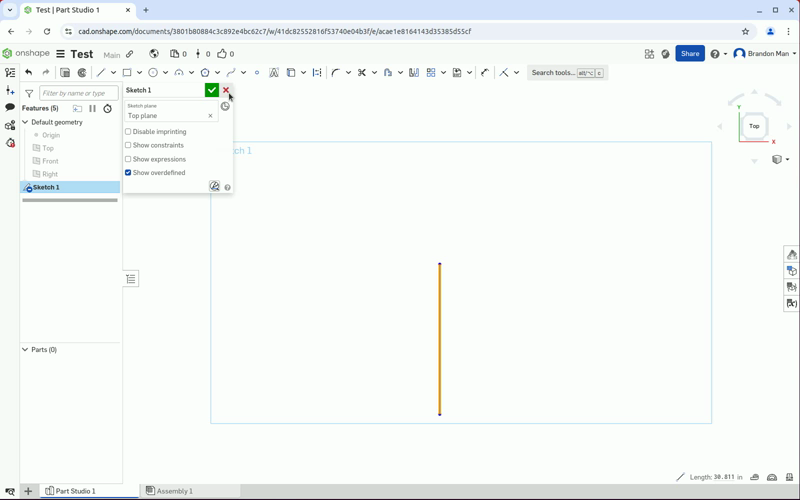
key(shift+h)
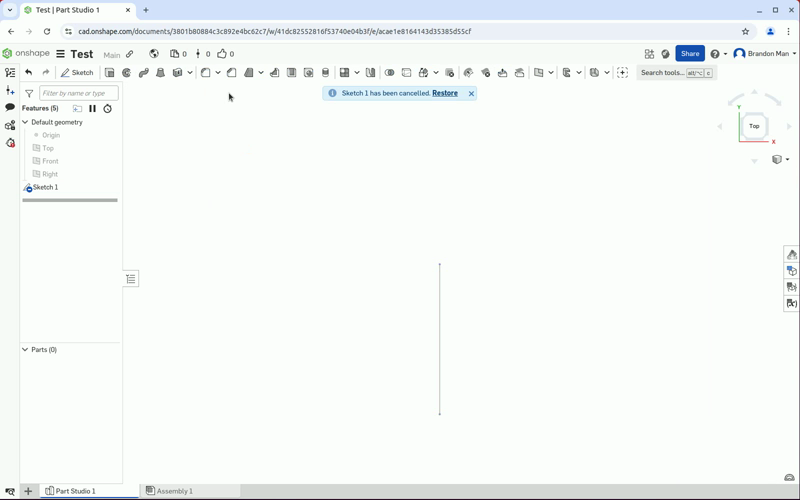
key(shift+s)
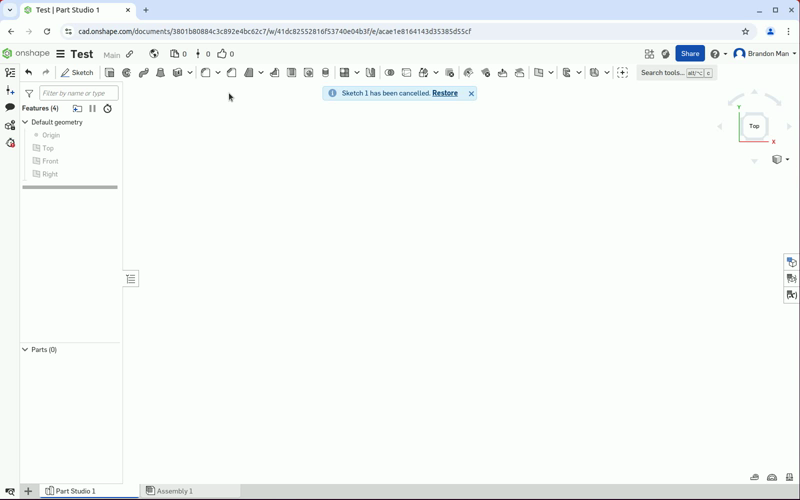
mouse_move(73, 150)
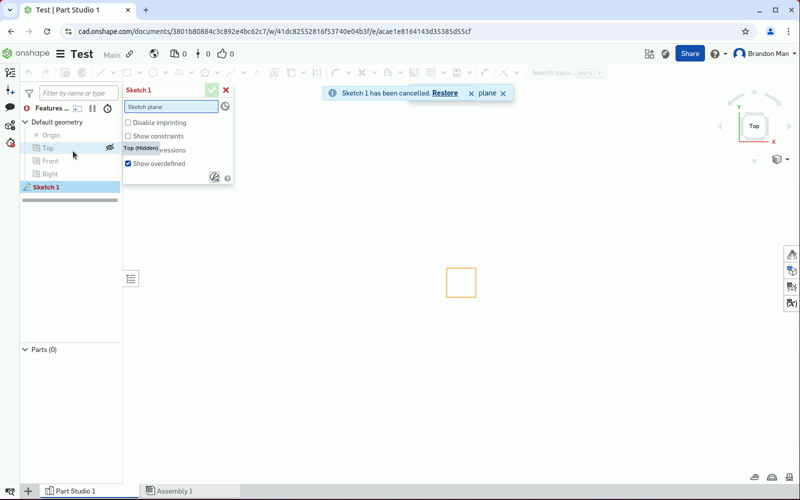
click(73, 150)
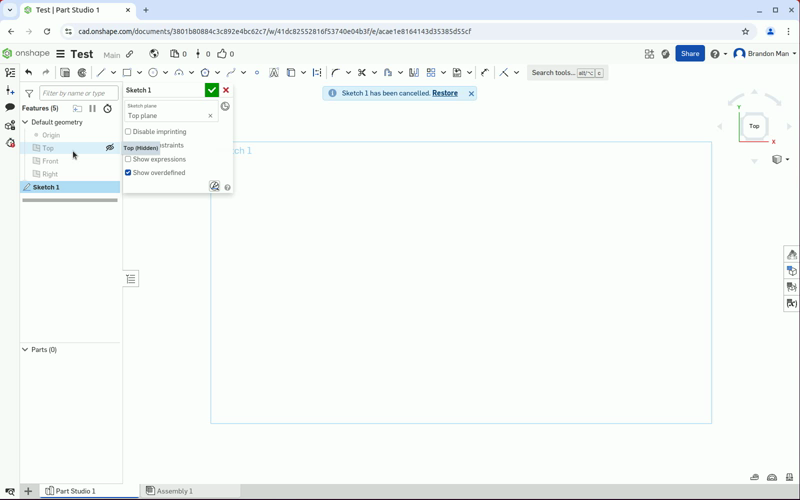
mouse_move(73, 352)
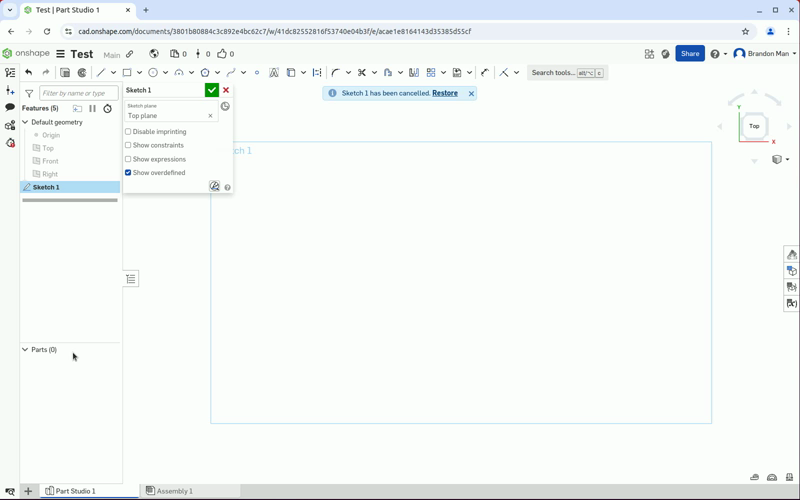
key(y)
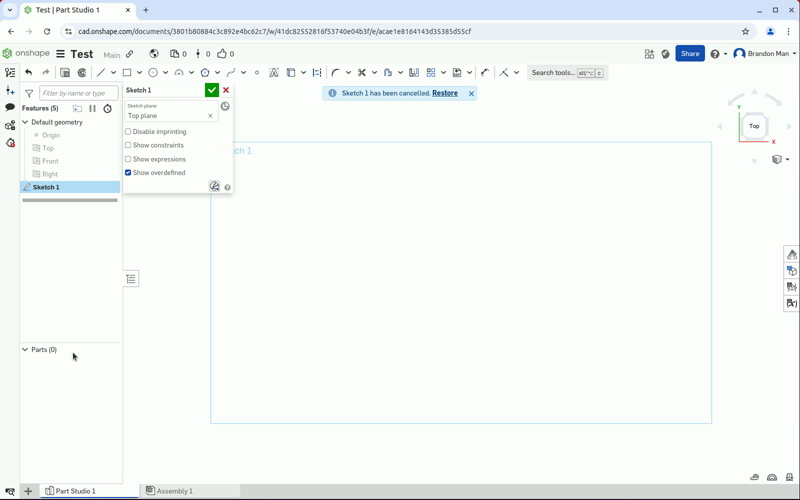
key(l)
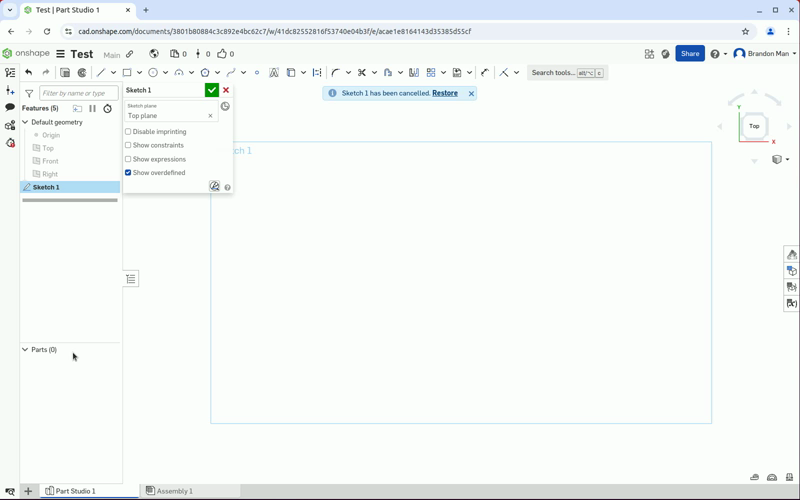
key_down(shift)
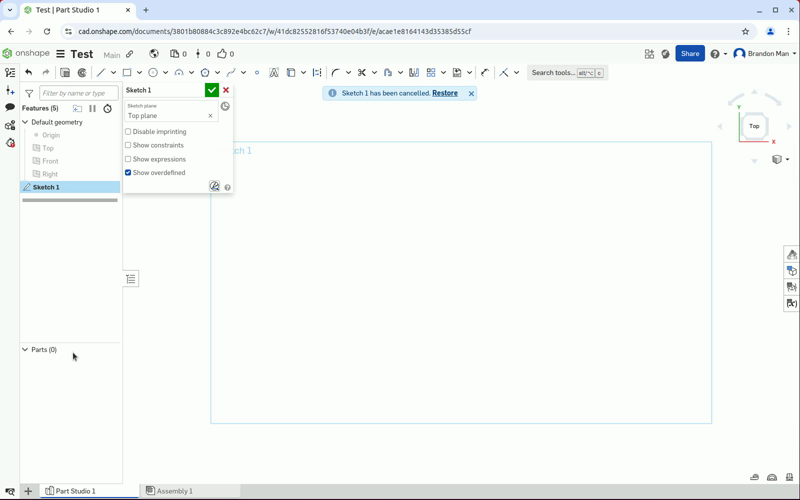
mouse_move(450, 288)
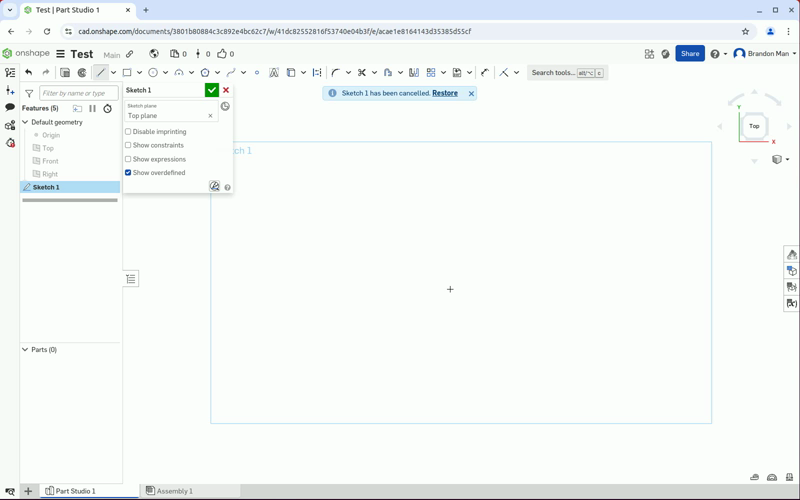
click(450, 288)
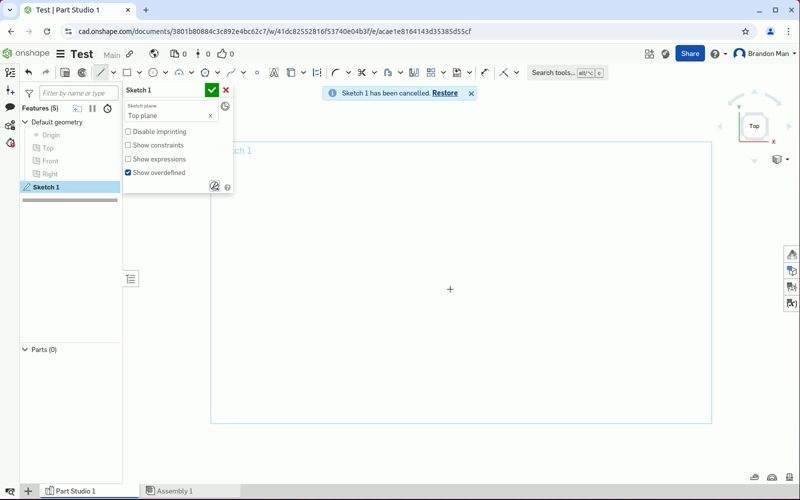
key_up(shift)
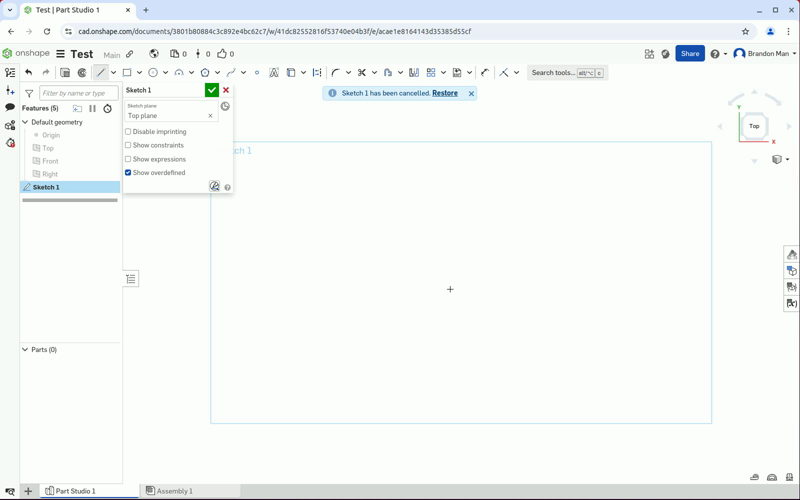
key_down(shift)
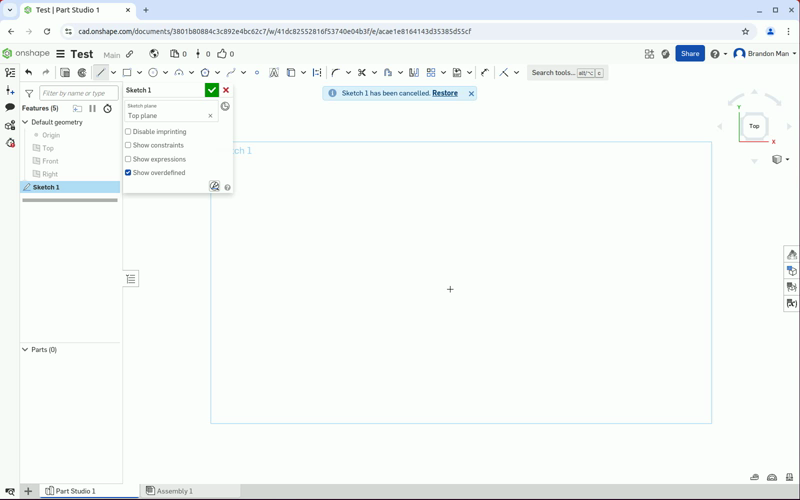
mouse_move(573, 288)
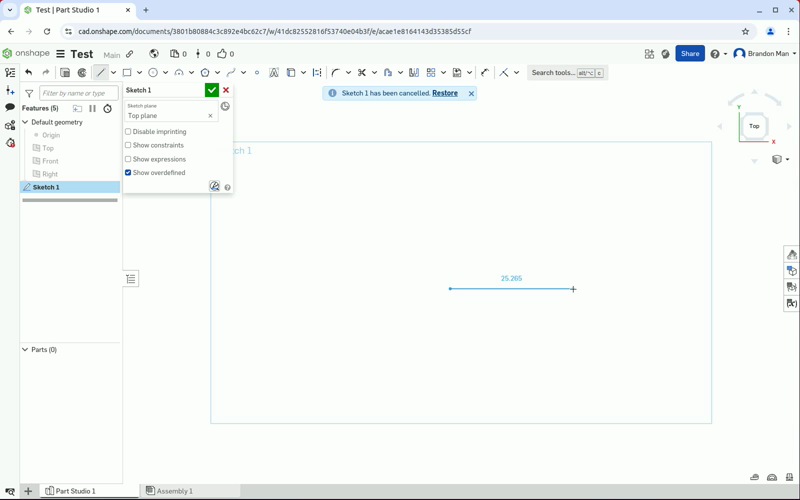
click(573, 288)
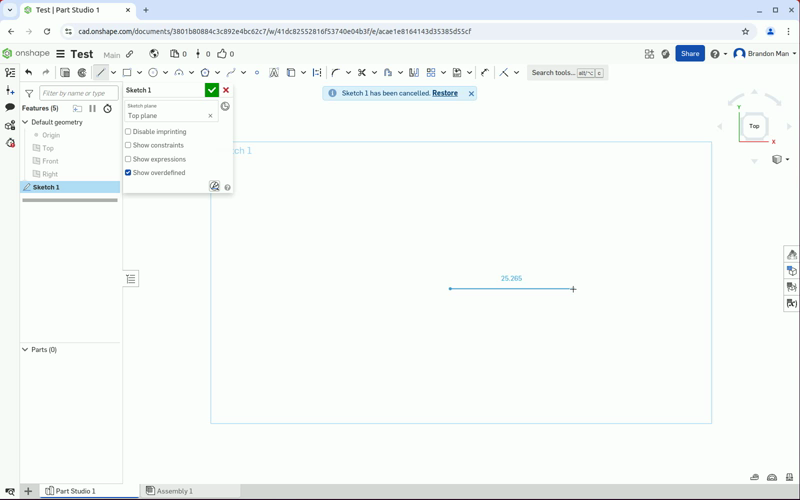
key_up(shift)
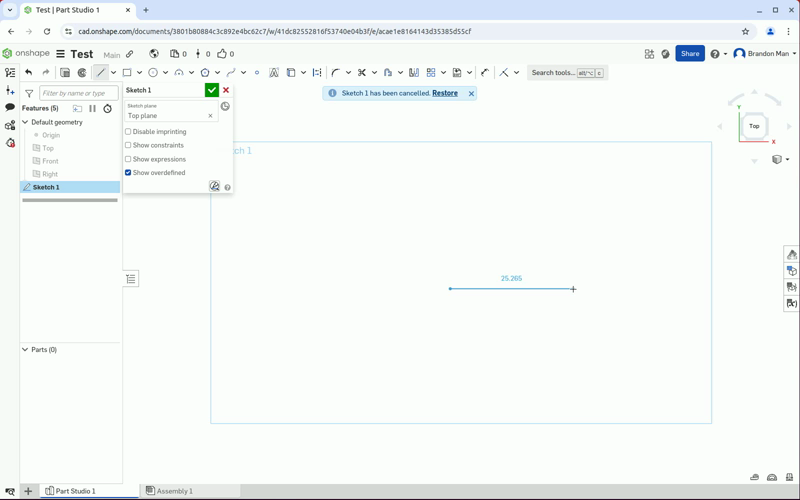
key_down(shift)
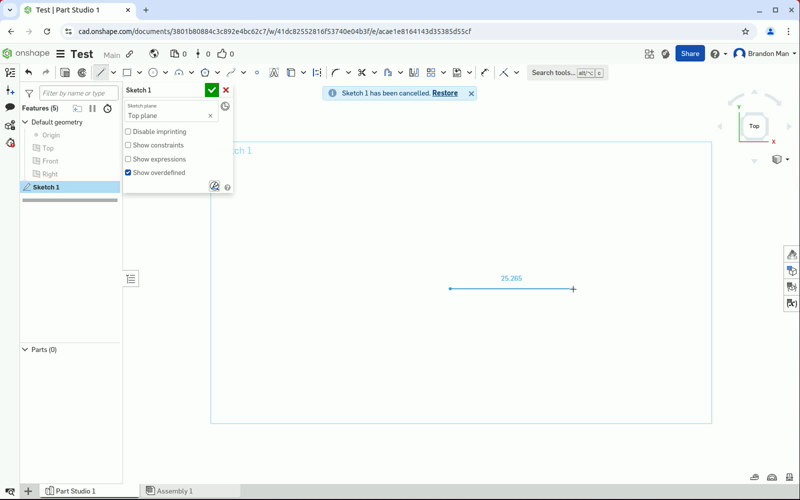
mouse_move(573, 226)
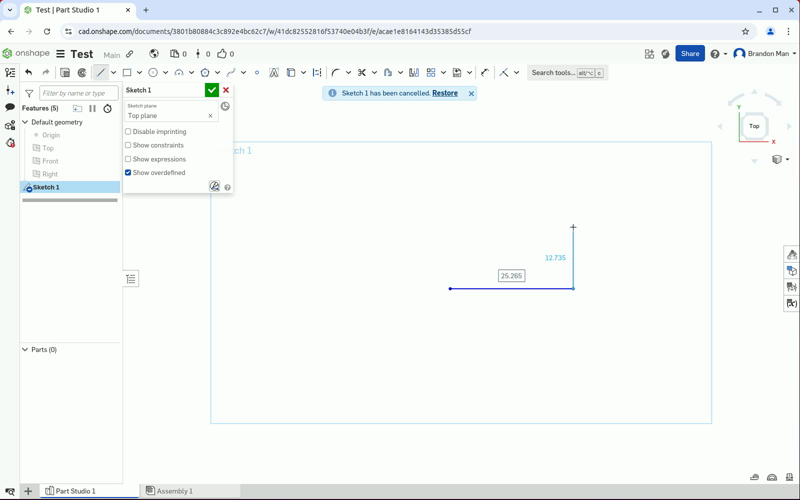
click(573, 226)
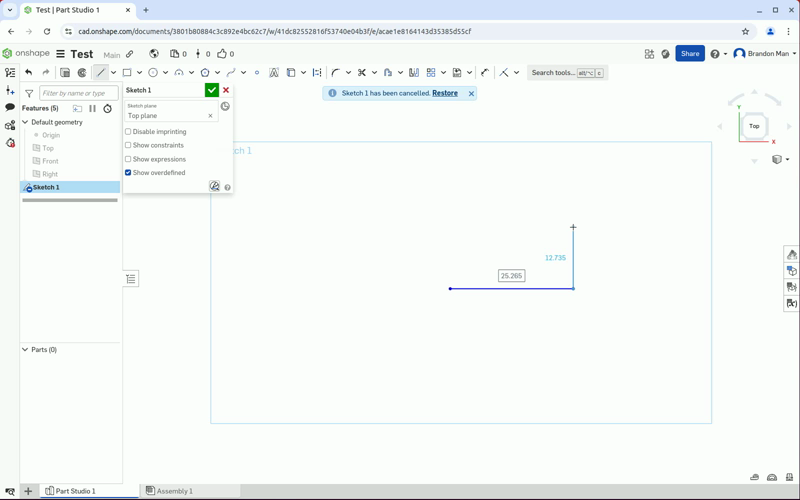
key_up(shift)
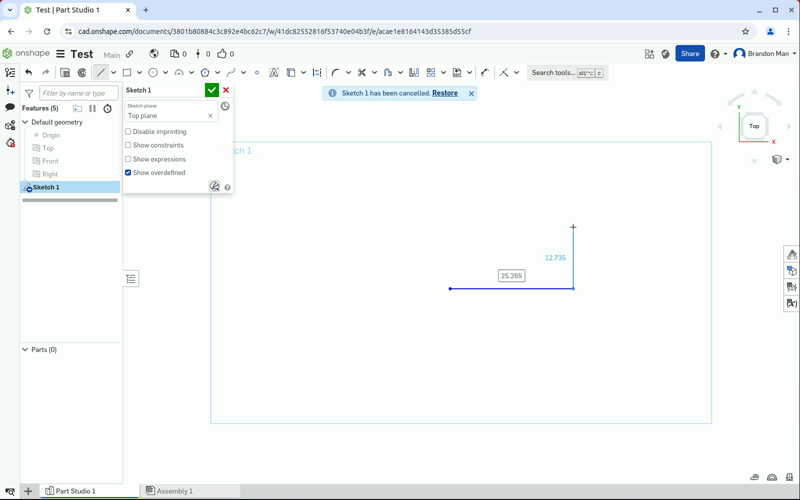
key_down(shift)
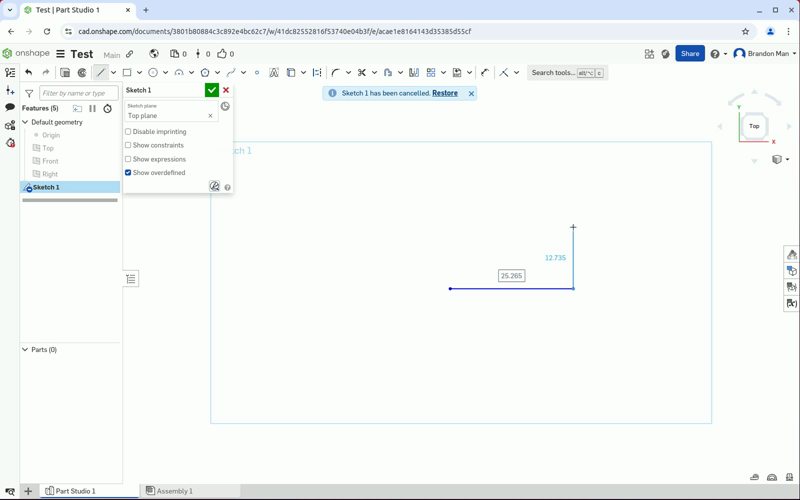
mouse_move(450, 226)
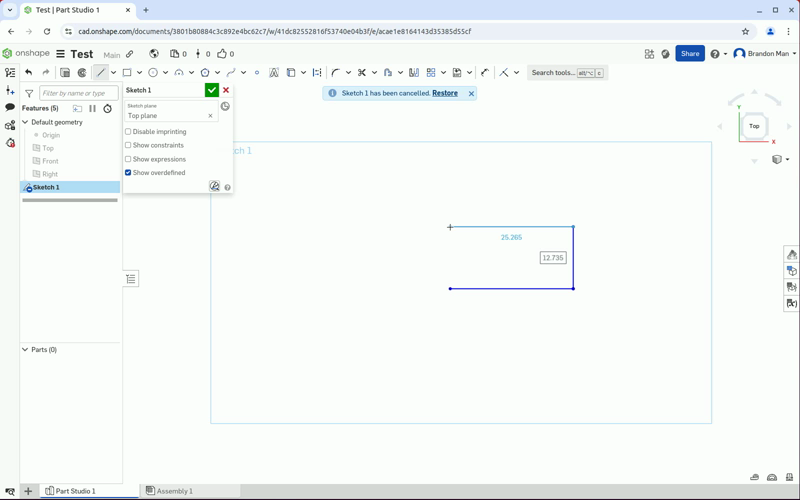
click(450, 226)
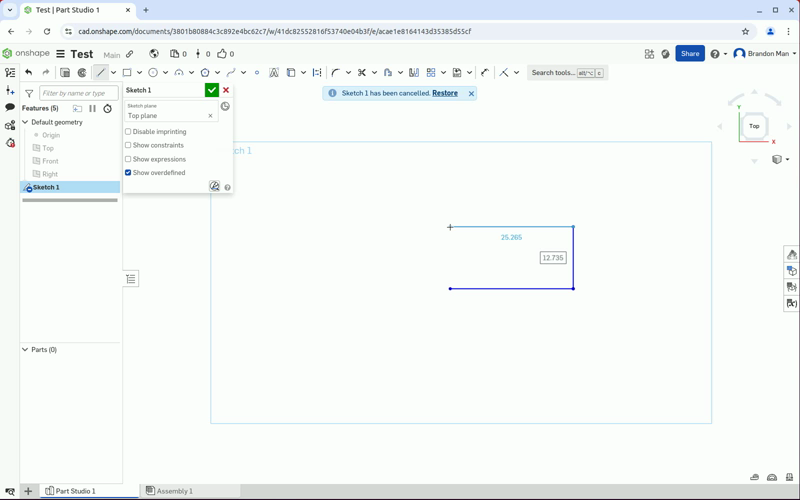
key_up(shift)
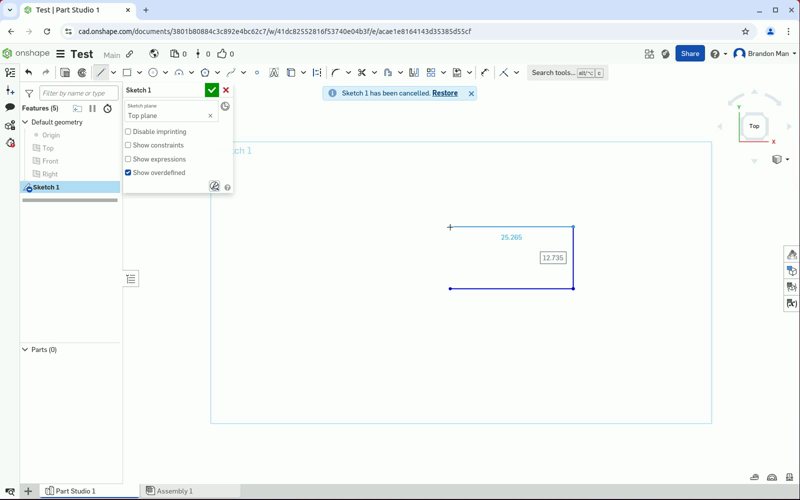
key_down(shift)
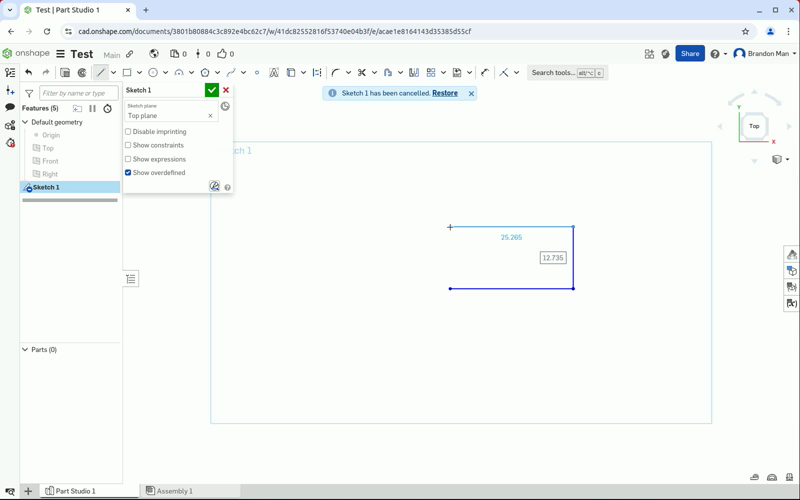
mouse_move(450, 288)
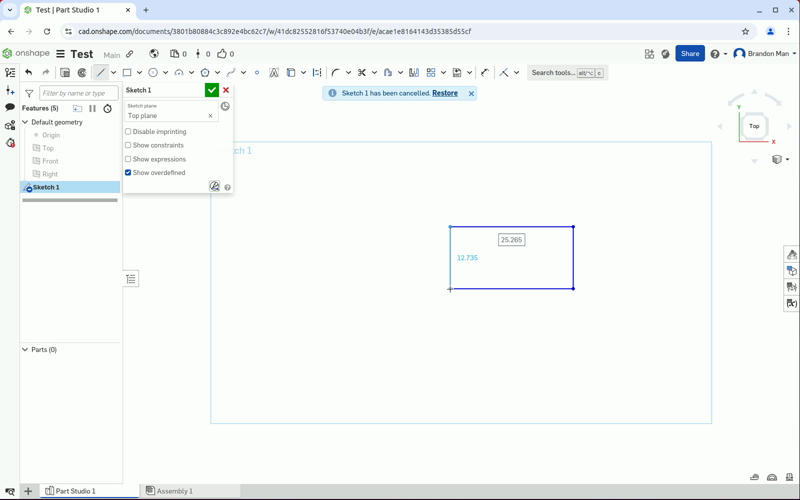
key_up(shift)
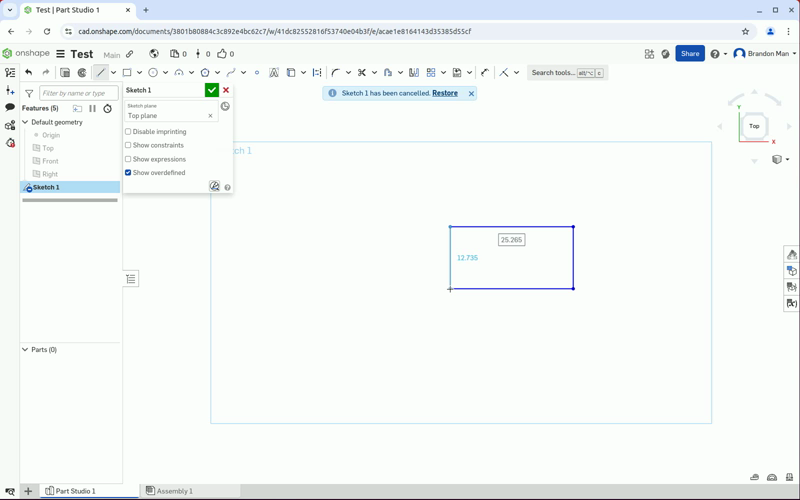
click(450, 288)
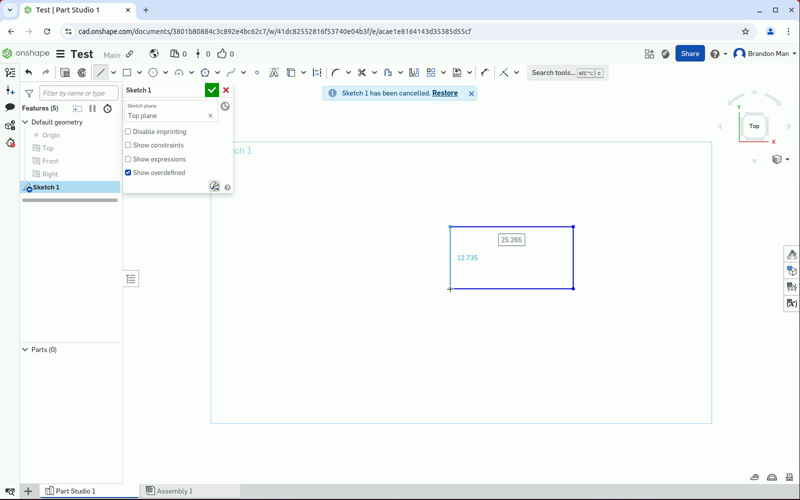
key(esc)
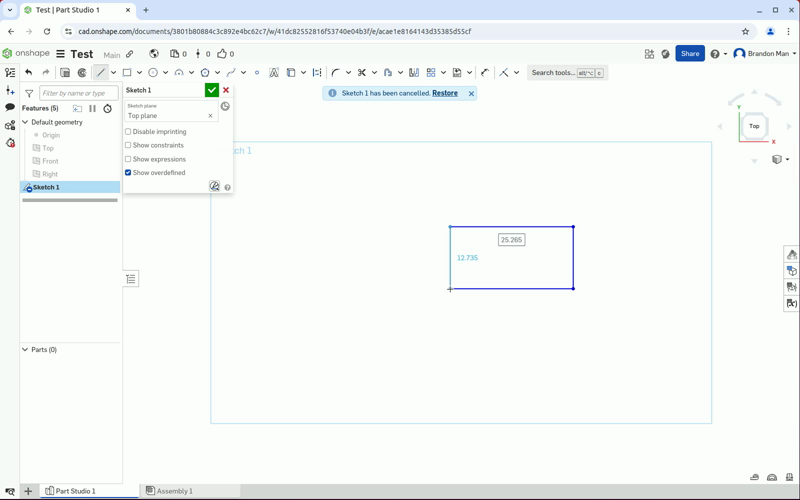
mouse_move(497, 274)
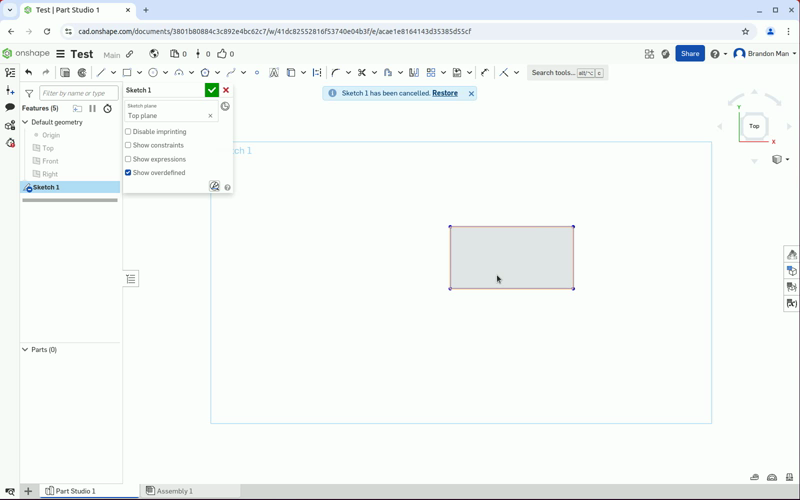
click(497, 274)
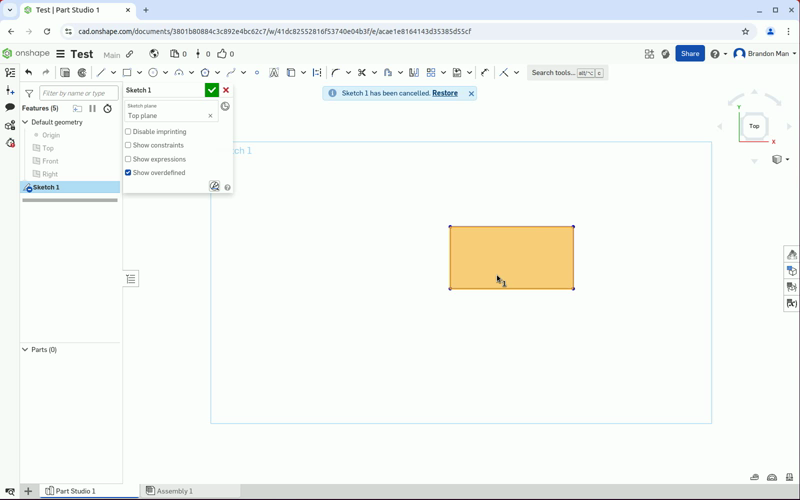
mouse_move(73, 352)
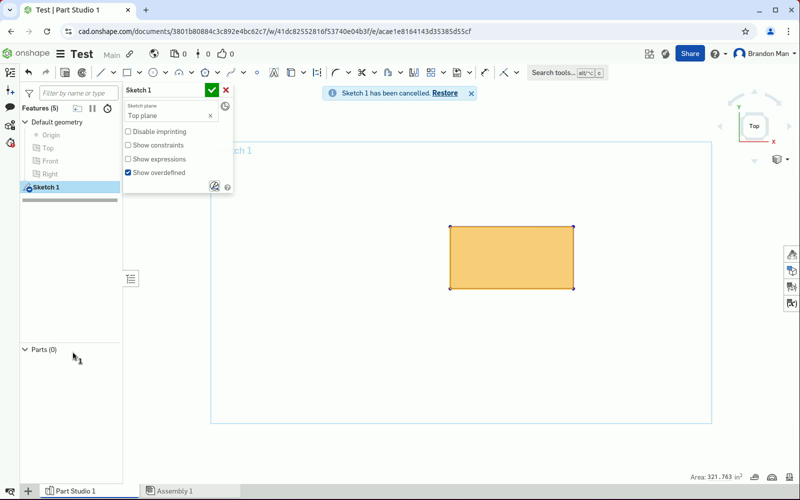
key(shift+y)
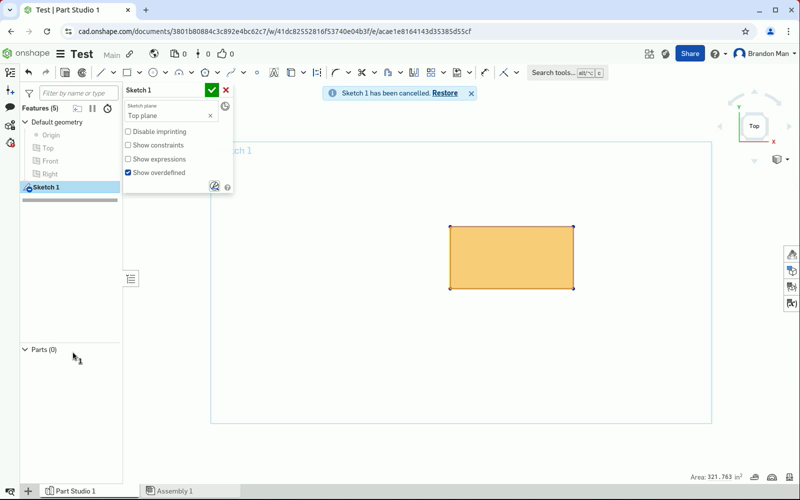
key(shift+e)
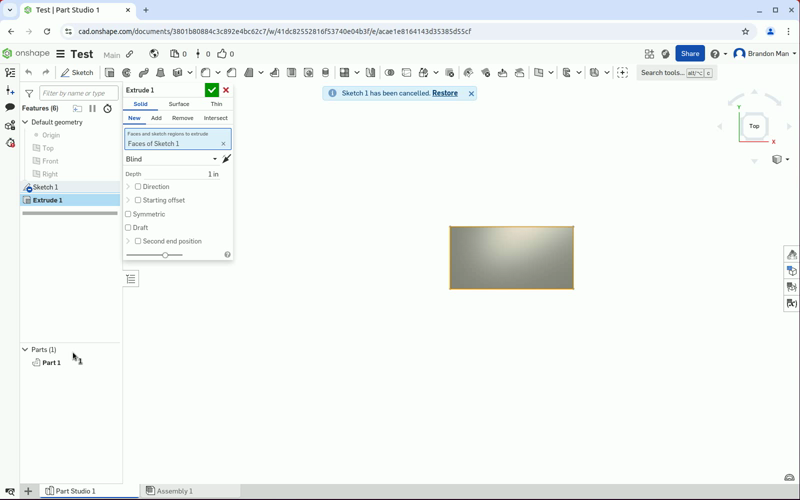
mouse_move(143, 106)
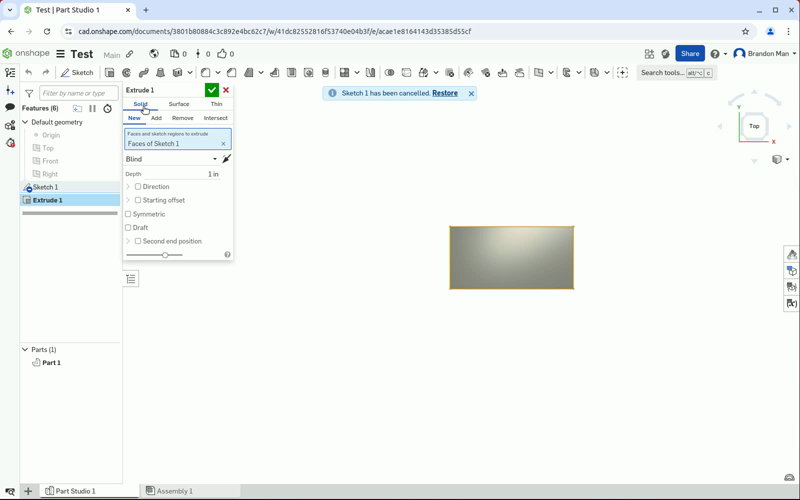
click(143, 106)
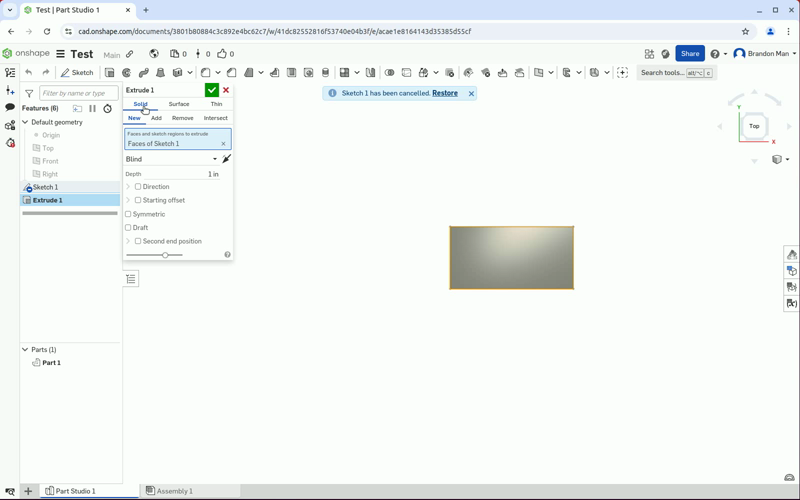
mouse_move(137, 120)
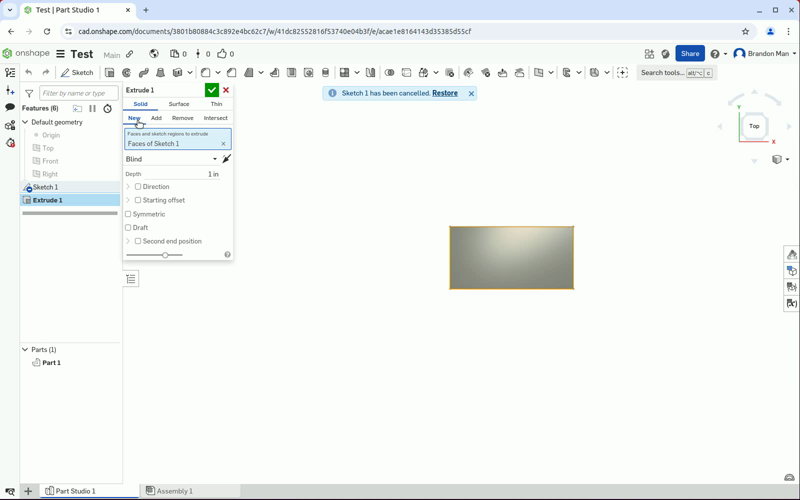
click(137, 120)
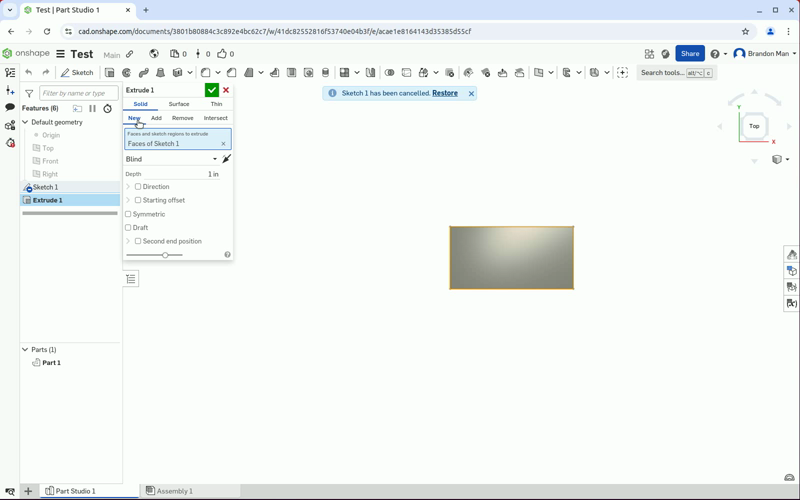
key(tab, 4)
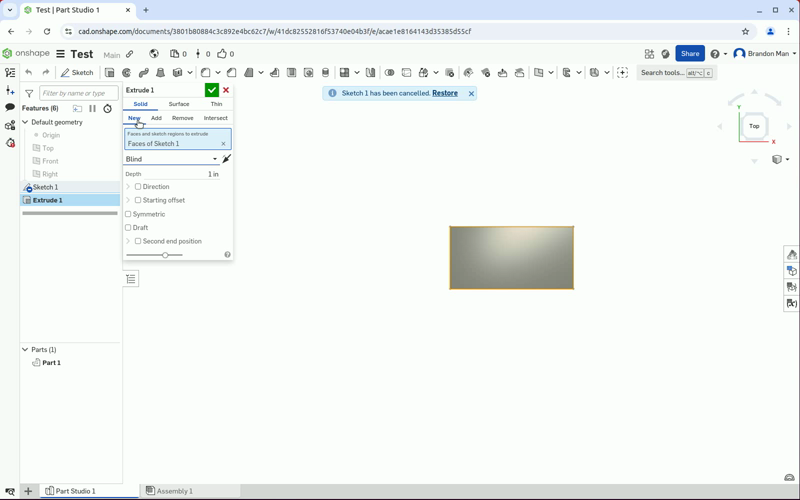
text(0.722)
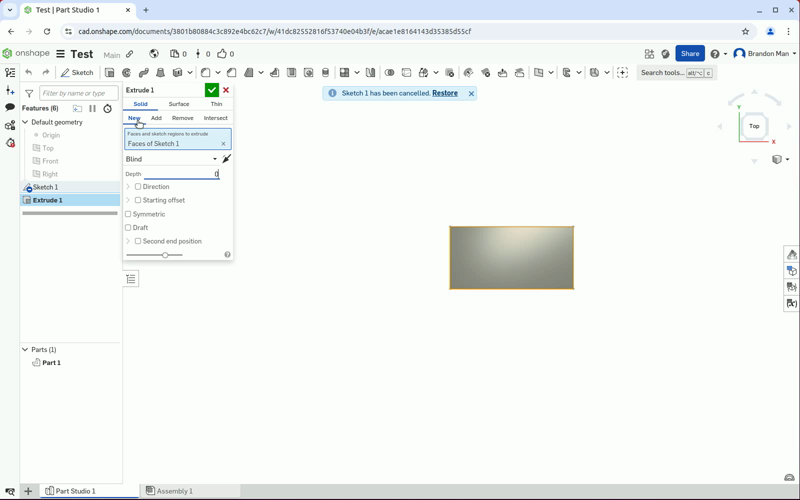
key(enter)
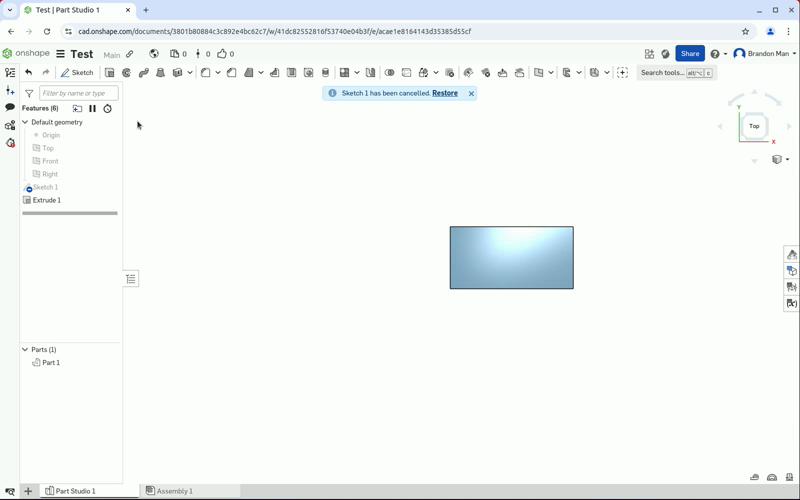
key(shift+h)
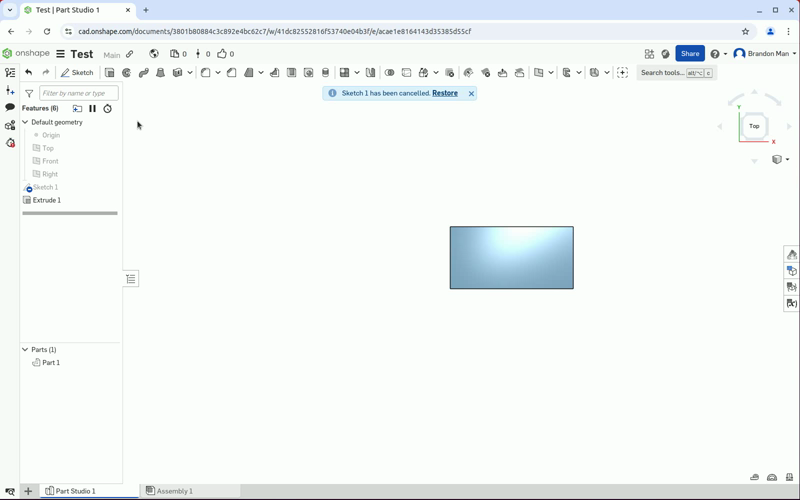
key(shift+h)
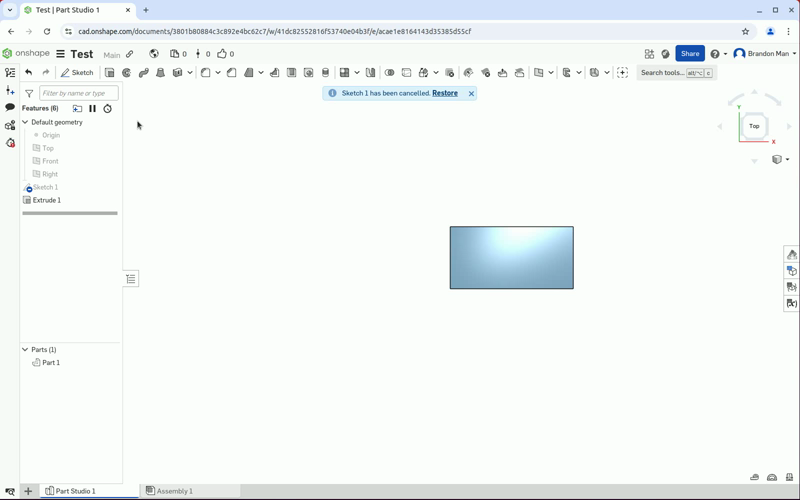
mouse_move(73, 189)
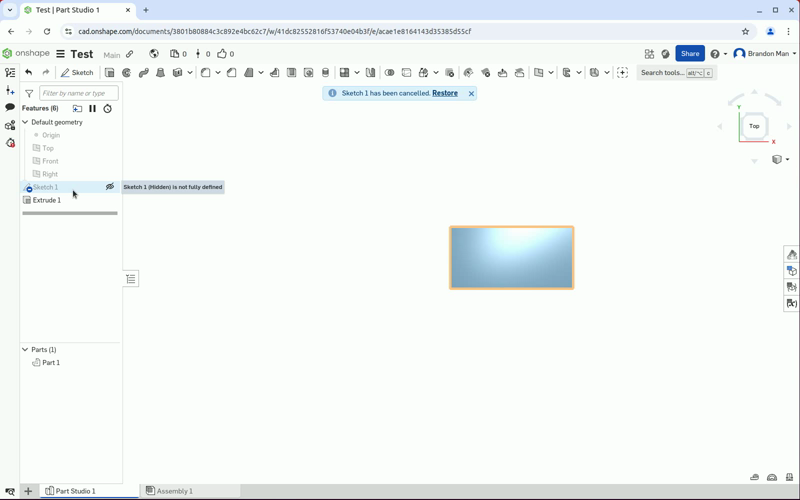
click(73, 189)
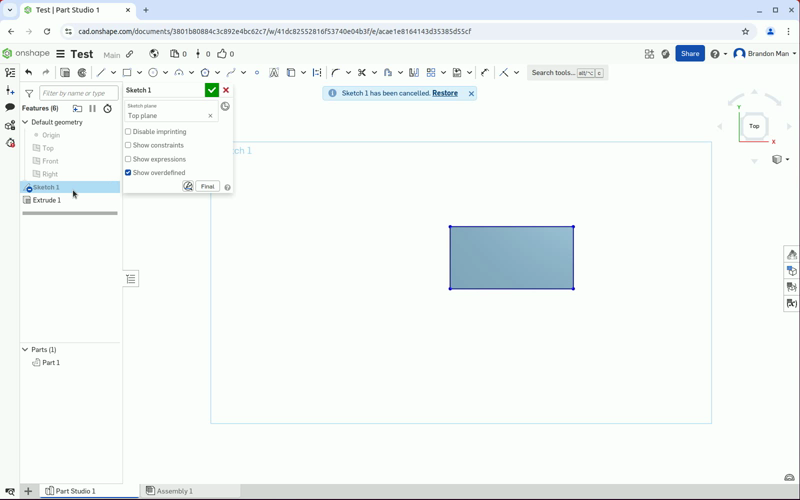
mouse_move(229, 92)
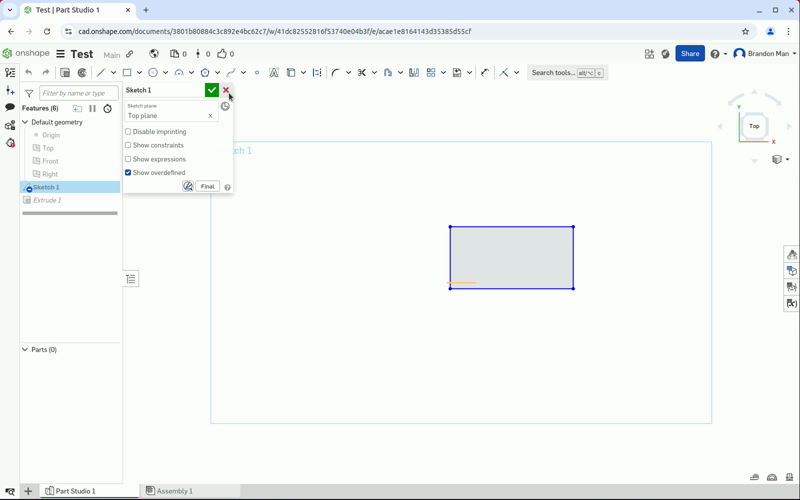
click(229, 92)
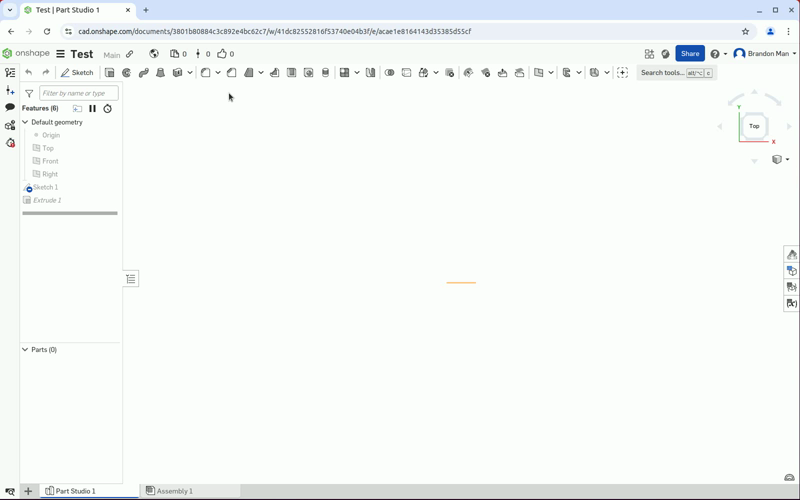
mouse_move(541, 75)
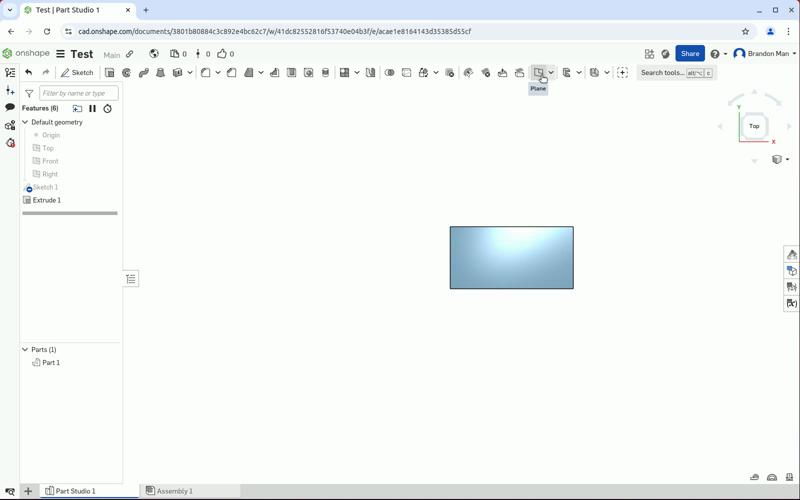
click(541, 75)
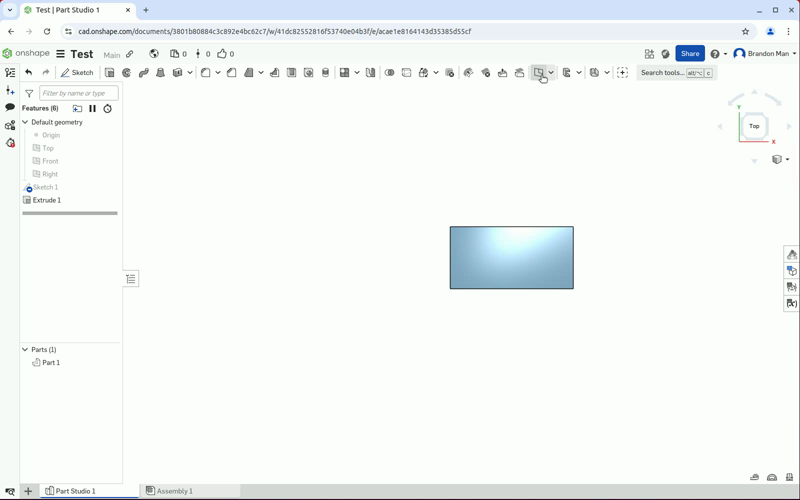
mouse_move(73, 150)
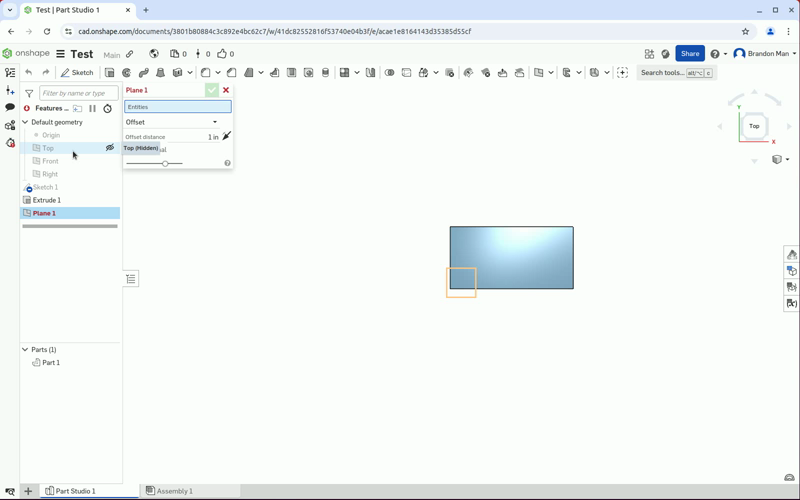
click(73, 150)
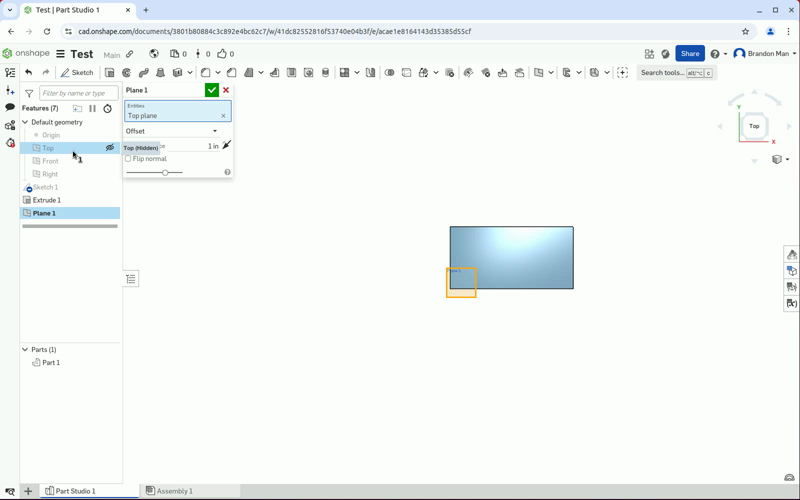
key(tab, 2)
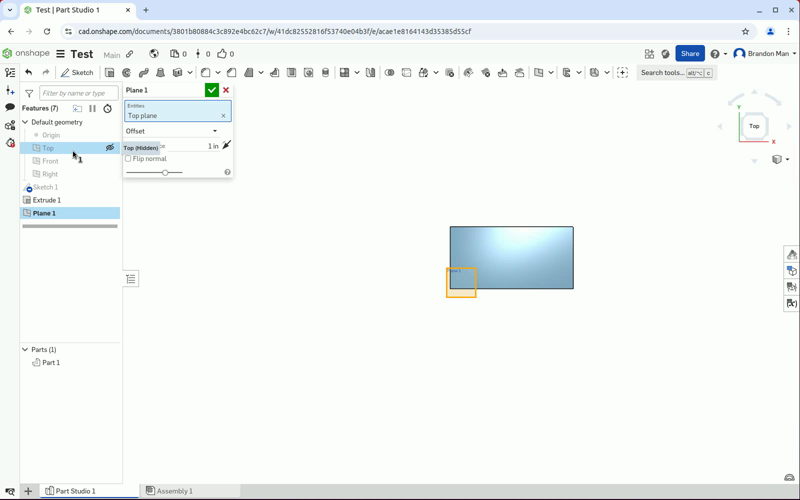
text(0.709)
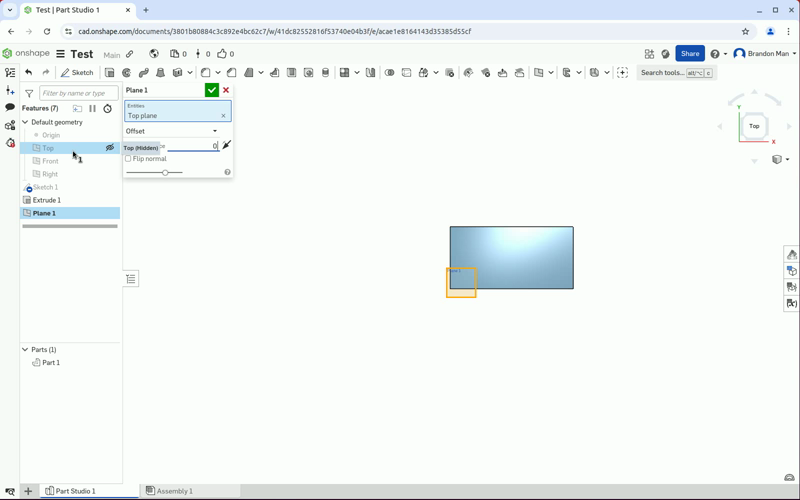
key(enter, 2)
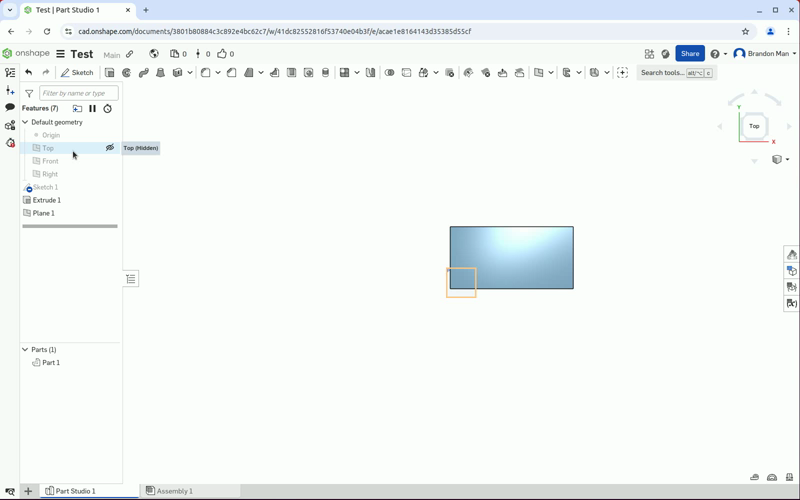
key(shift+s)
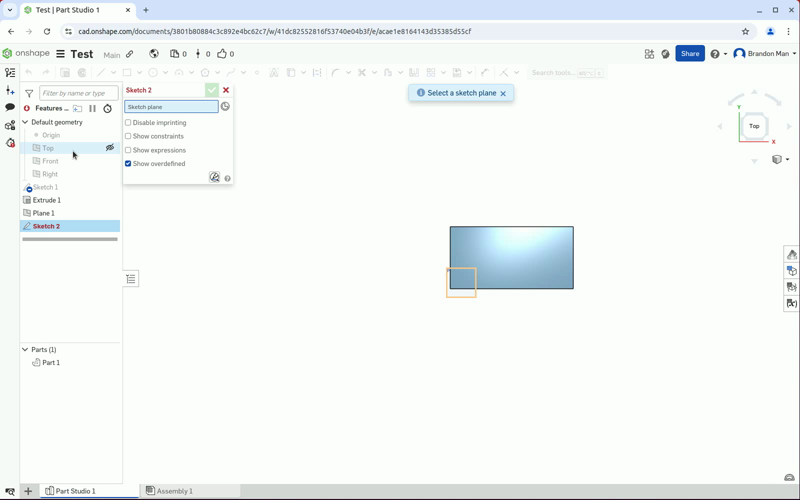
mouse_move(73, 215)
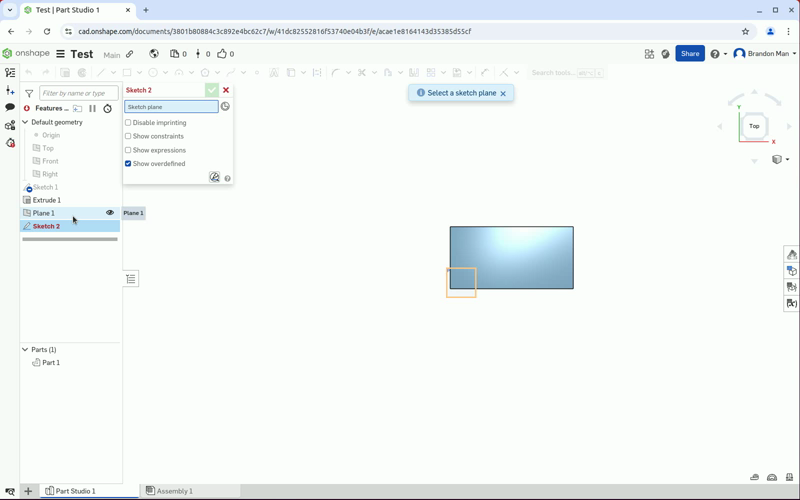
click(73, 215)
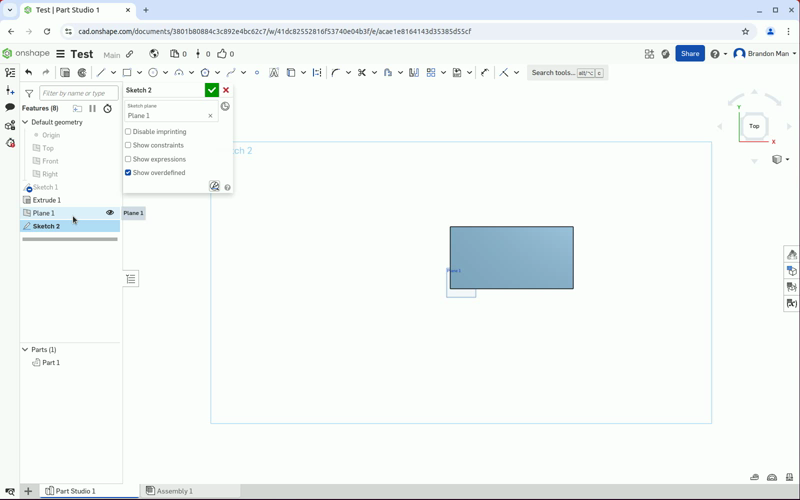
mouse_move(73, 352)
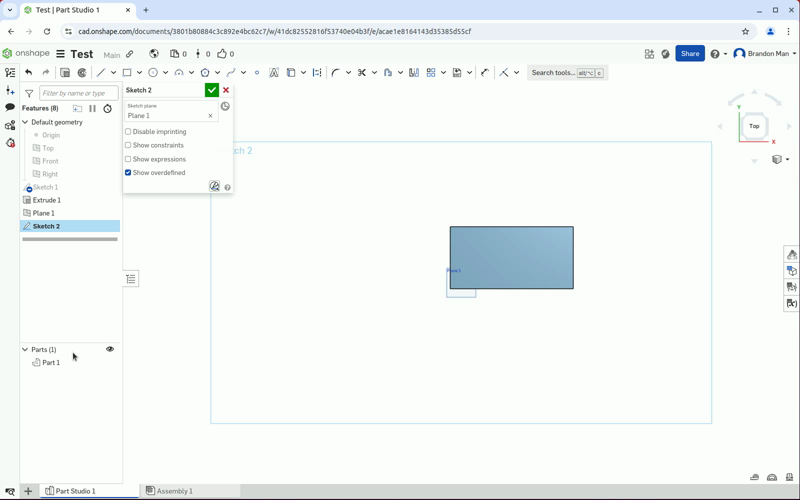
key(y)
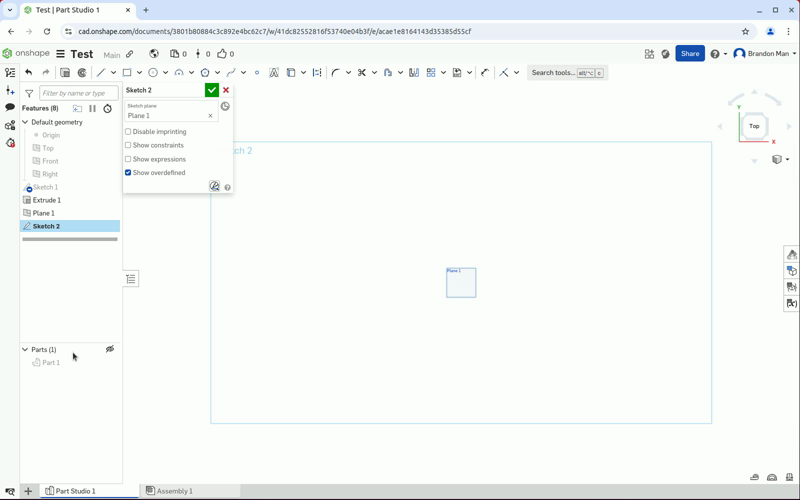
key(c)
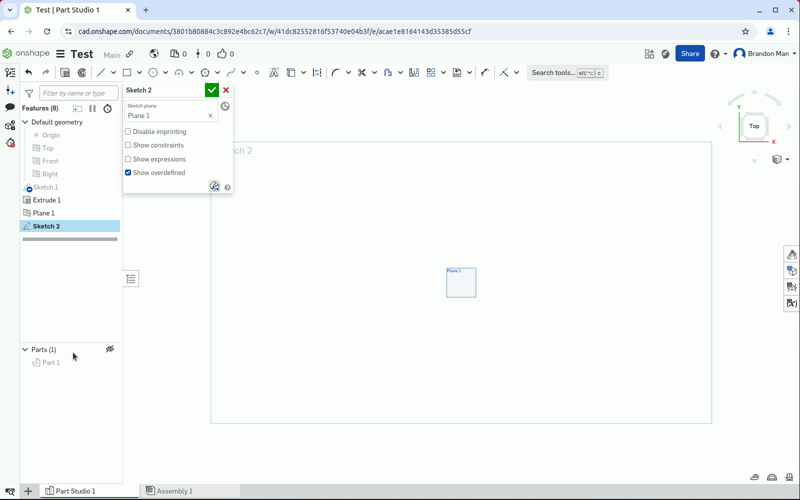
key_down(shift)
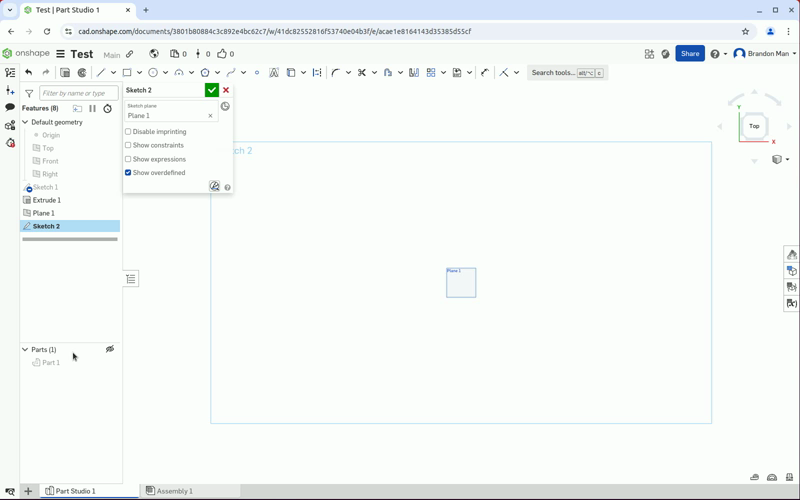
mouse_move(453, 285)
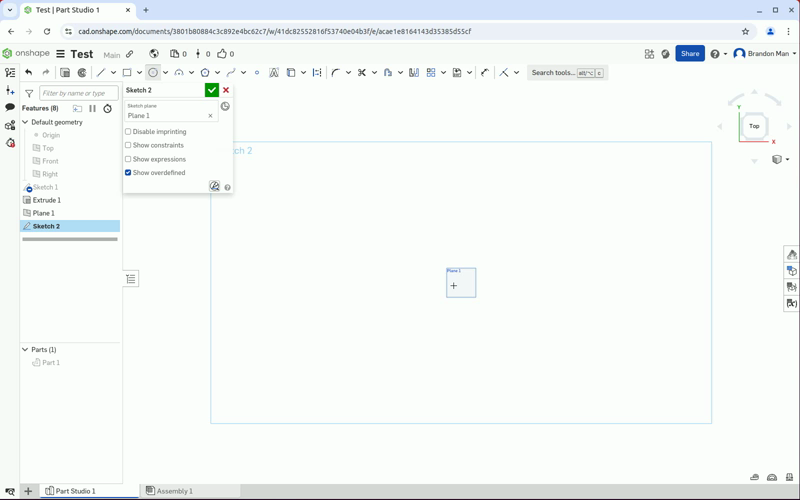
click(453, 285)
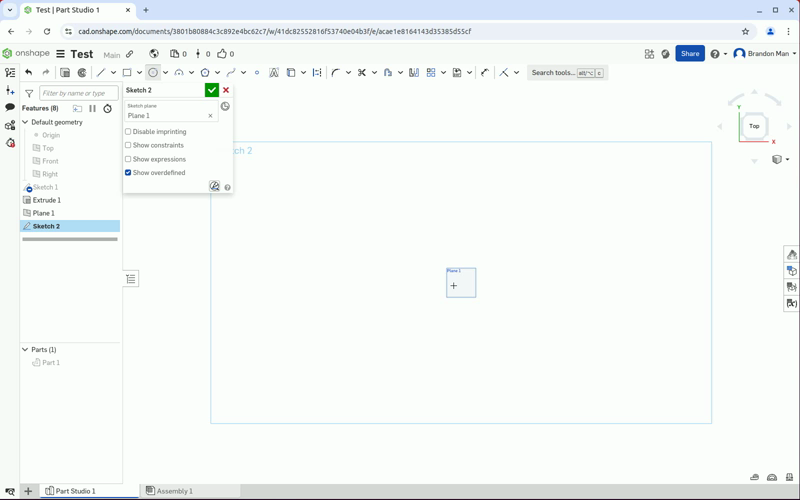
key_up(shift)
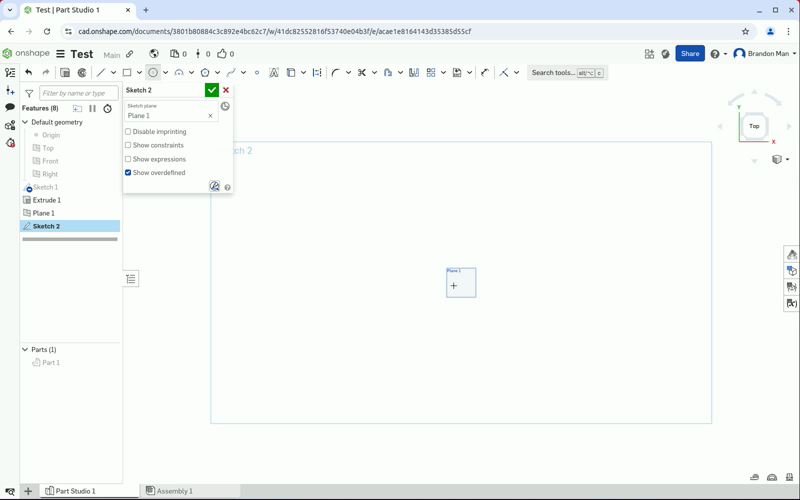
mouse_move(456, 285)
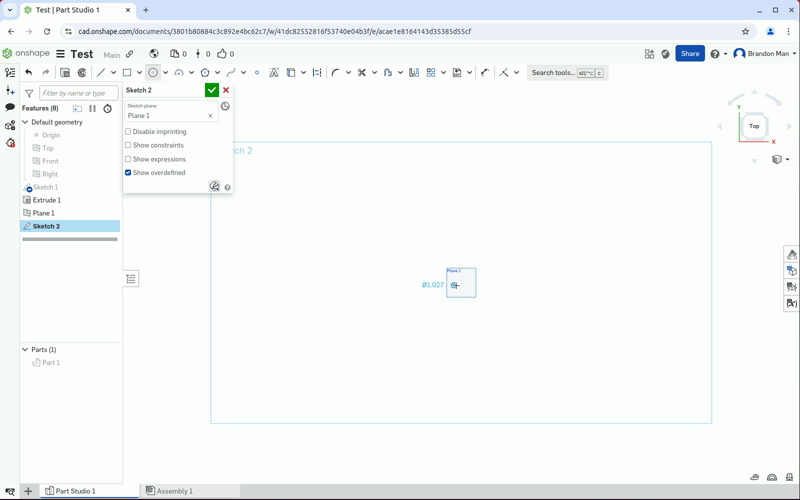
scroll(6)
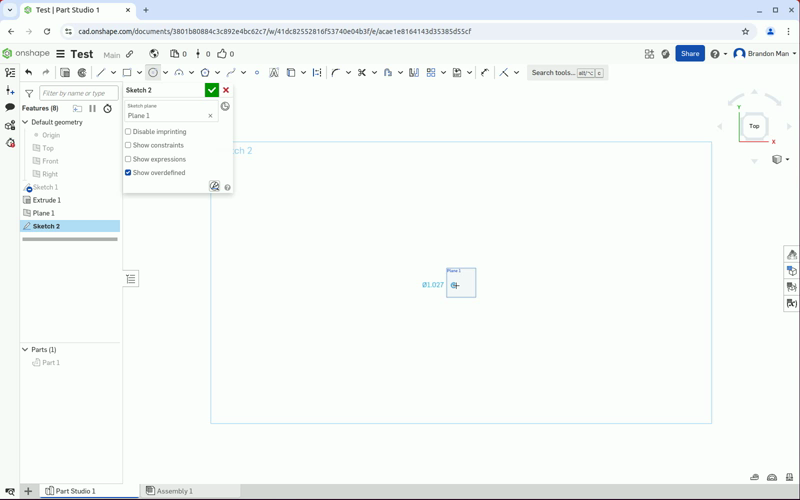
scroll(6)
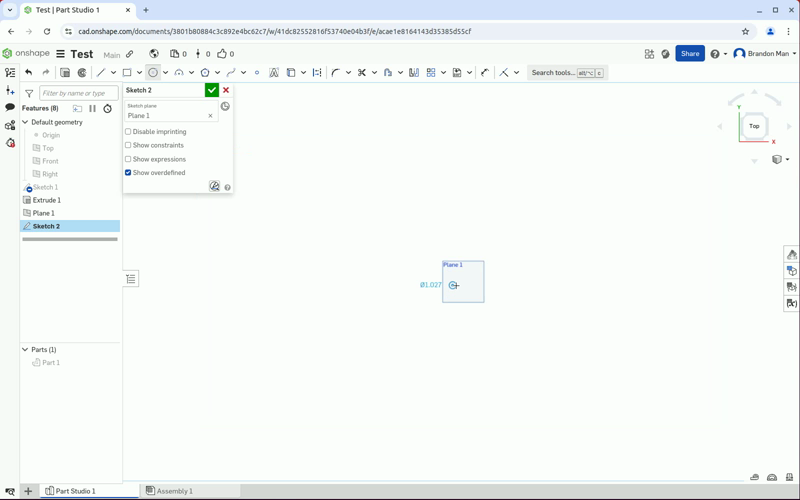
scroll(6)
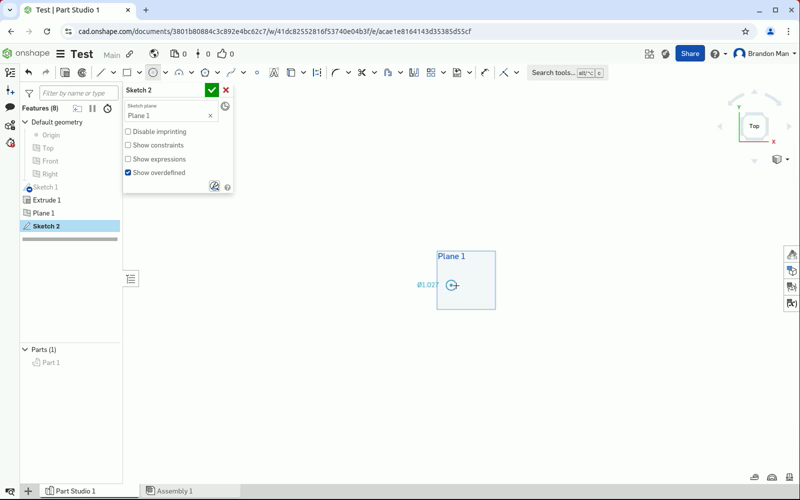
scroll(6)
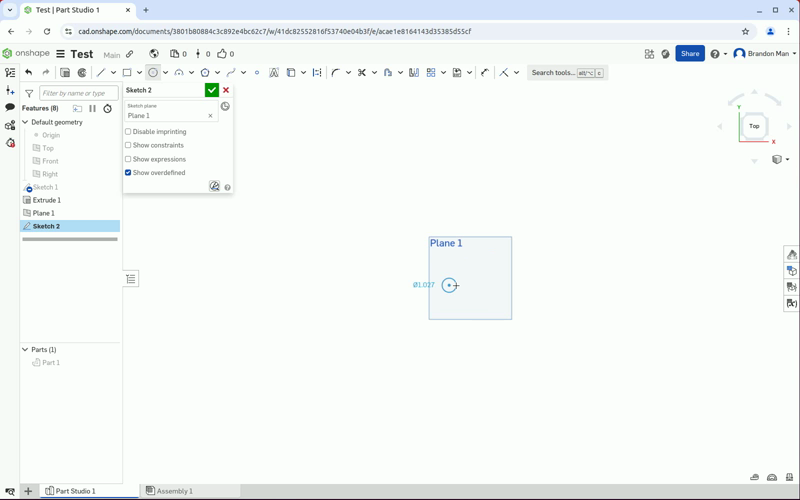
scroll(6)
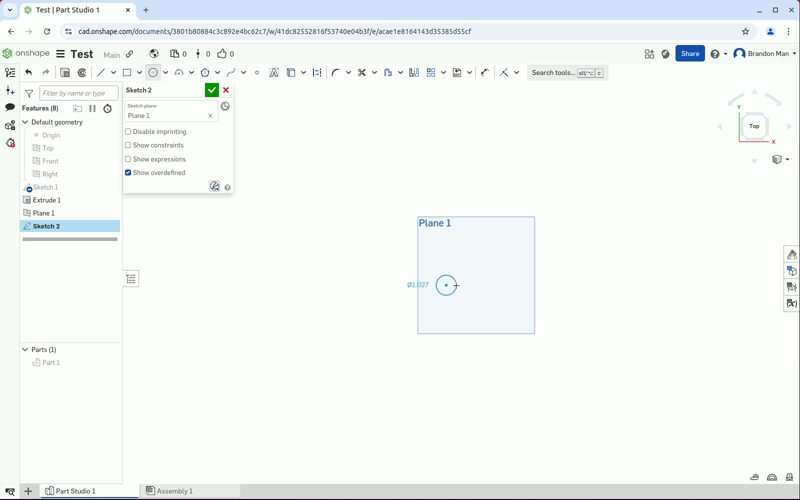
scroll(6)
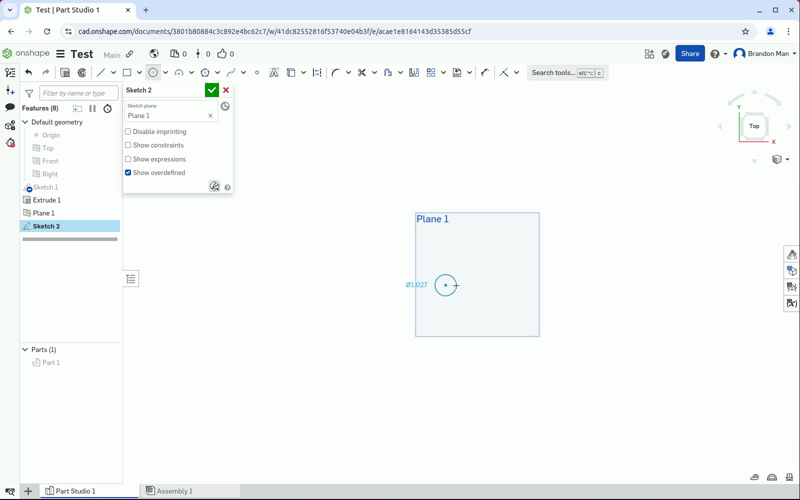
scroll(6)
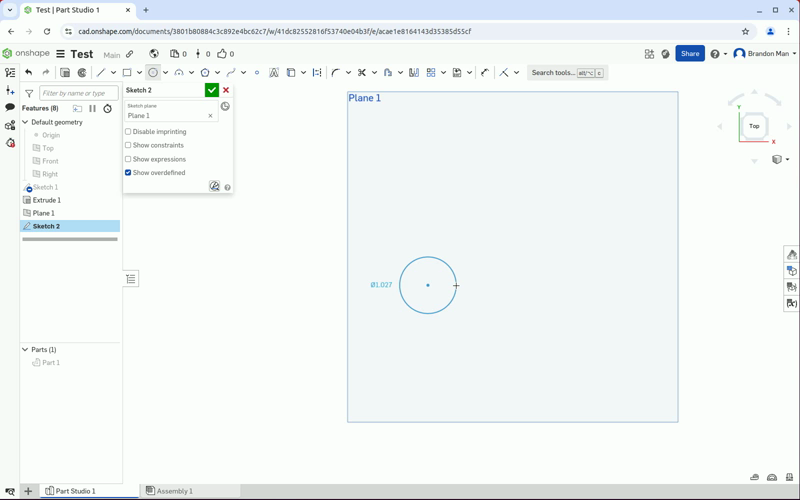
click(456, 285)
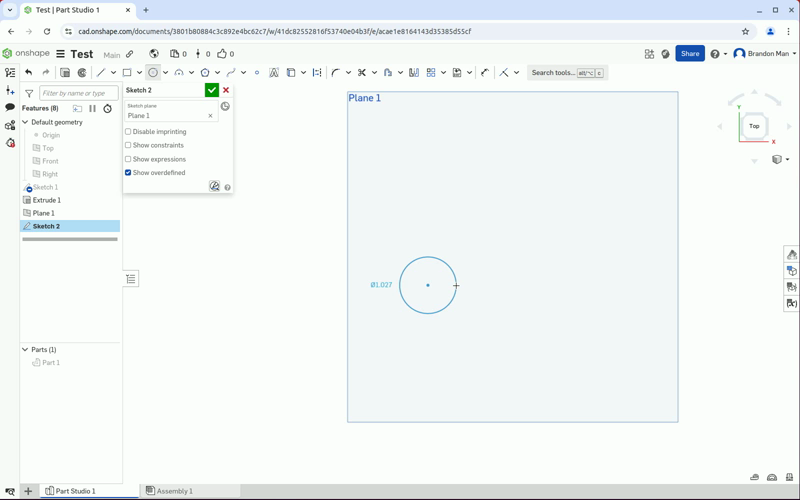
scroll(-6)
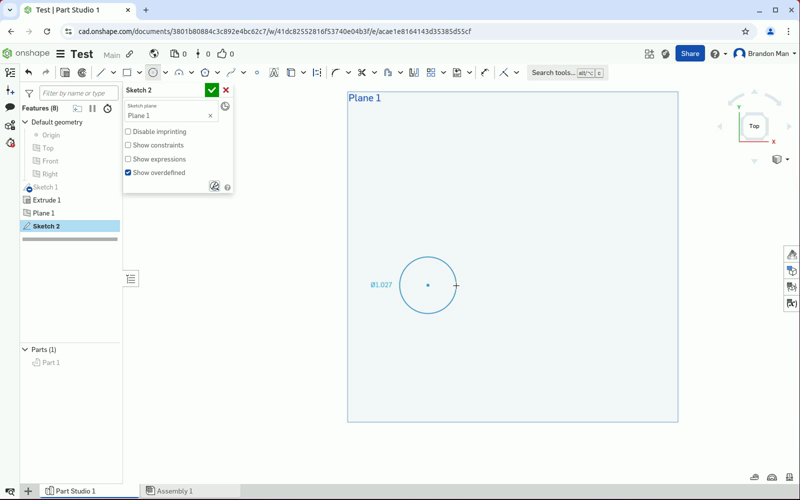
scroll(-6)
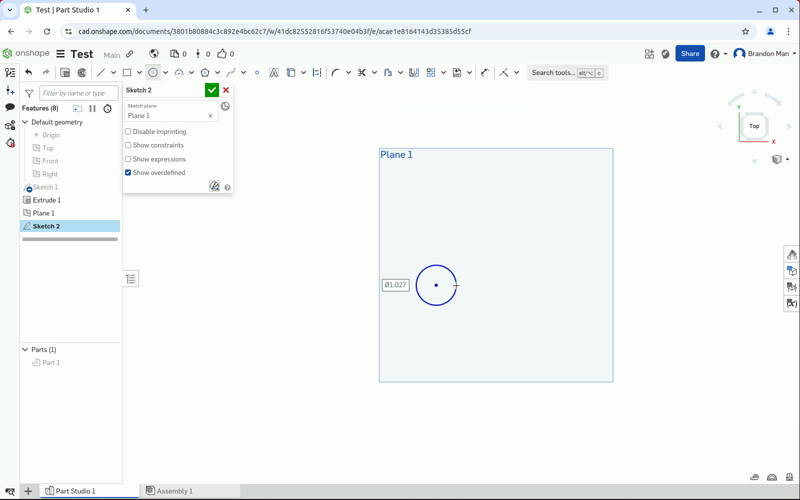
scroll(-6)
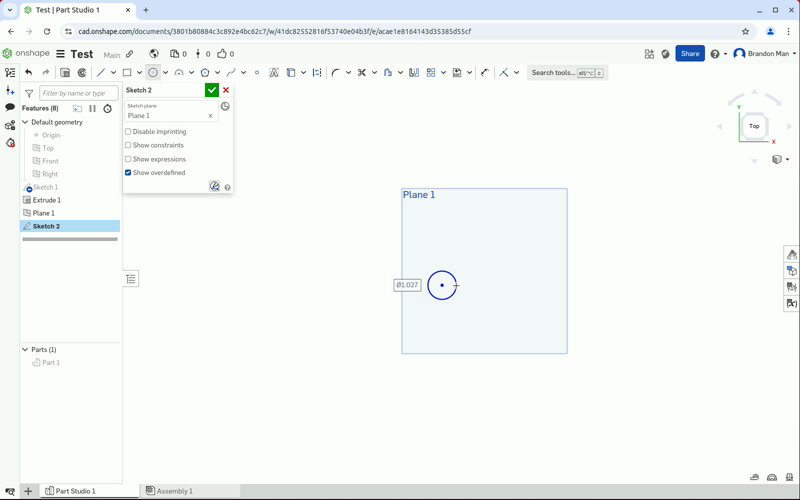
scroll(-6)
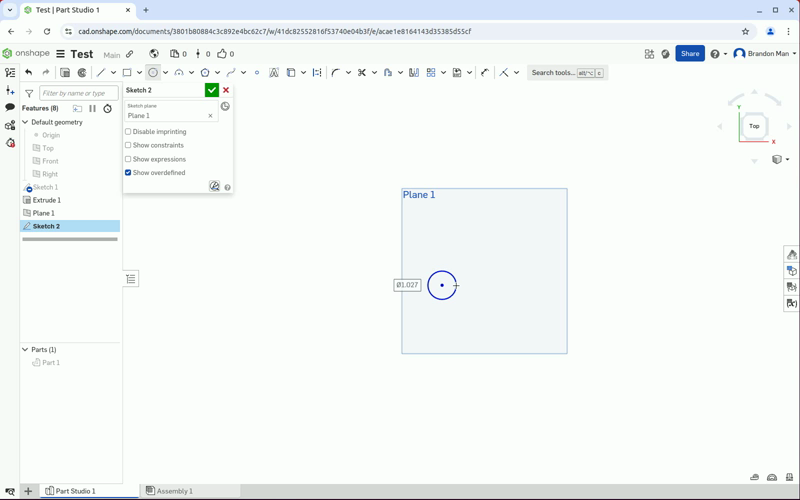
scroll(-6)
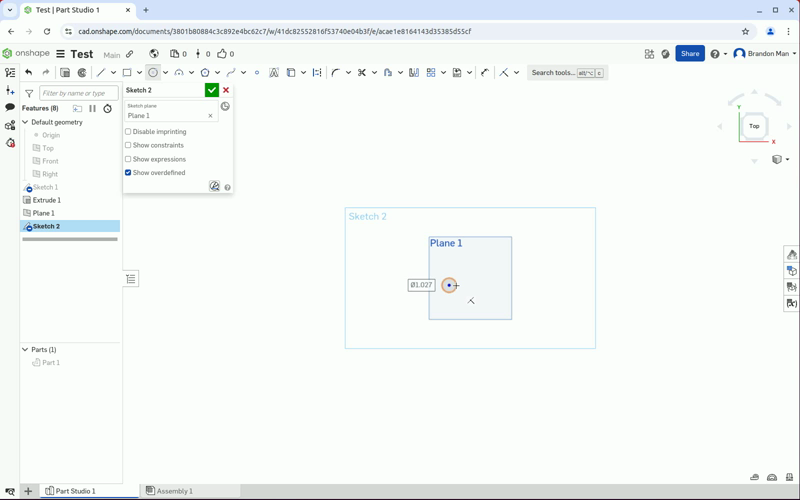
scroll(-6)
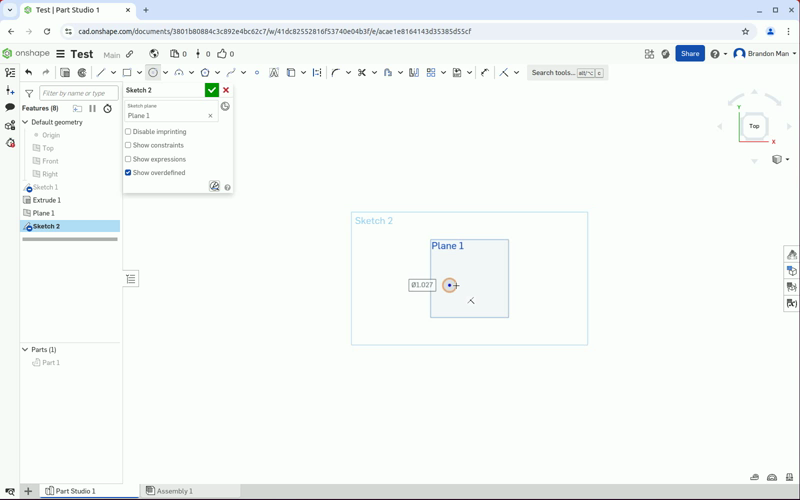
scroll(-6)
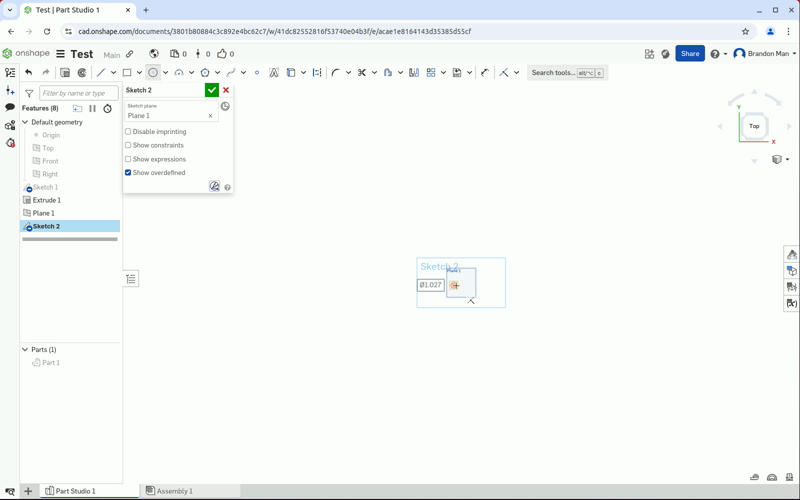
key(esc)
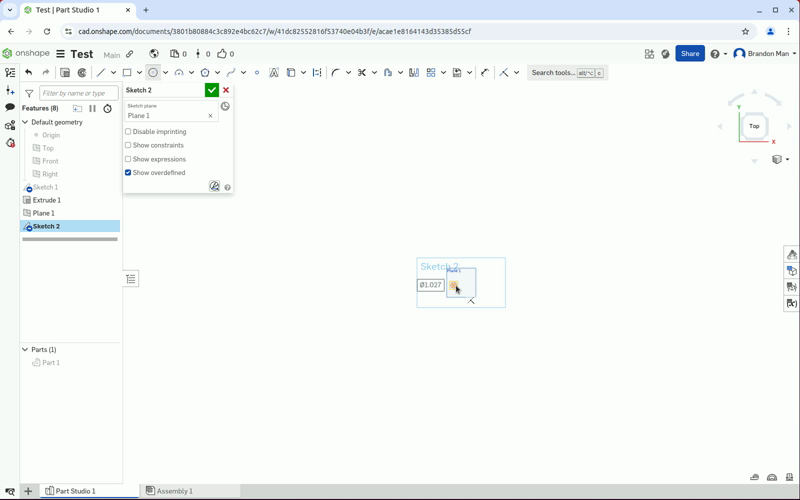
mouse_move(454, 286)
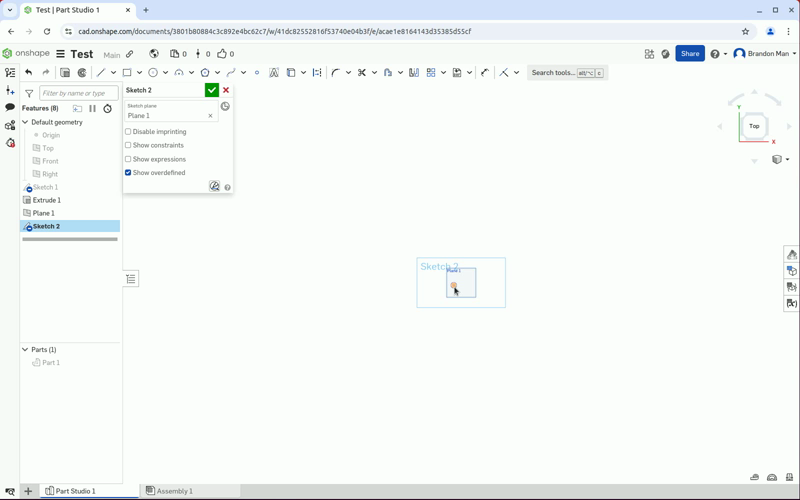
scroll(6)
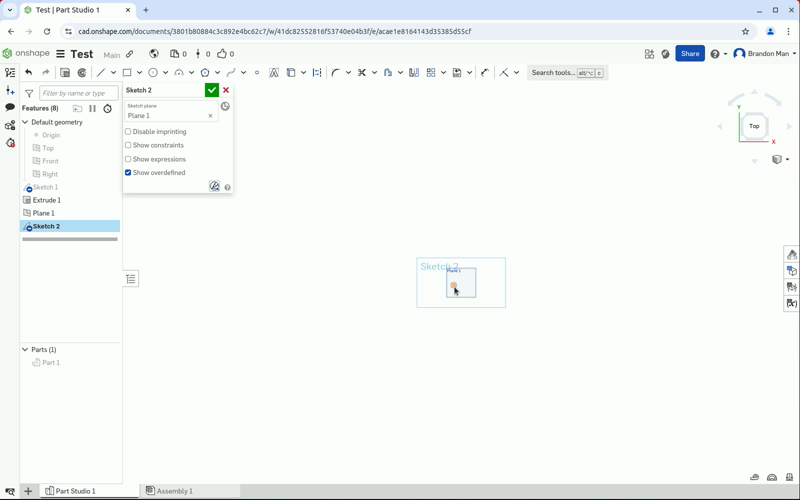
scroll(6)
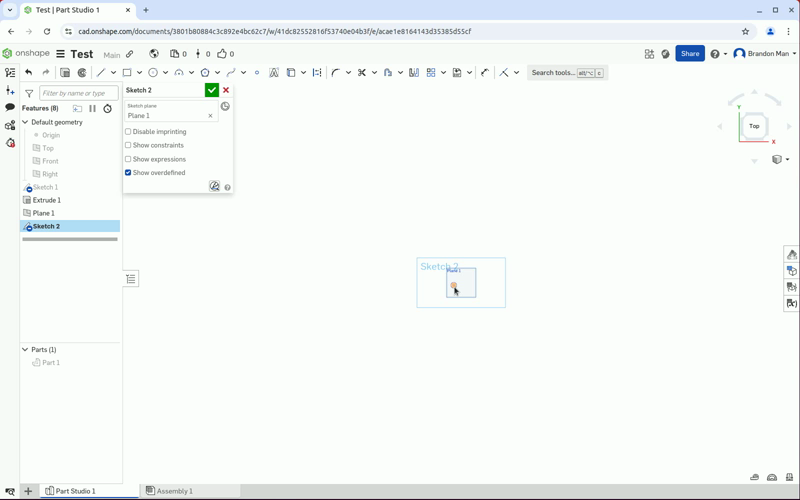
scroll(6)
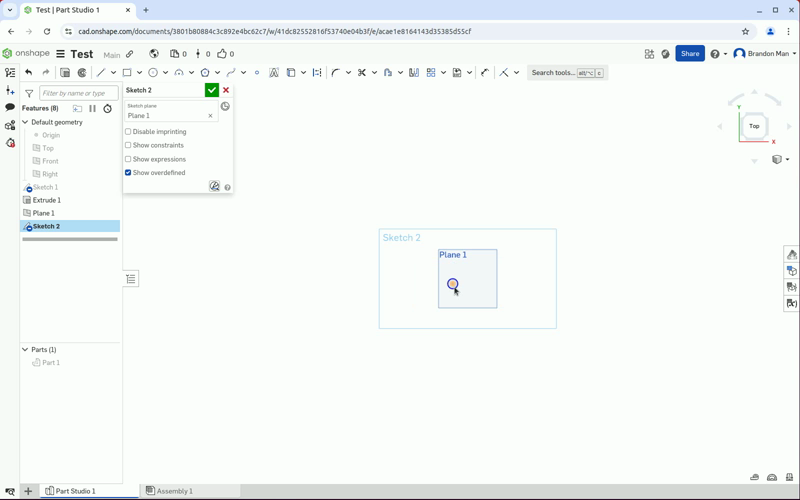
scroll(6)
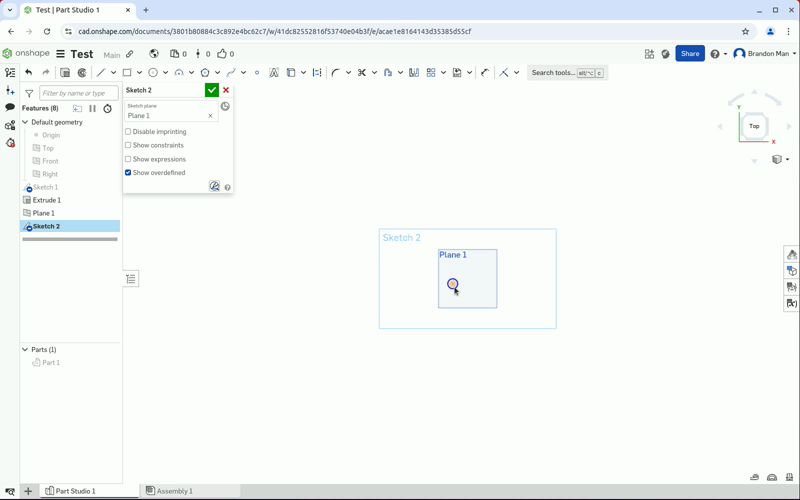
scroll(6)
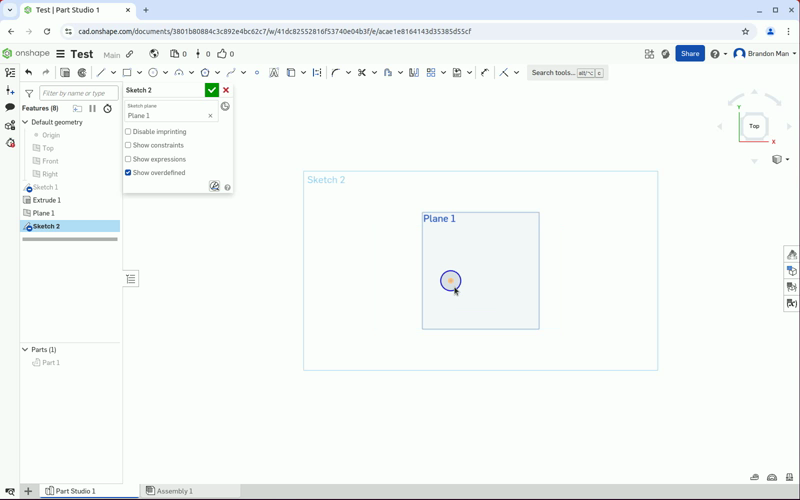
scroll(6)
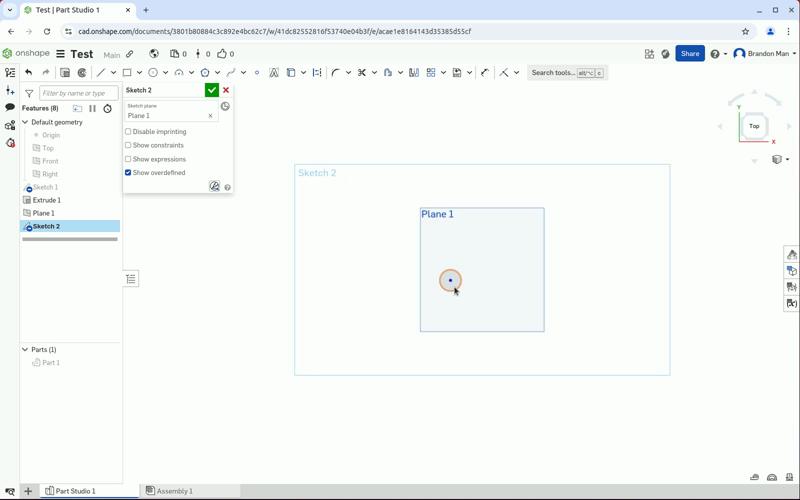
scroll(6)
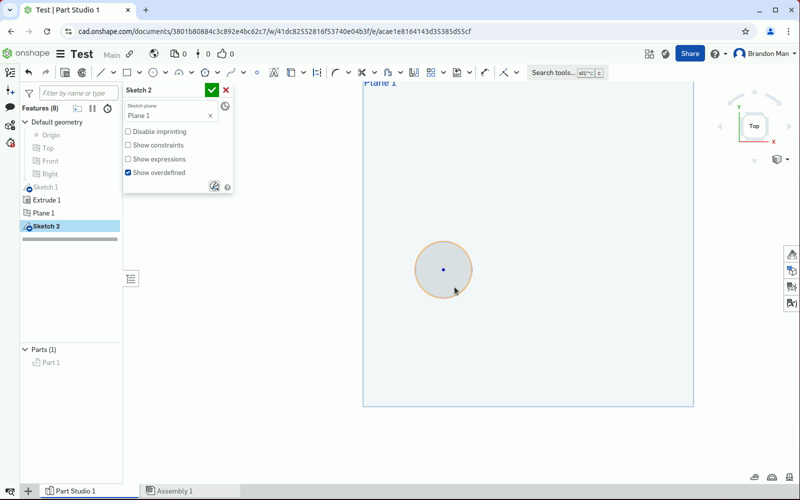
click(454, 286)
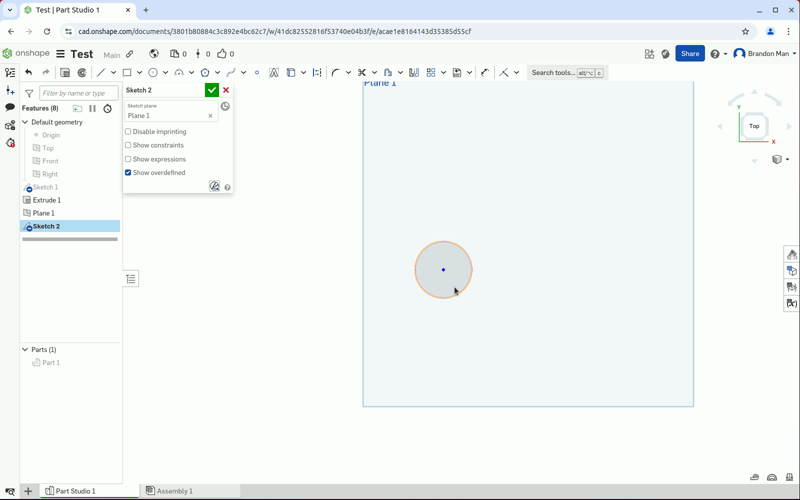
scroll(-6)
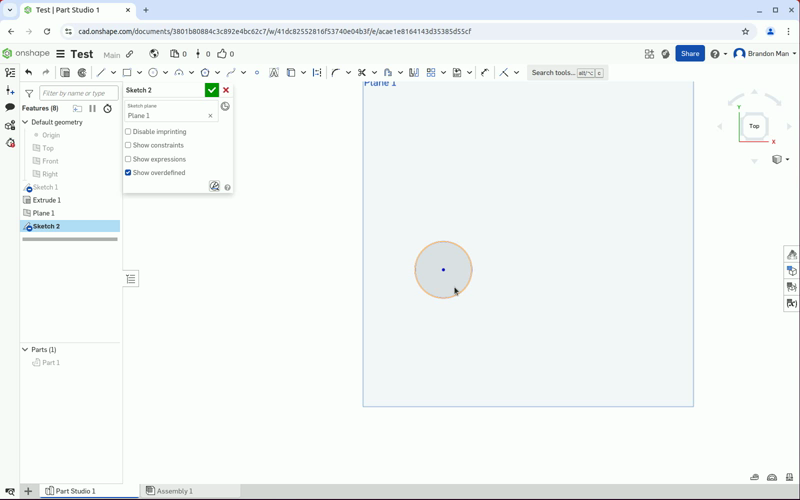
scroll(-6)
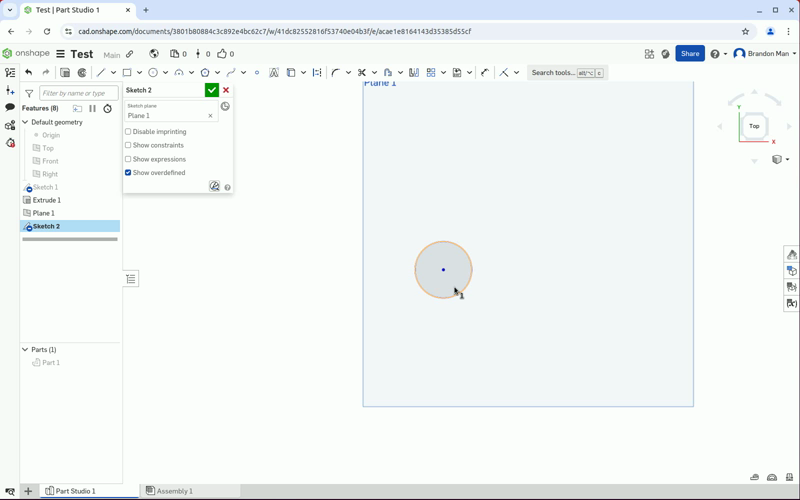
scroll(-6)
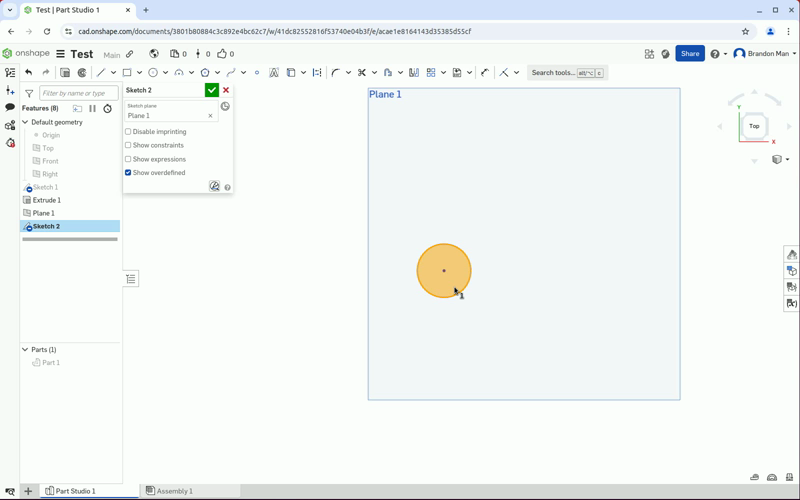
scroll(-6)
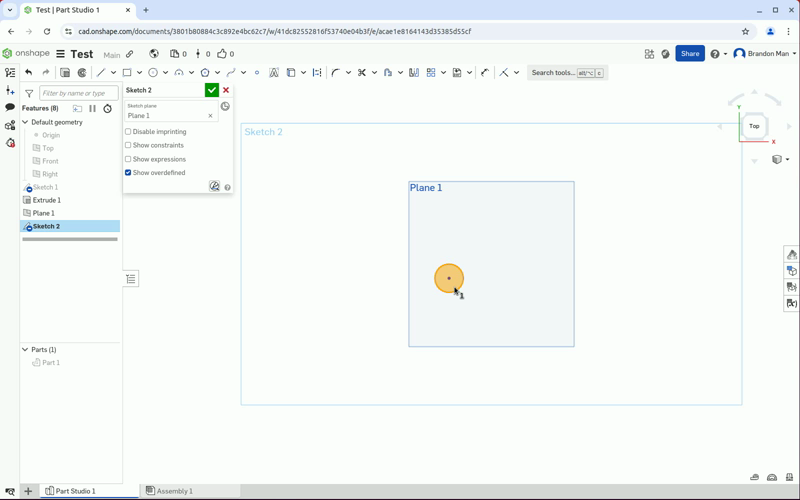
scroll(-6)
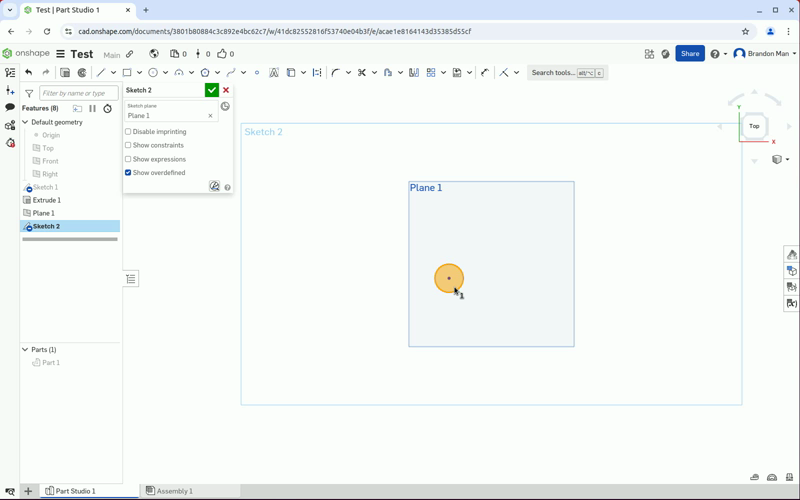
scroll(-6)
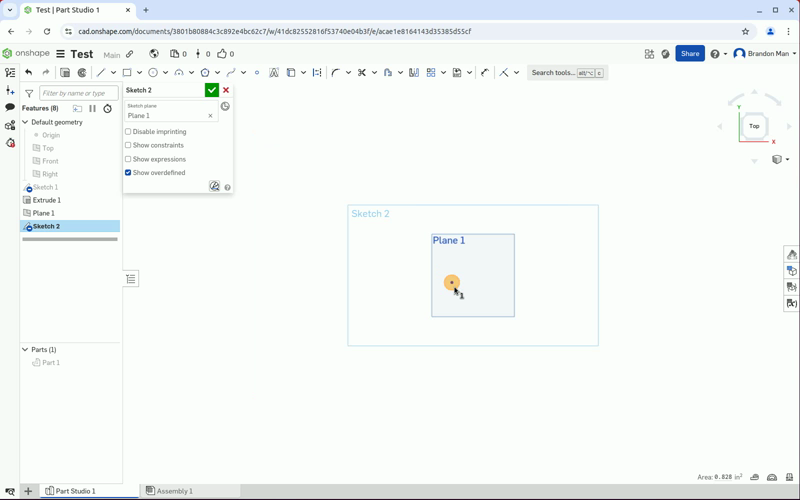
scroll(-6)
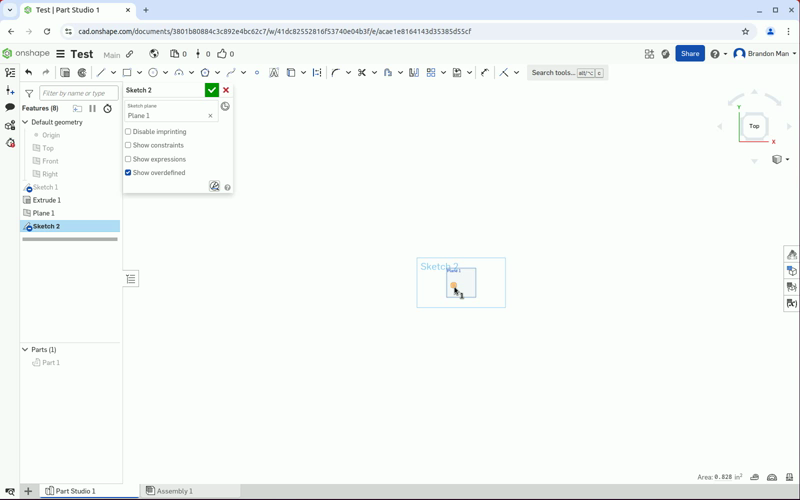
mouse_move(73, 352)
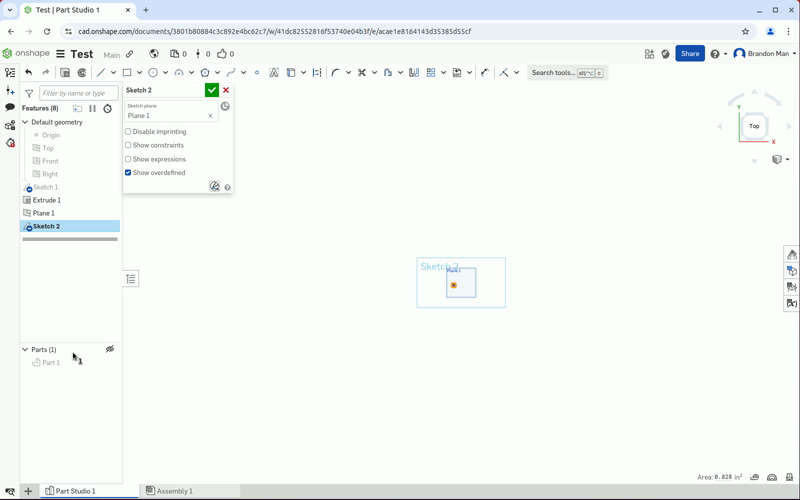
key(shift+y)
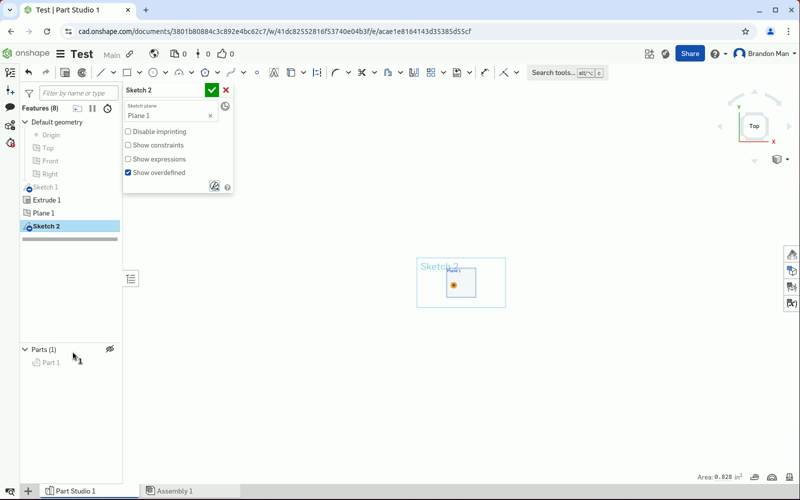
key(shift+e)
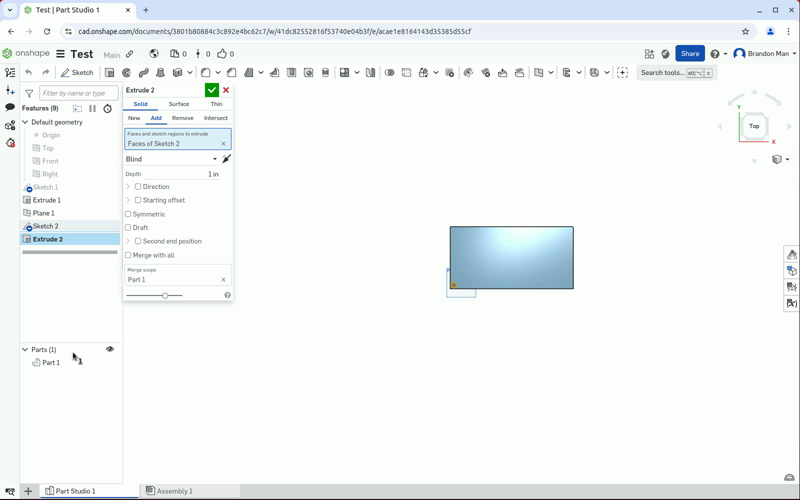
mouse_move(143, 106)
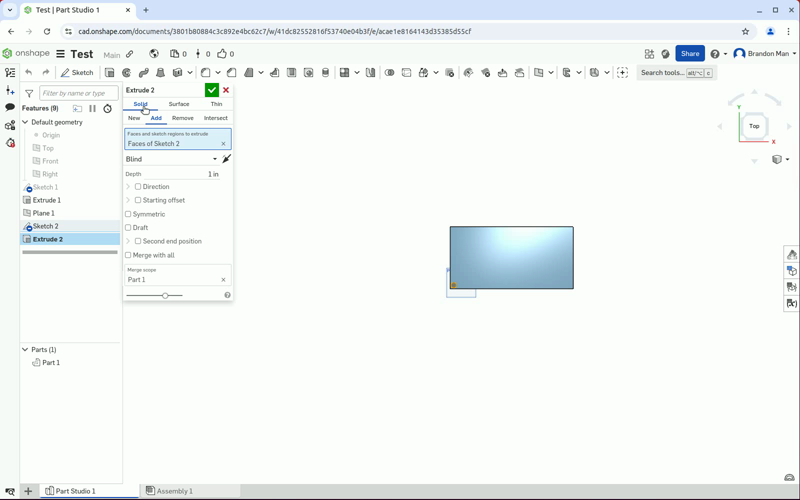
click(143, 106)
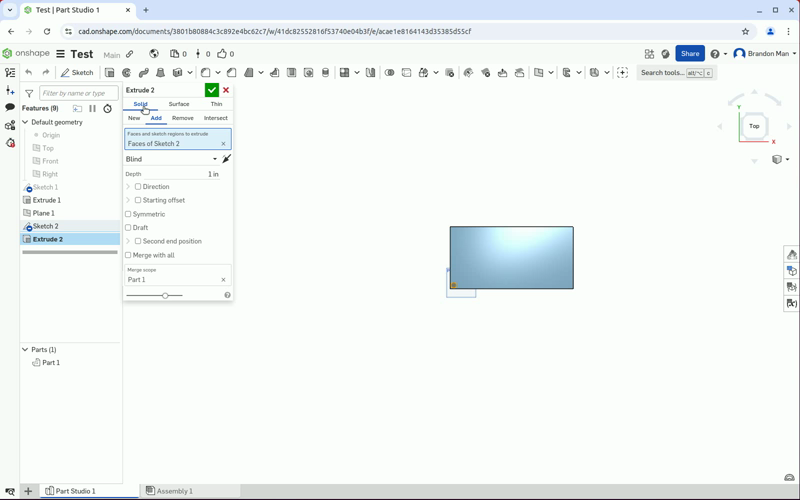
mouse_move(186, 120)
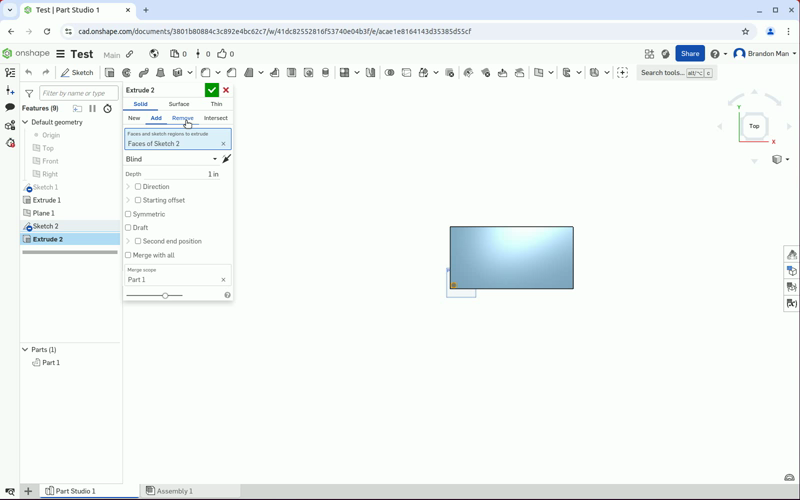
click(186, 120)
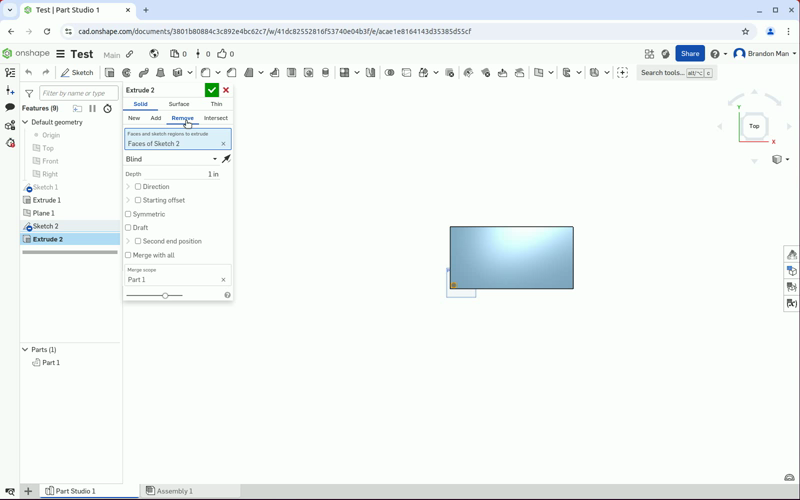
key(tab, 4)
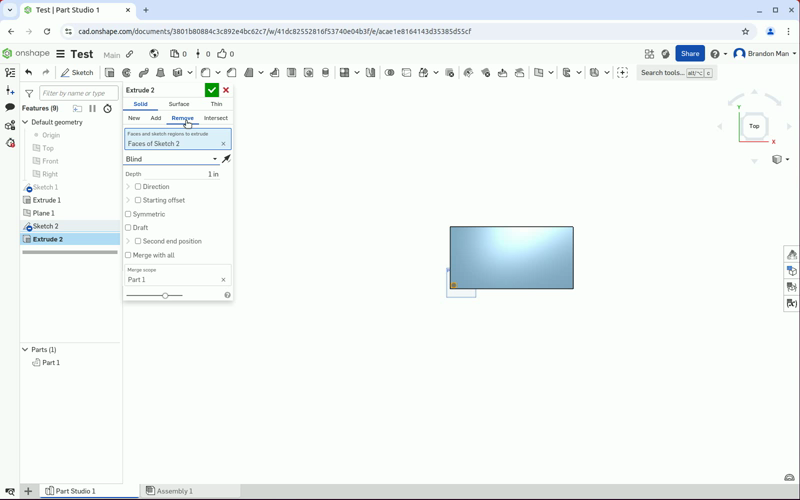
text(0.481)
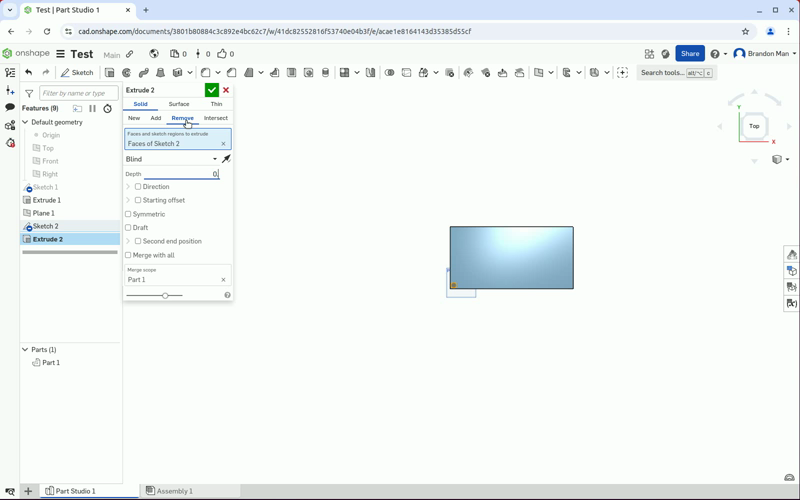
key(tab, 6)
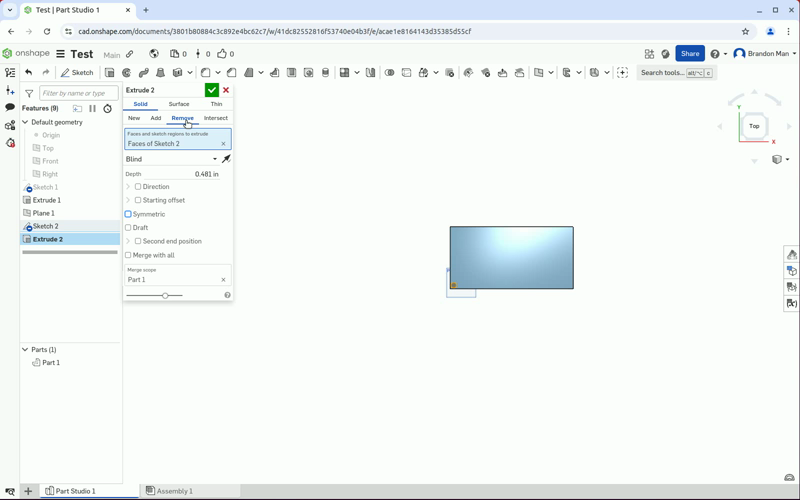
key(space)
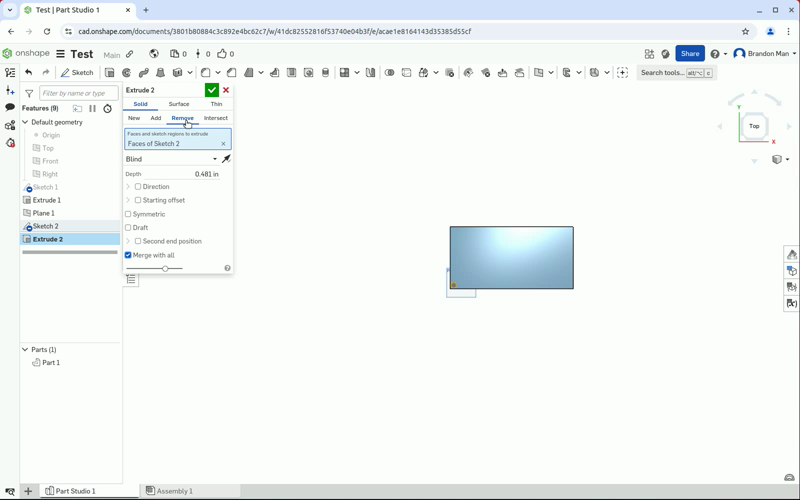
key(enter)
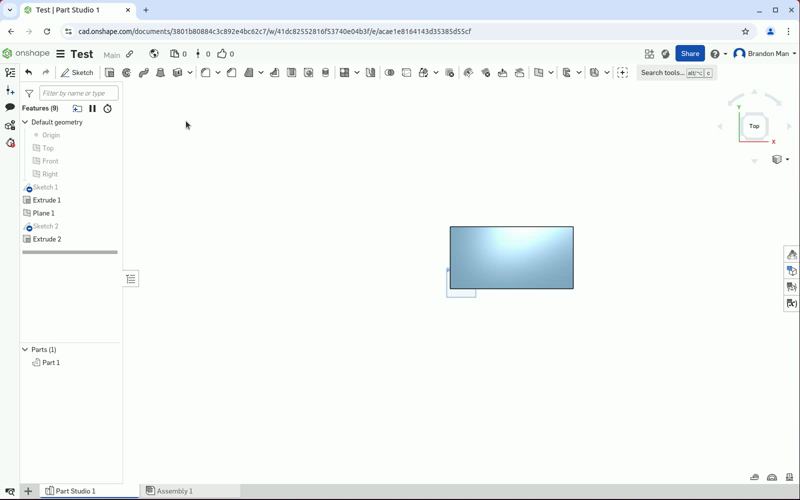
key(shift+h)
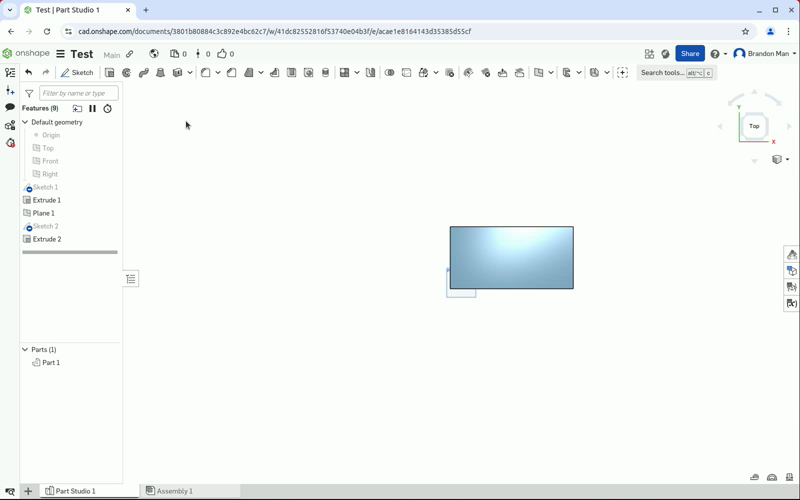
key(shift+h)
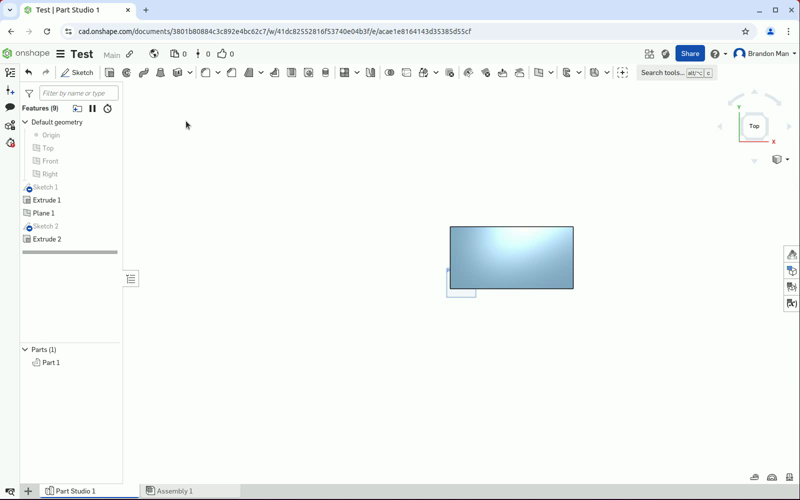
mouse_move(73, 189)
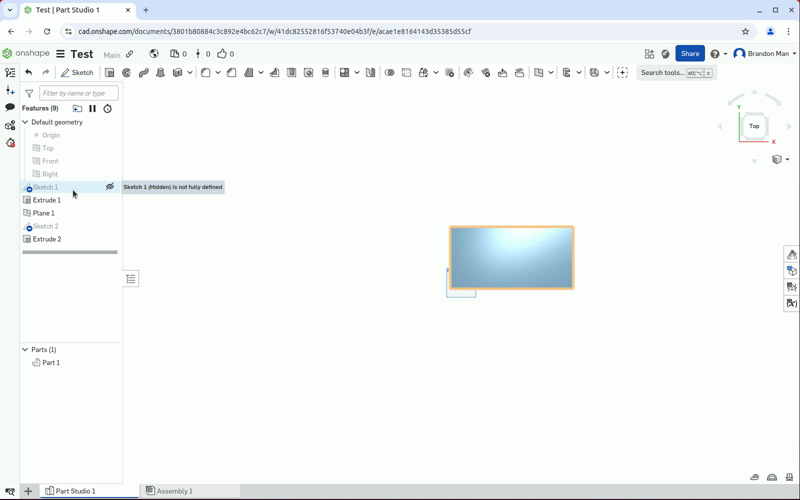
click(73, 189)
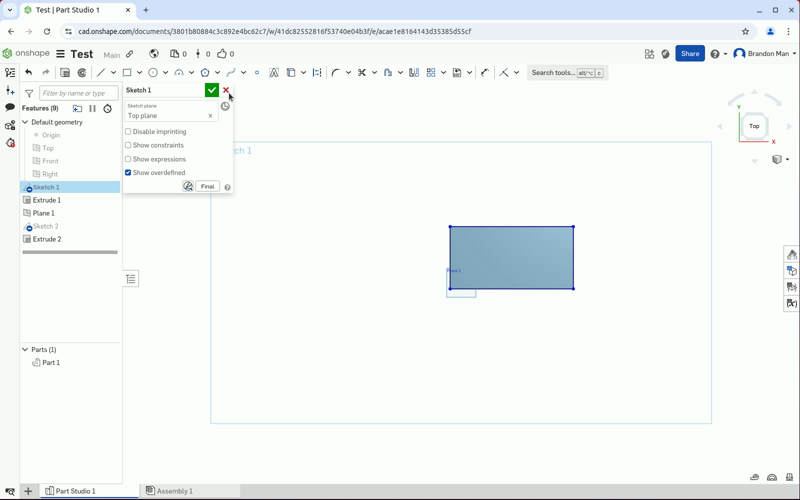
mouse_move(229, 92)
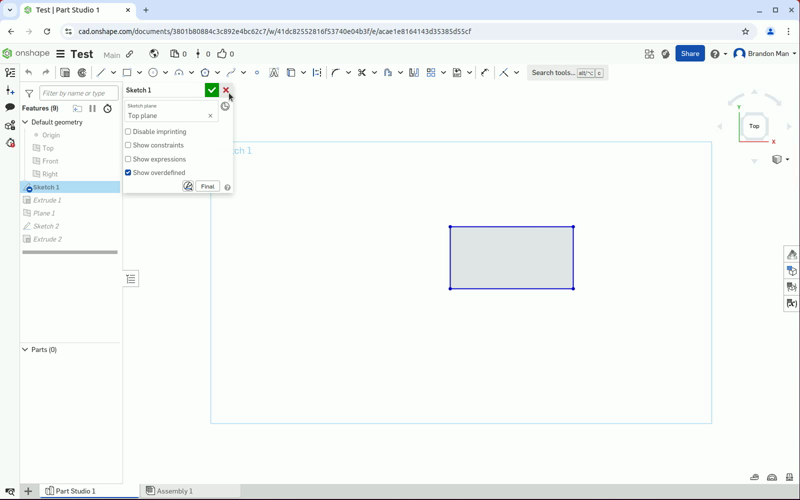
click(229, 92)
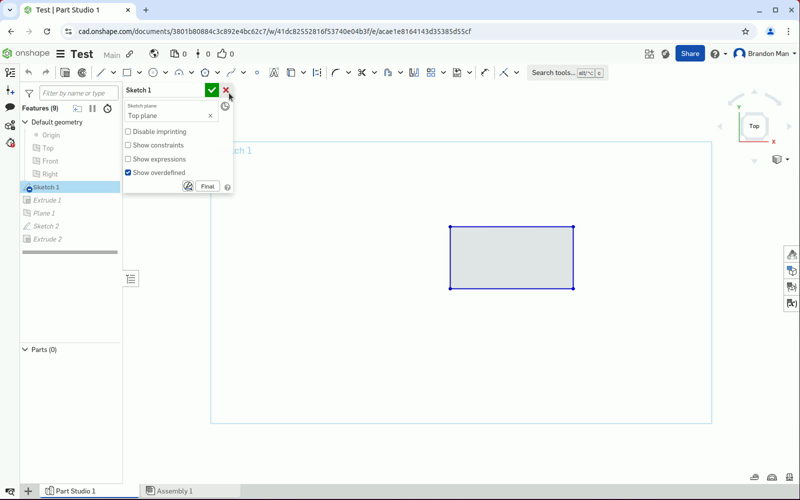
key(shift+s)
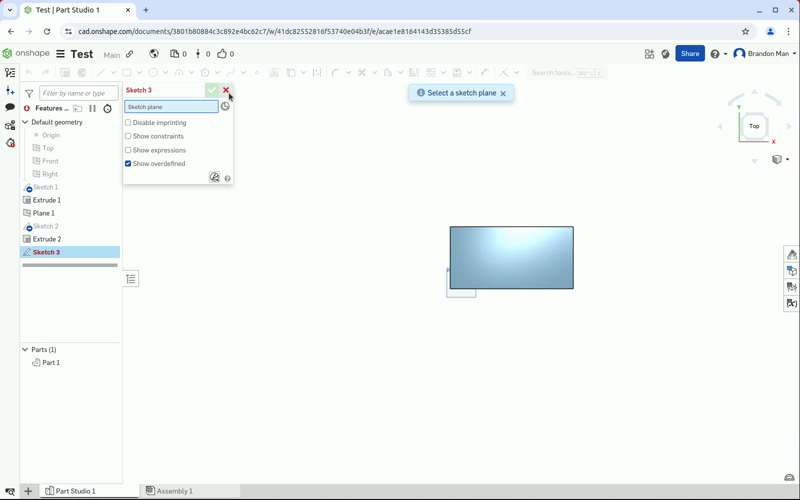
mouse_move(73, 215)
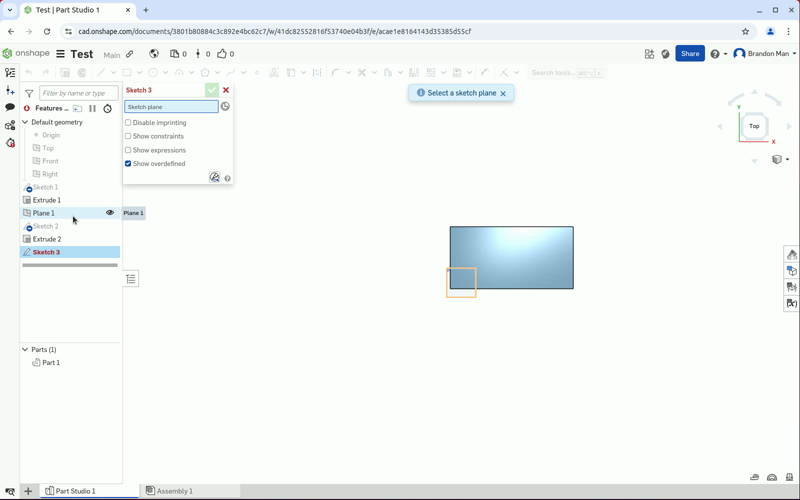
click(73, 215)
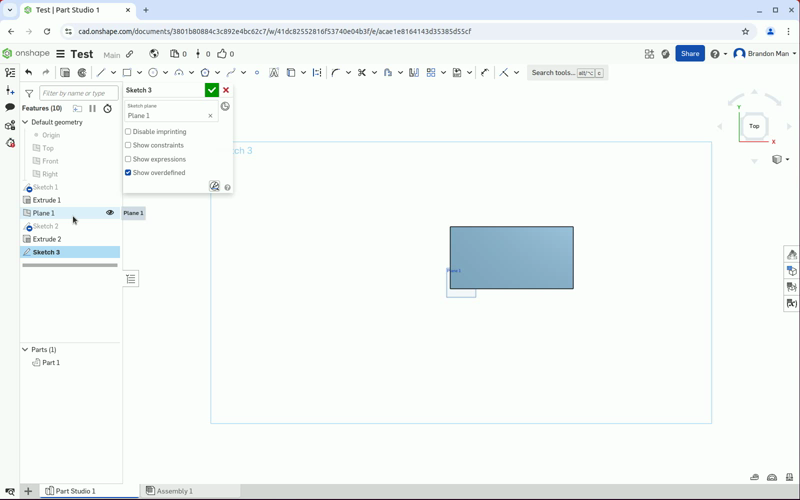
mouse_move(73, 352)
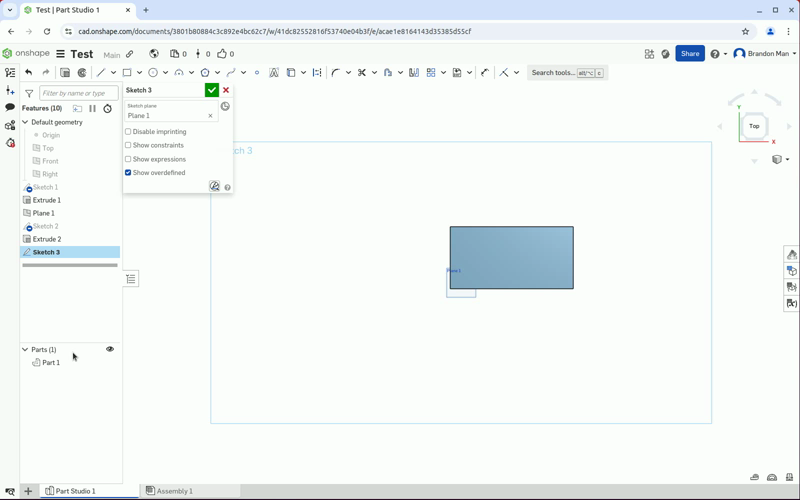
key(y)
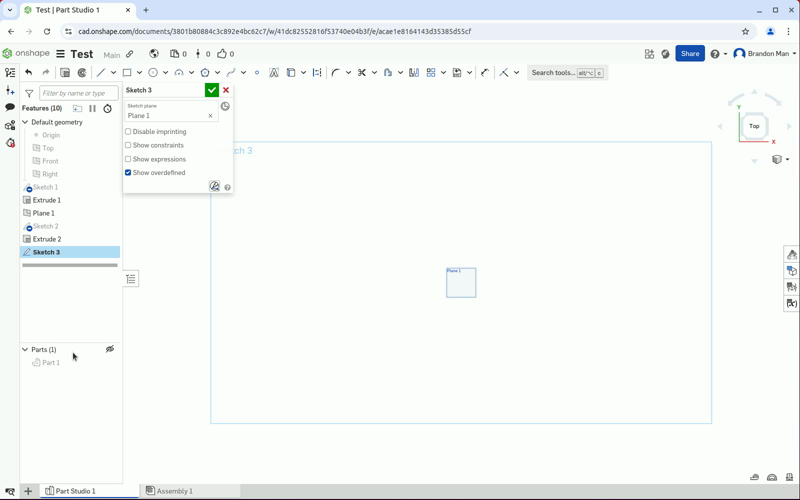
key(c)
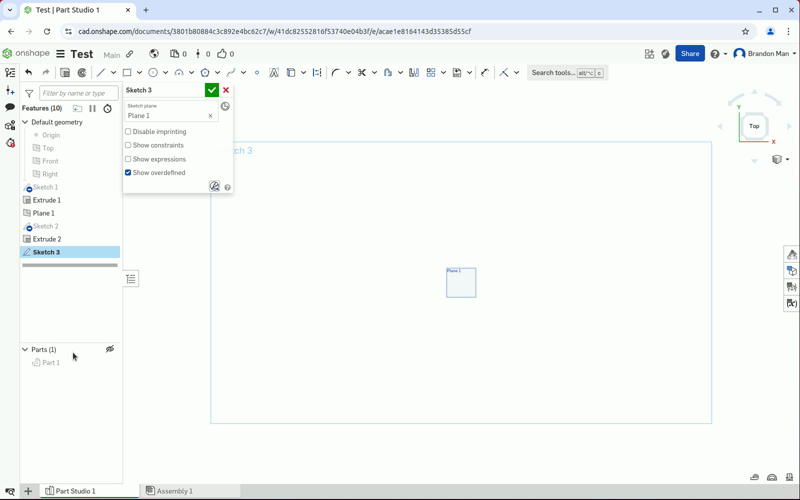
key_down(shift)
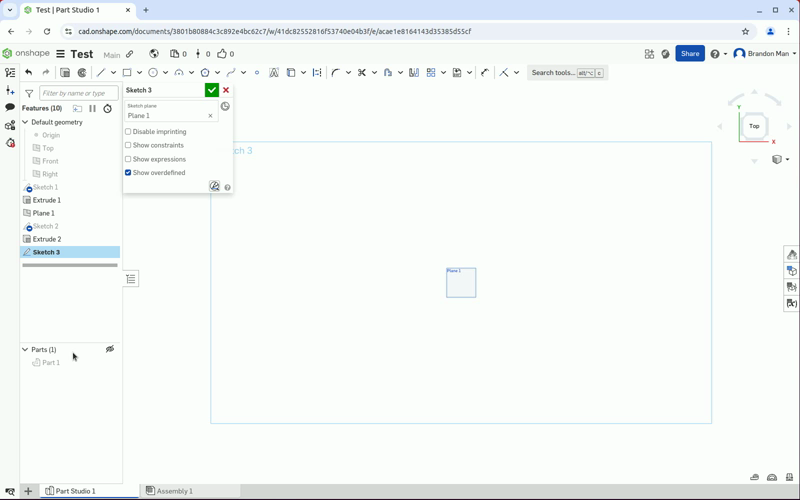
mouse_move(481, 258)
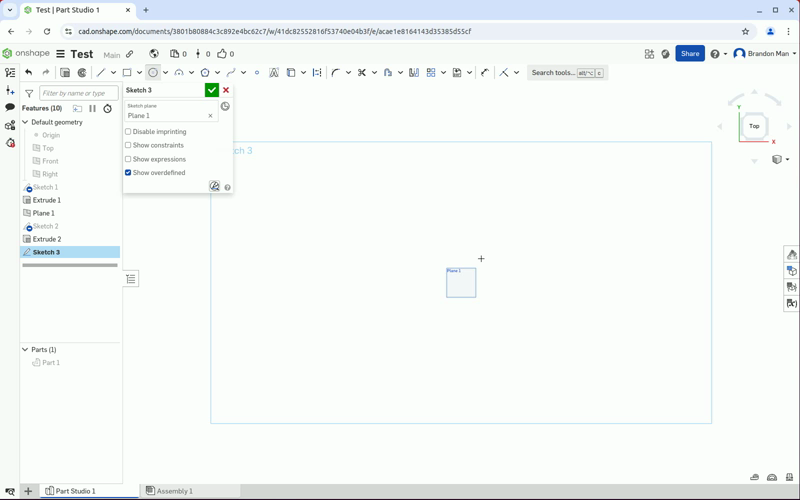
click(481, 258)
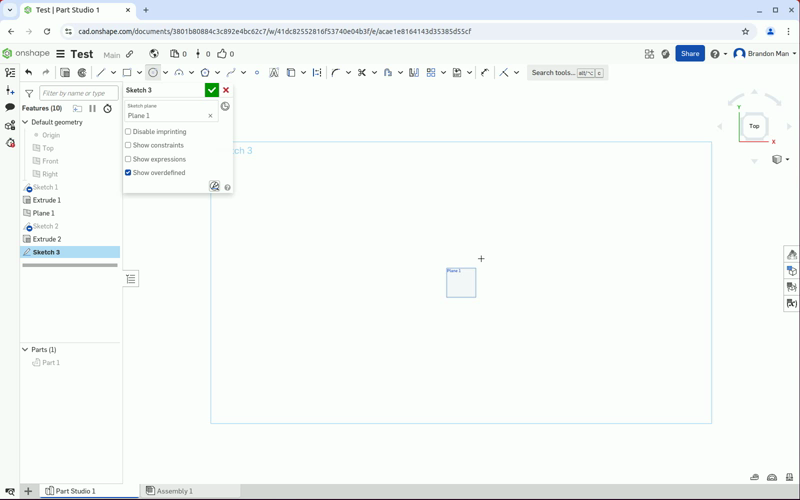
key_up(shift)
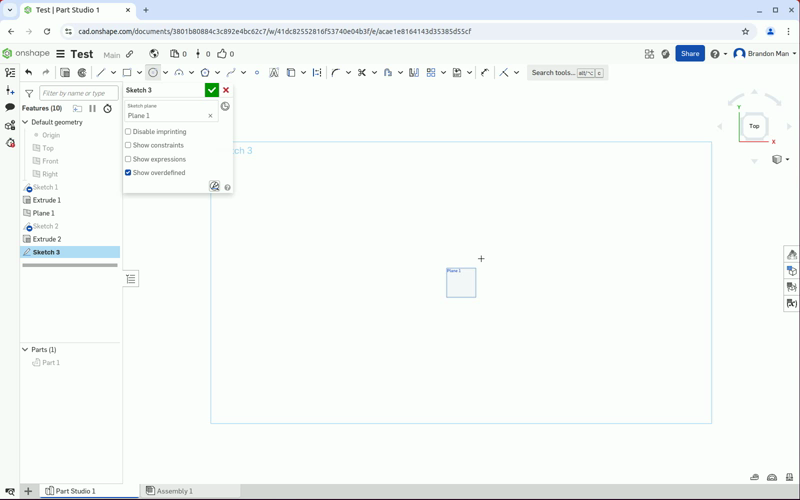
mouse_move(506, 258)
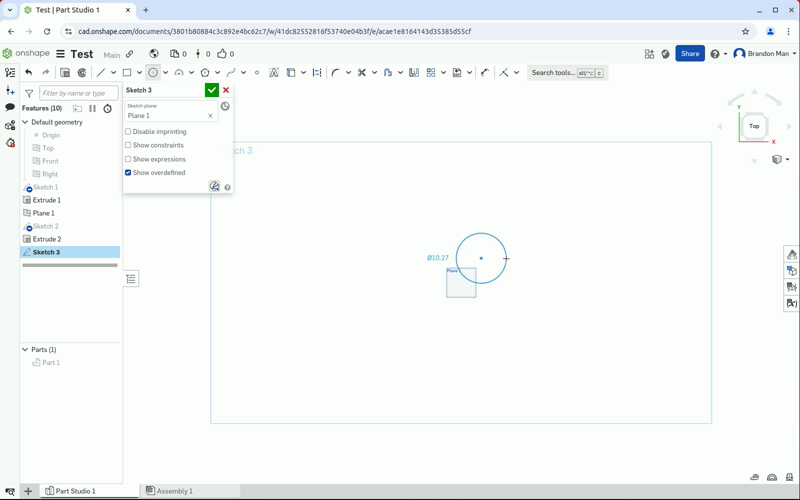
click(506, 258)
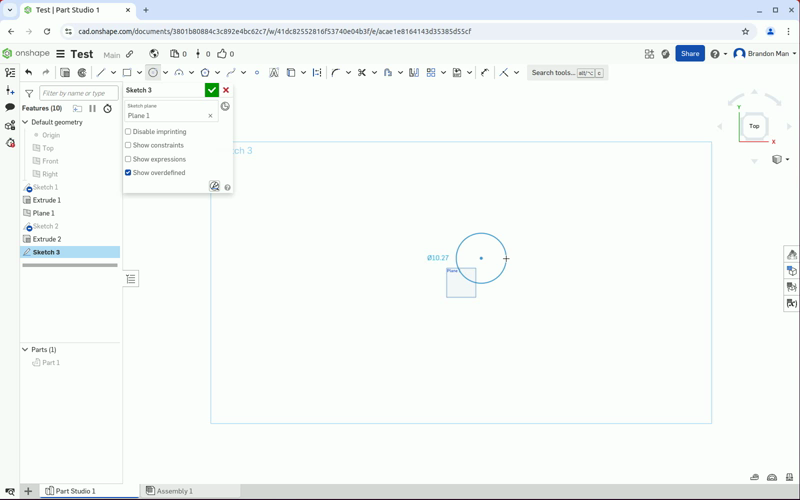
key(esc)
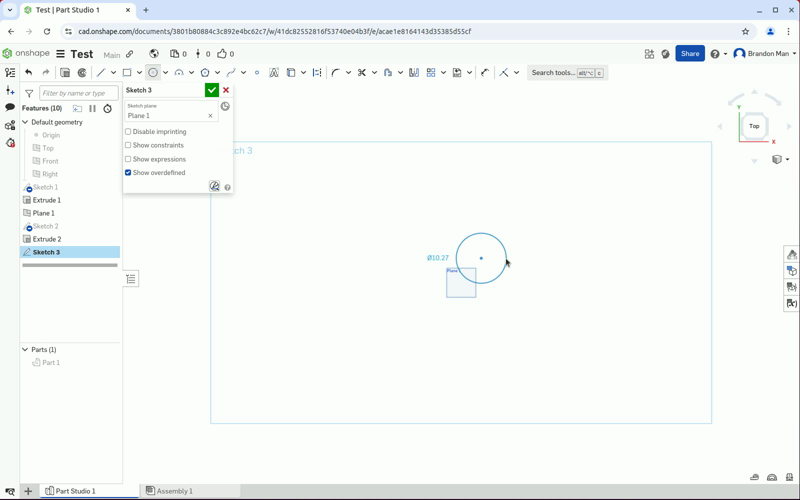
mouse_move(497, 260)
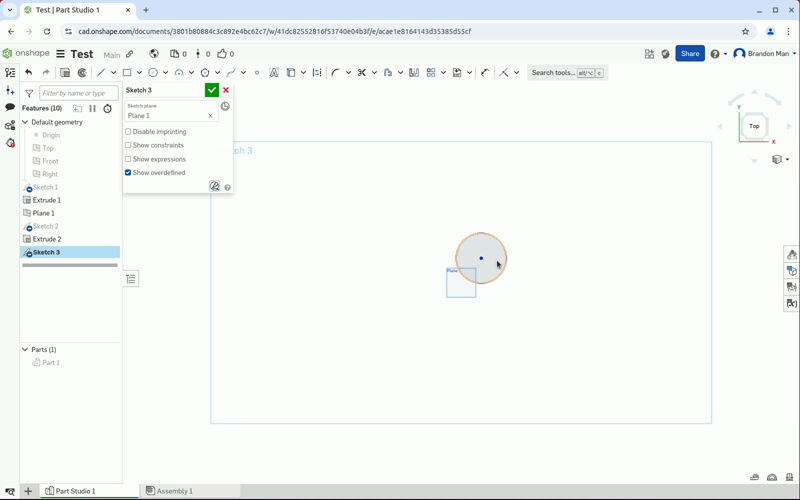
click(497, 260)
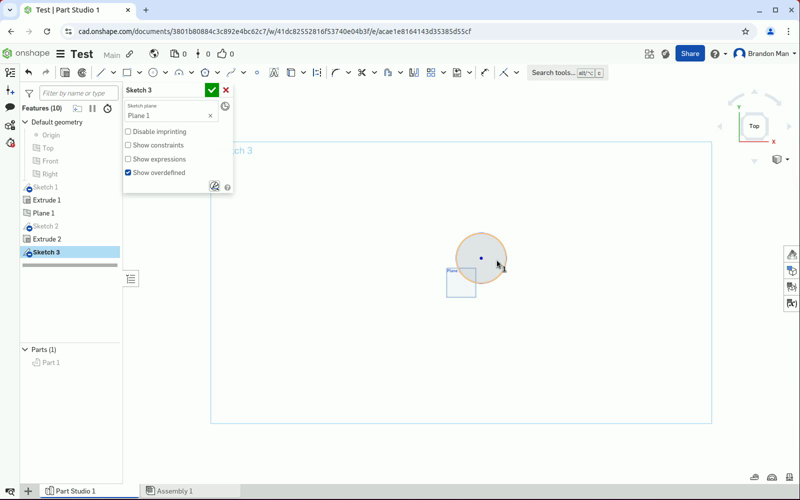
mouse_move(73, 352)
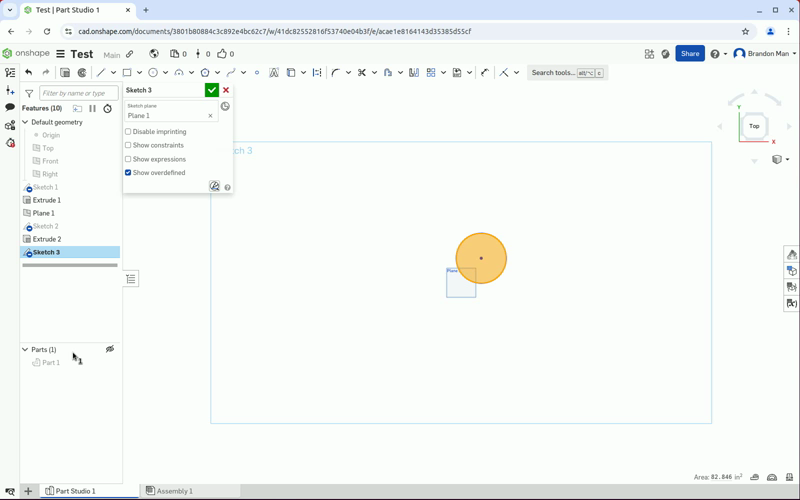
key(shift+y)
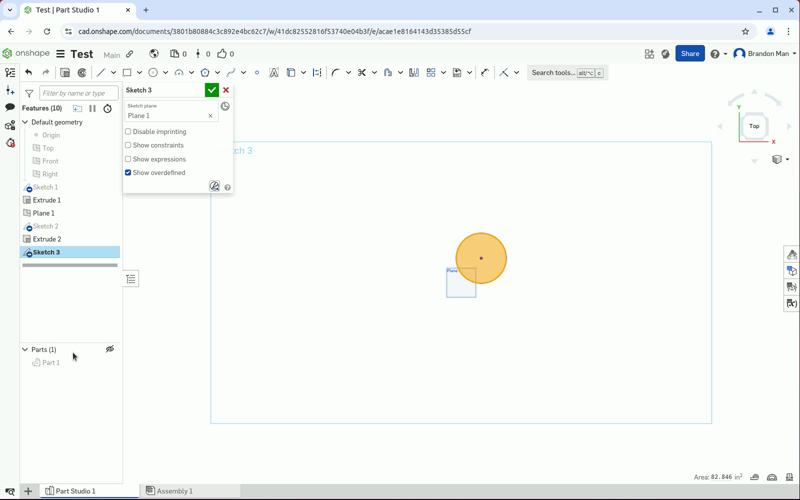
key(shift+e)
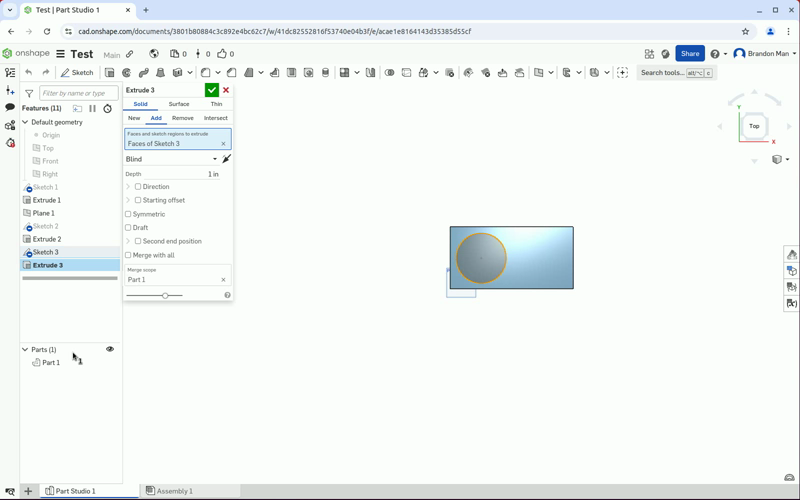
mouse_move(143, 106)
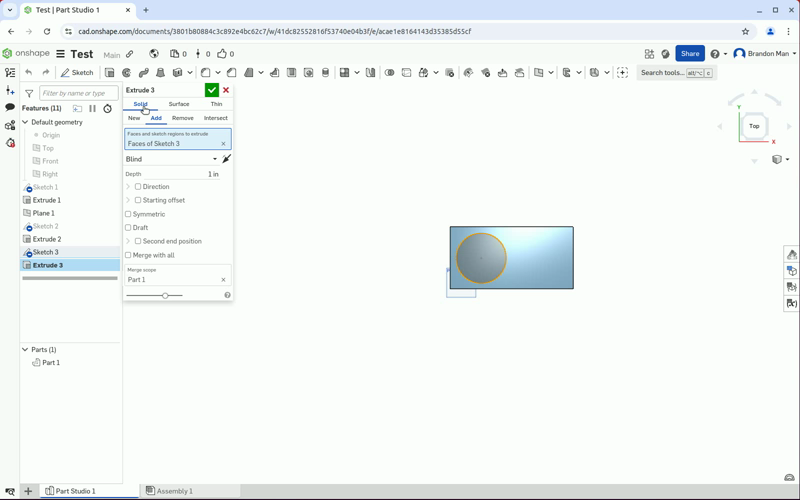
click(143, 106)
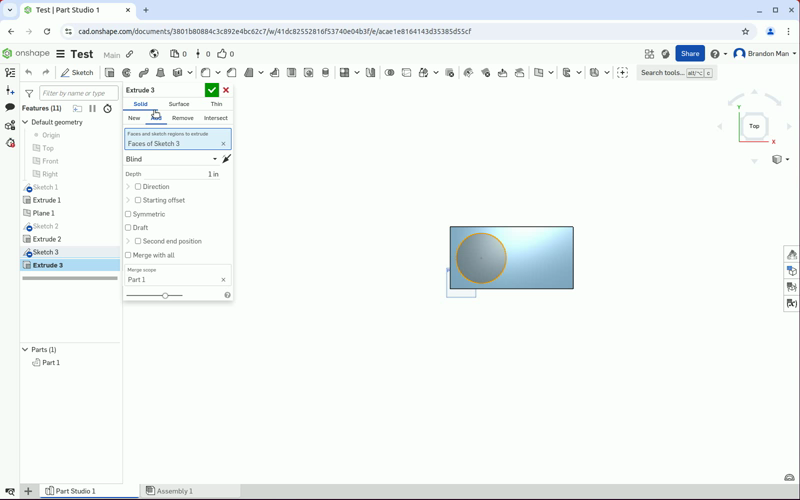
mouse_move(186, 120)
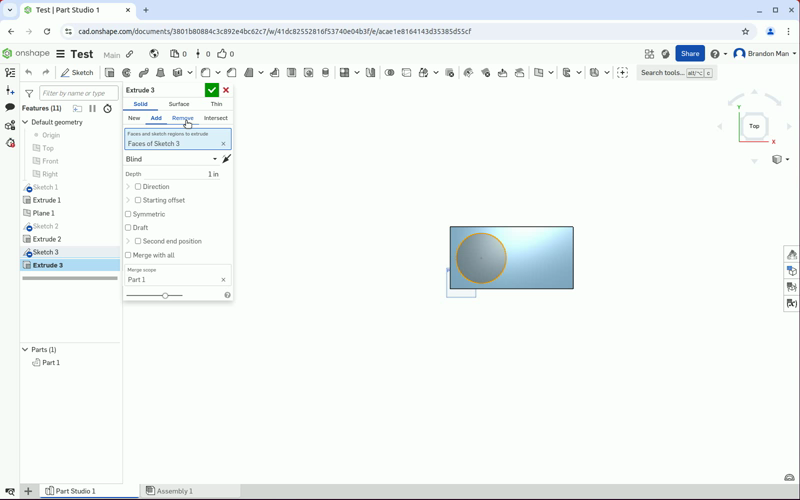
click(186, 120)
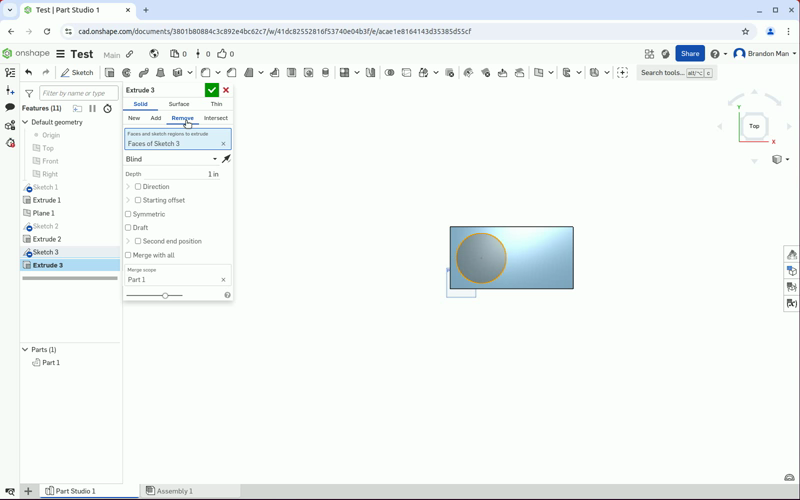
key(tab, 4)
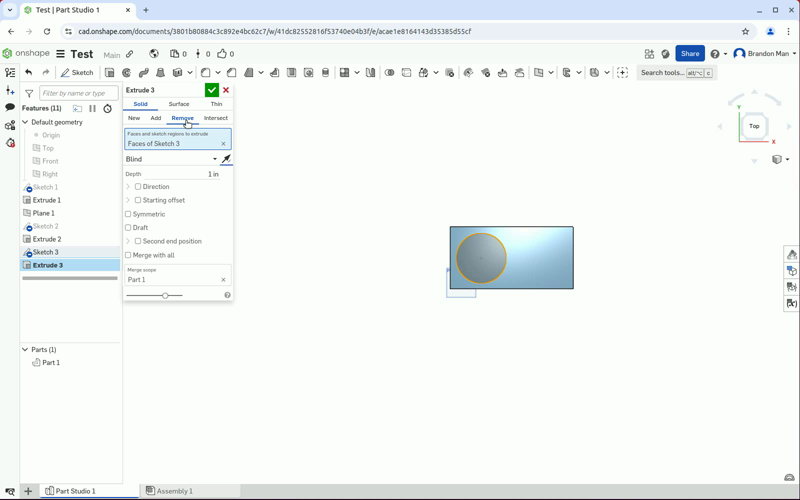
text(0.481)
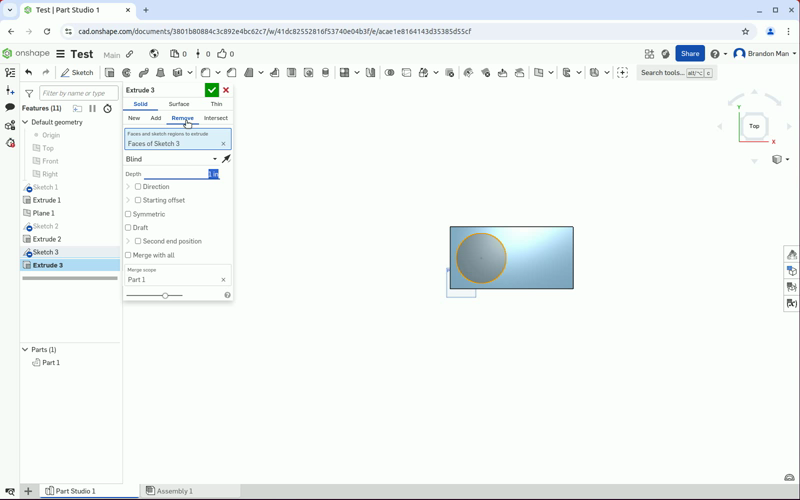
key(tab, 6)
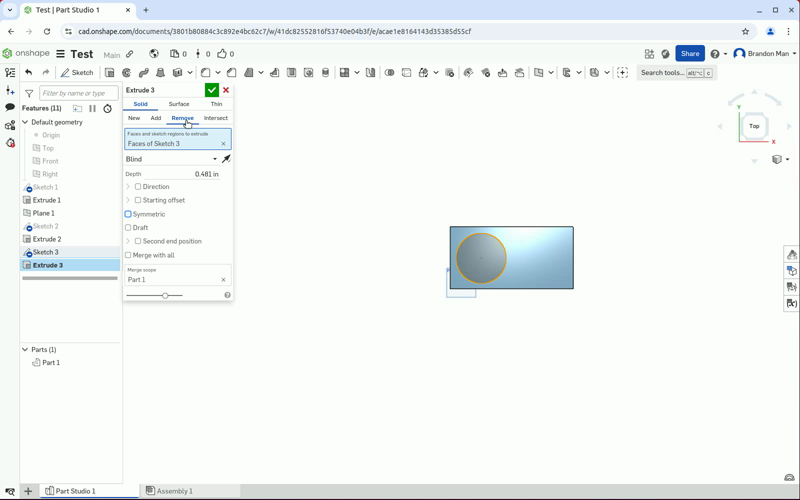
key(space)
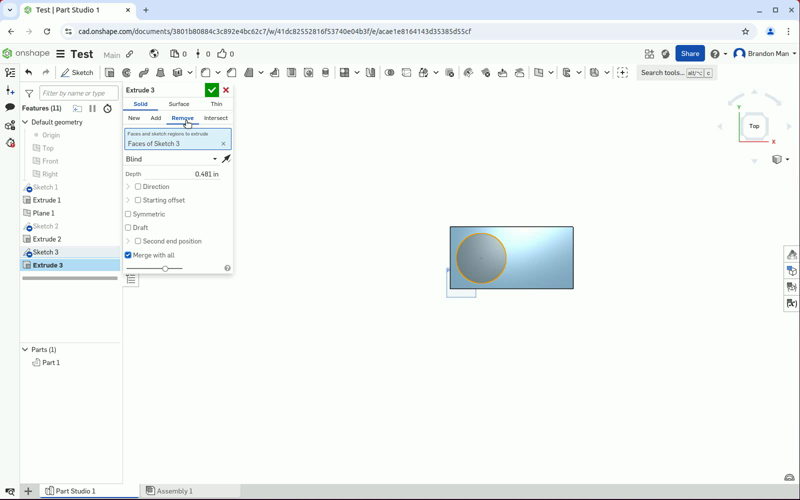
key(enter)
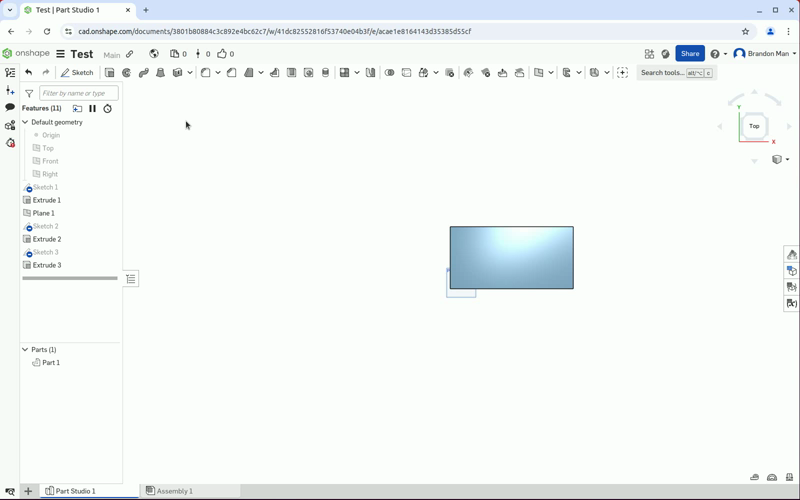
key(shift+h)
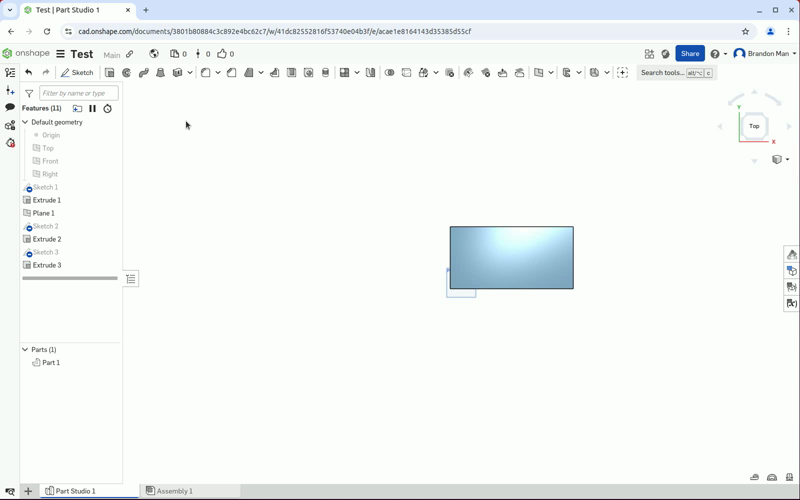
key(shift+h)
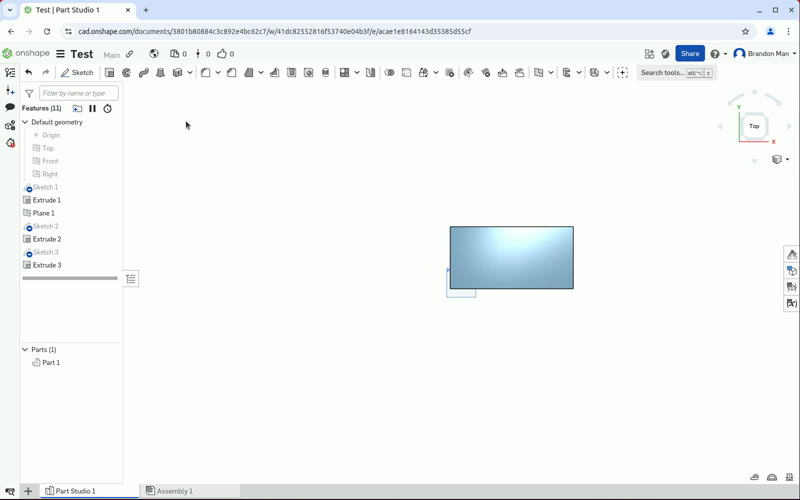
mouse_move(73, 189)
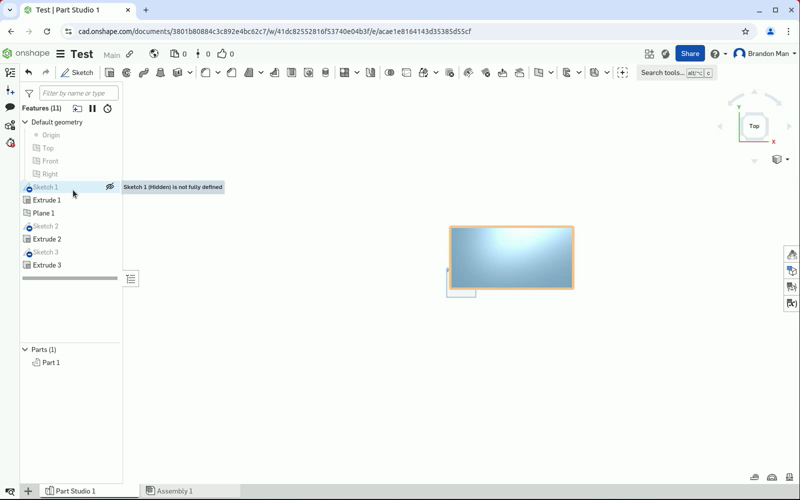
click(73, 189)
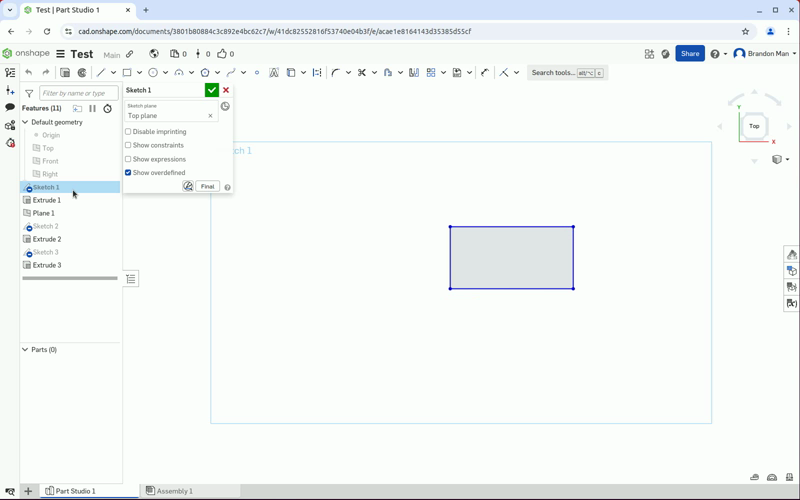
mouse_move(229, 92)
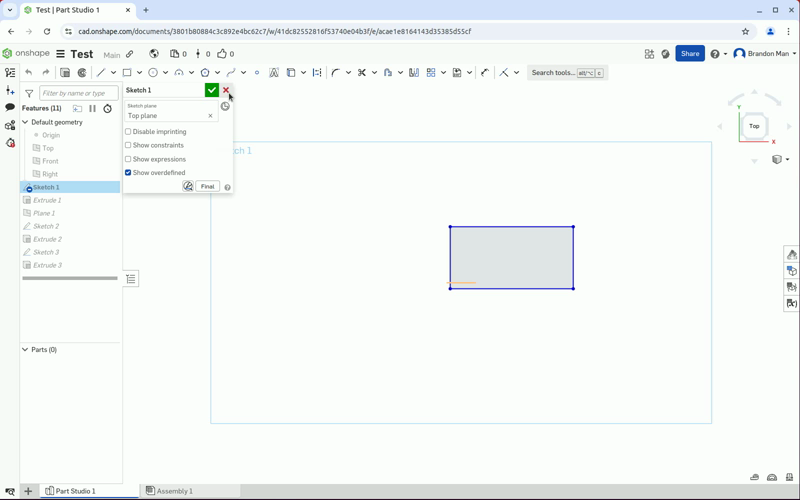
click(229, 92)
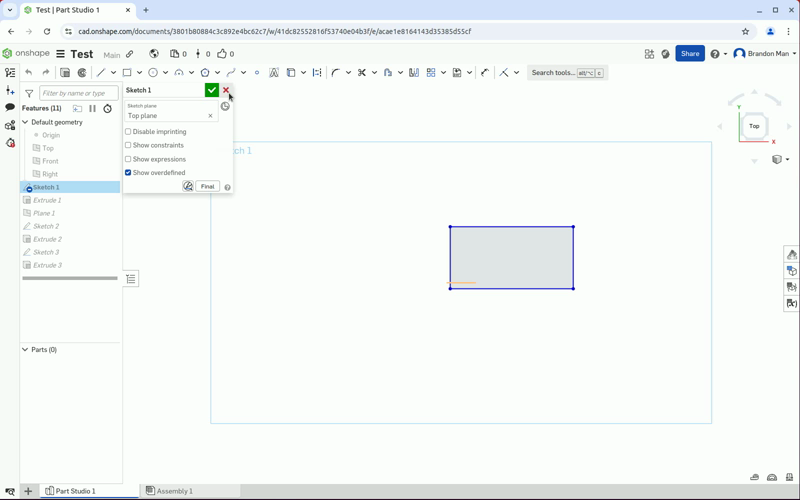
key(shift+s)
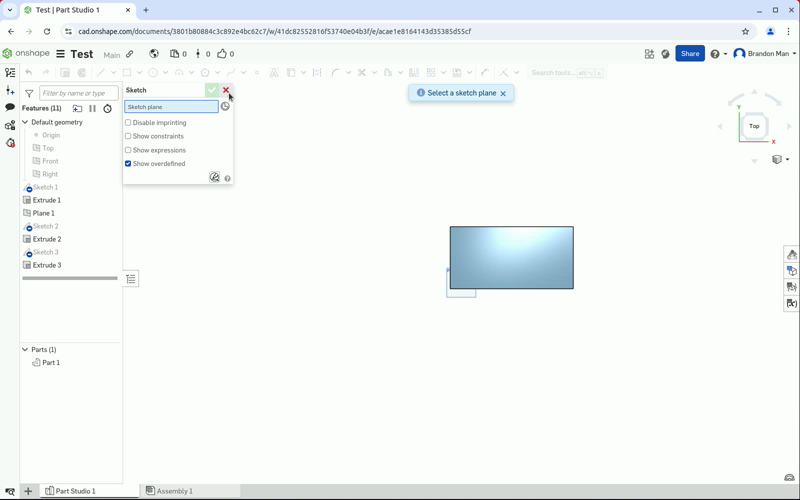
mouse_move(73, 215)
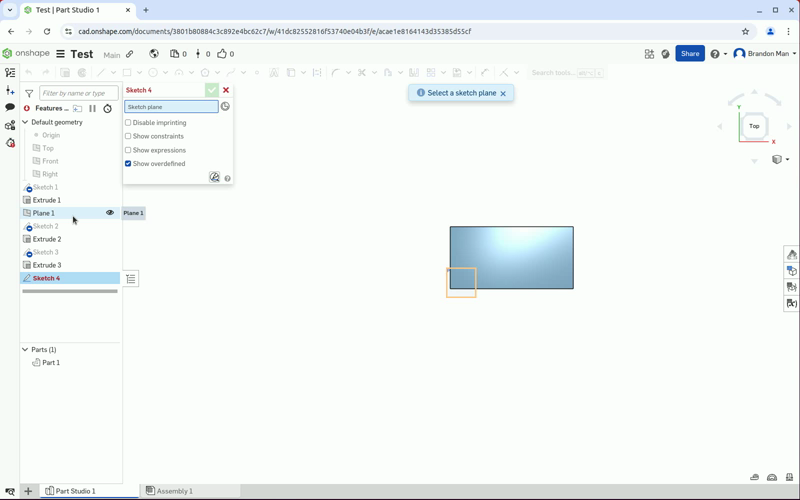
click(73, 215)
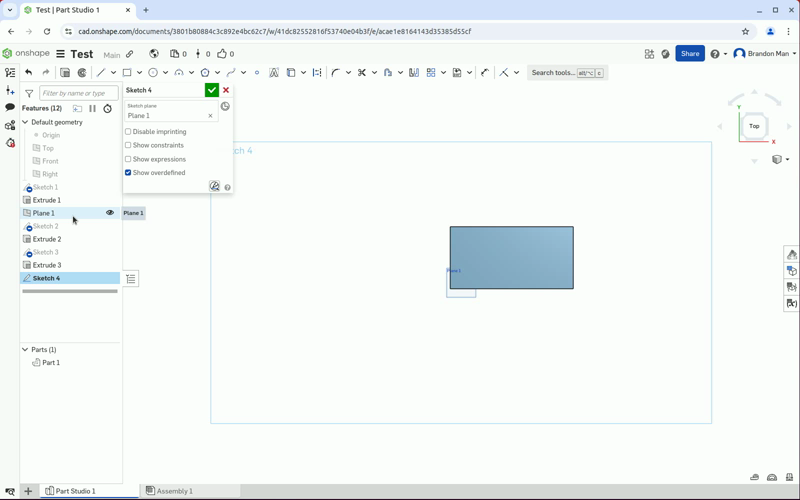
mouse_move(73, 352)
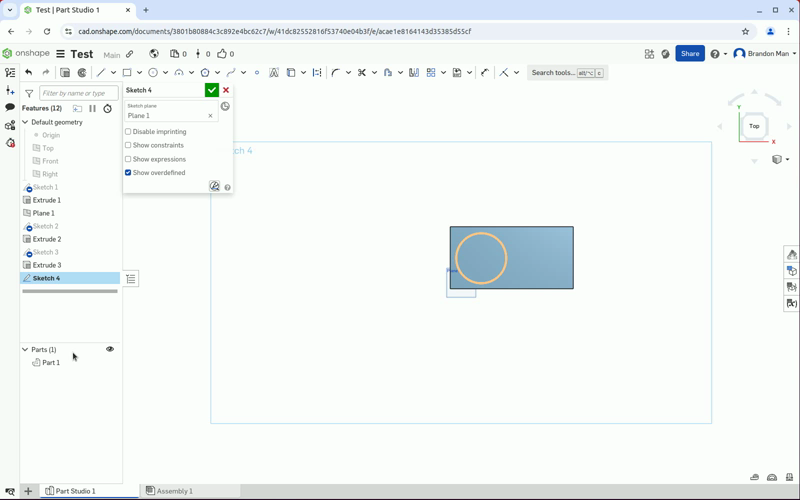
key(y)
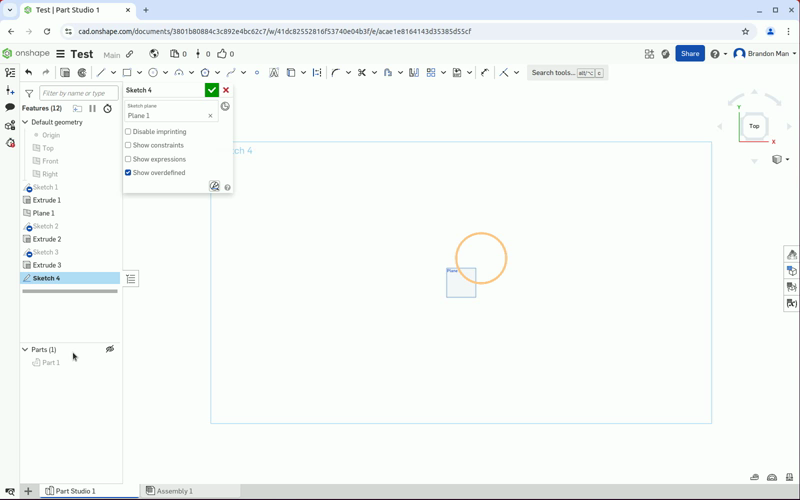
key(c)
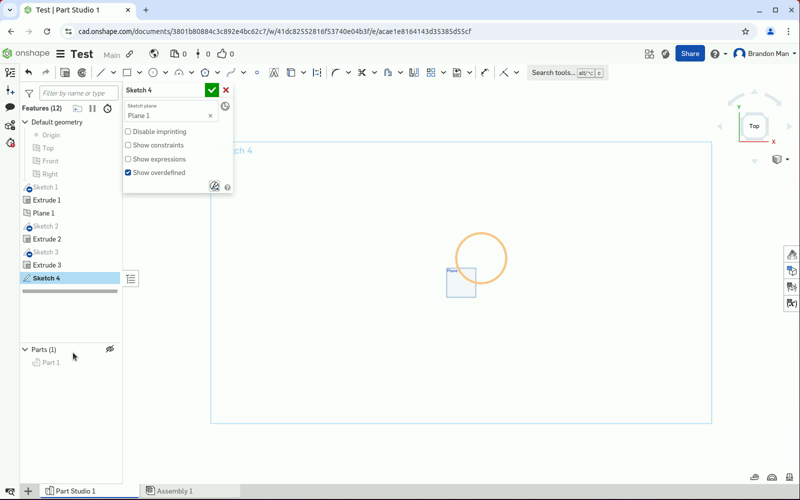
key_down(shift)
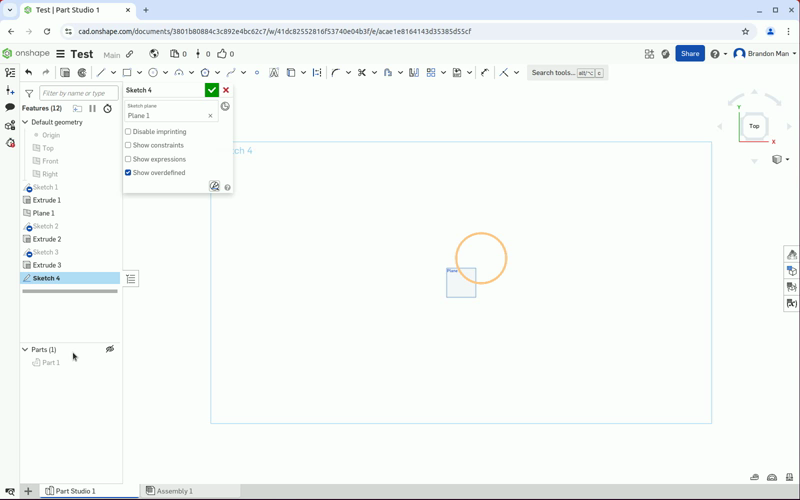
mouse_move(453, 230)
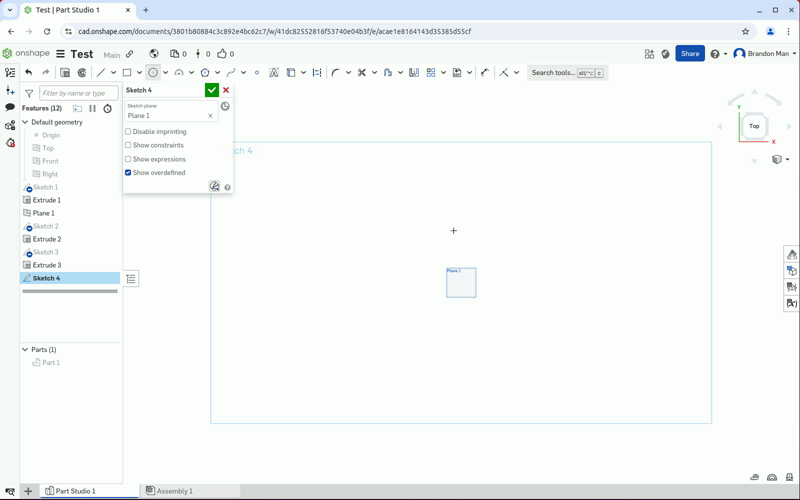
click(453, 230)
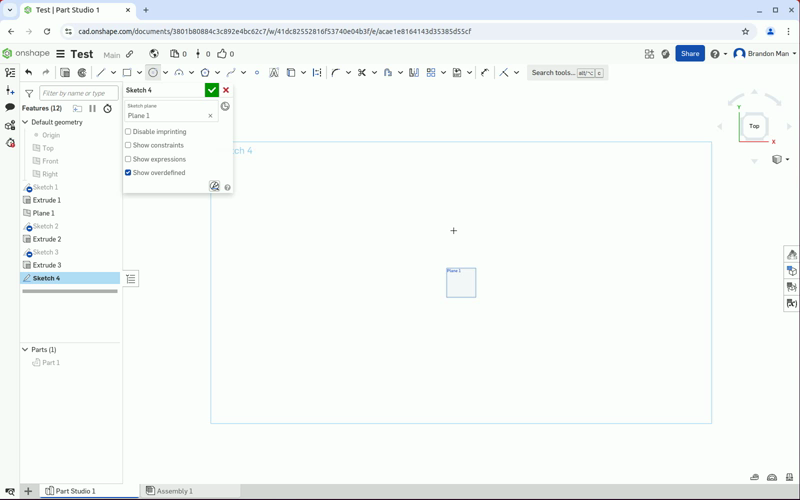
key_up(shift)
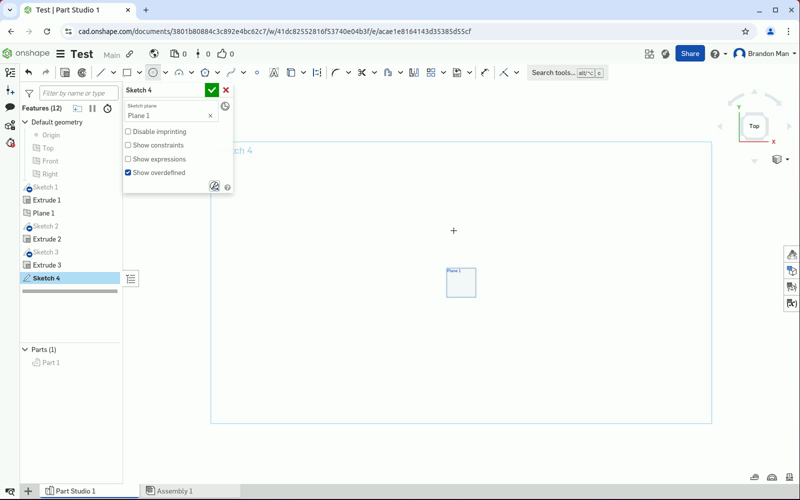
mouse_move(456, 230)
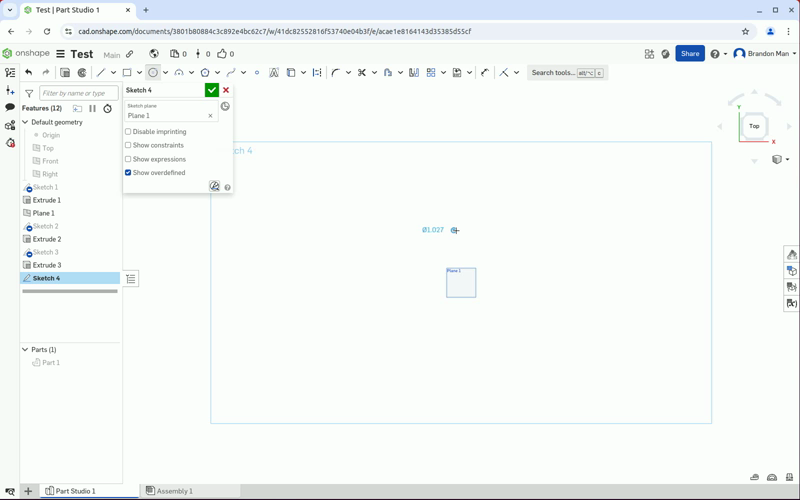
scroll(6)
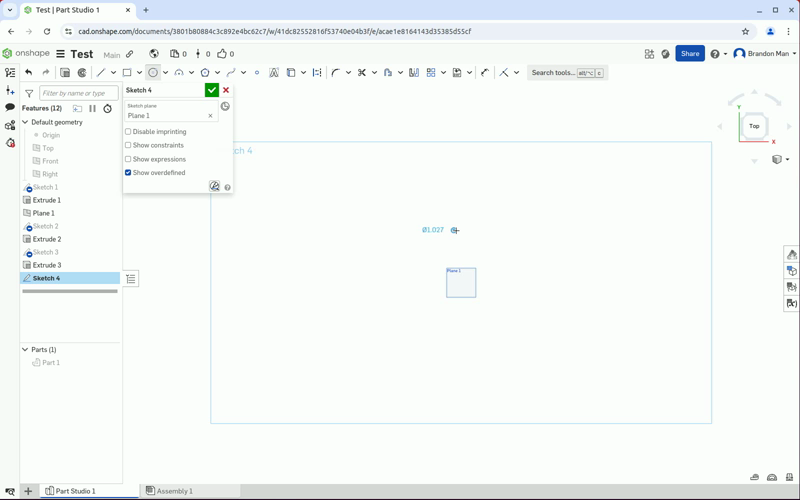
scroll(6)
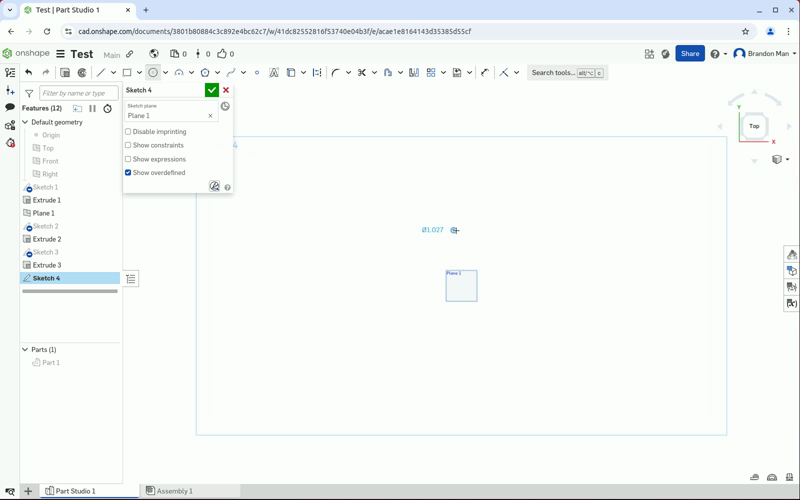
scroll(6)
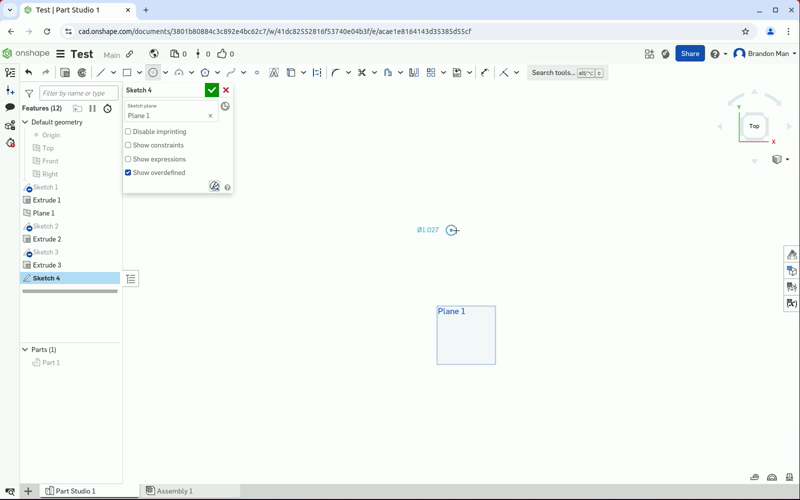
scroll(6)
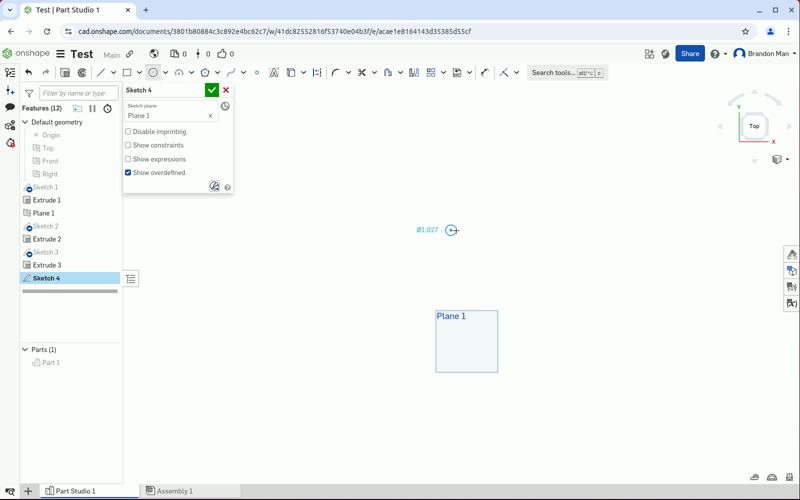
scroll(6)
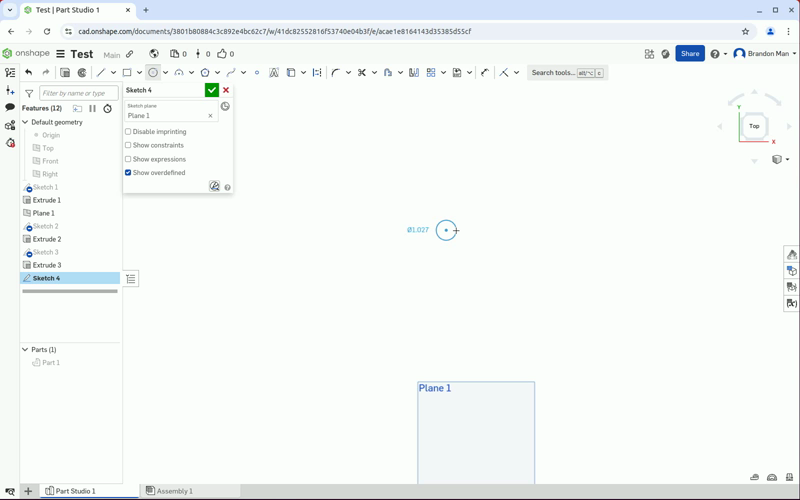
scroll(6)
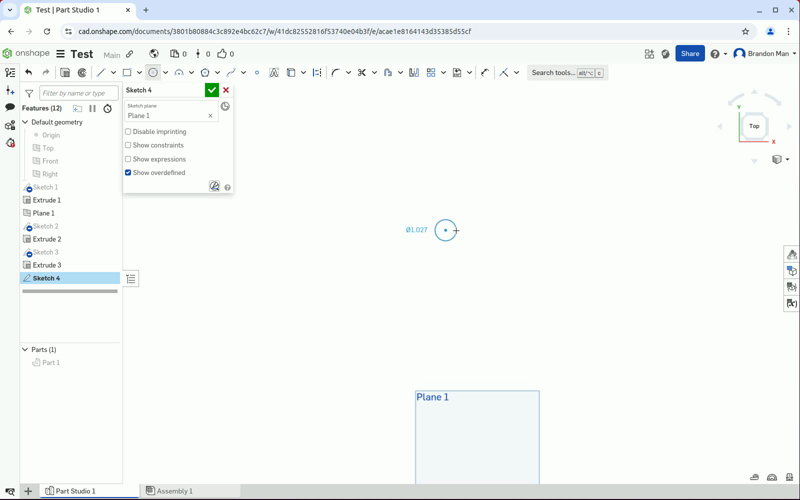
scroll(6)
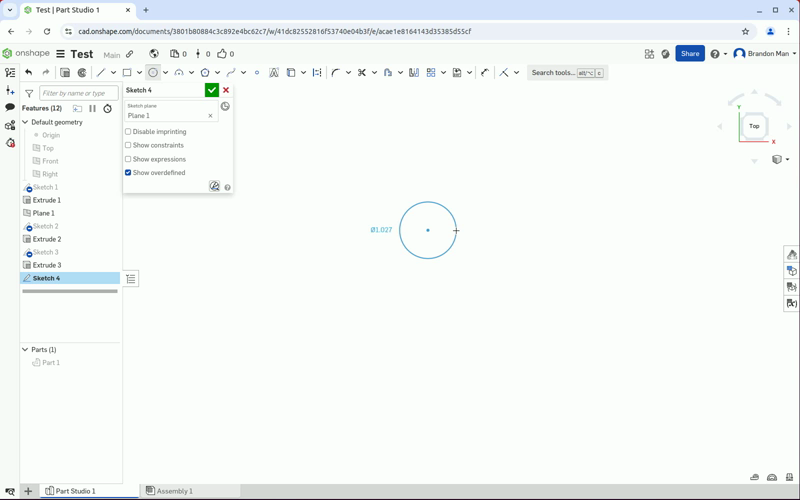
click(456, 230)
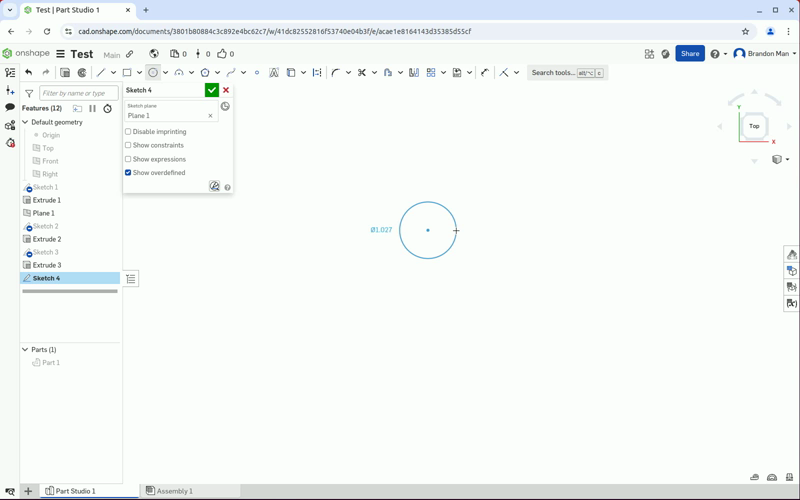
scroll(-6)
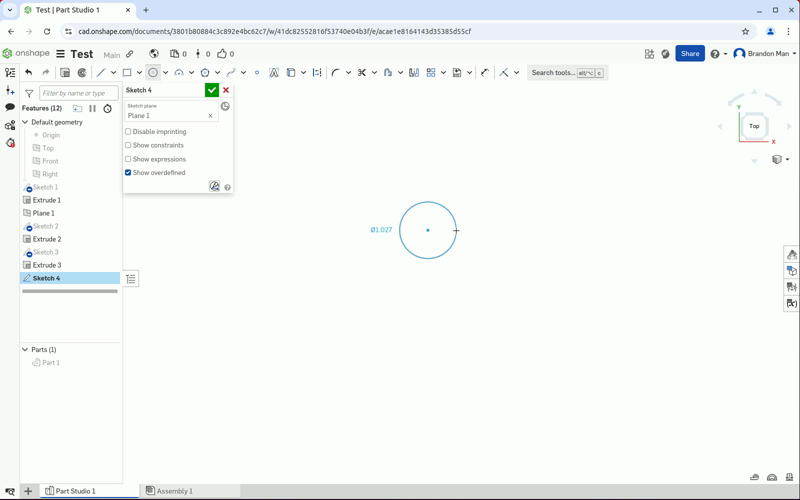
scroll(-6)
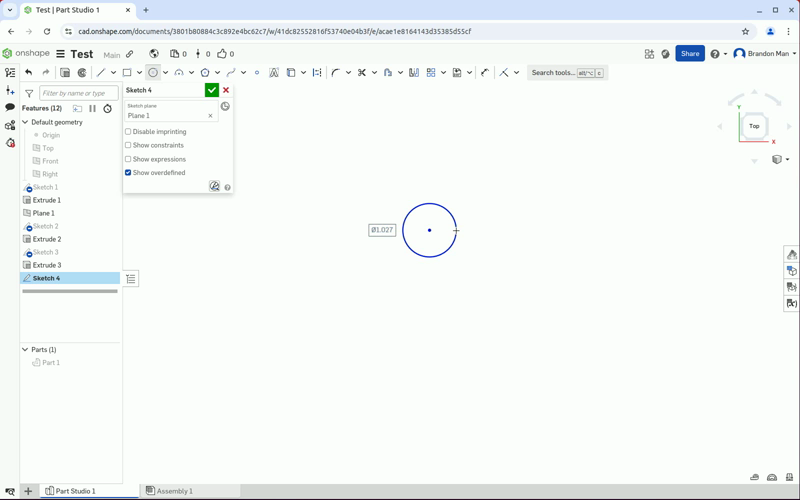
scroll(-6)
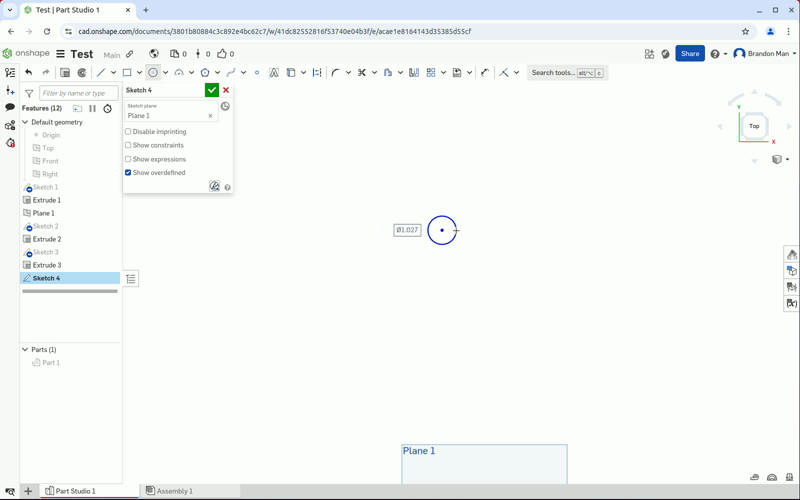
scroll(-6)
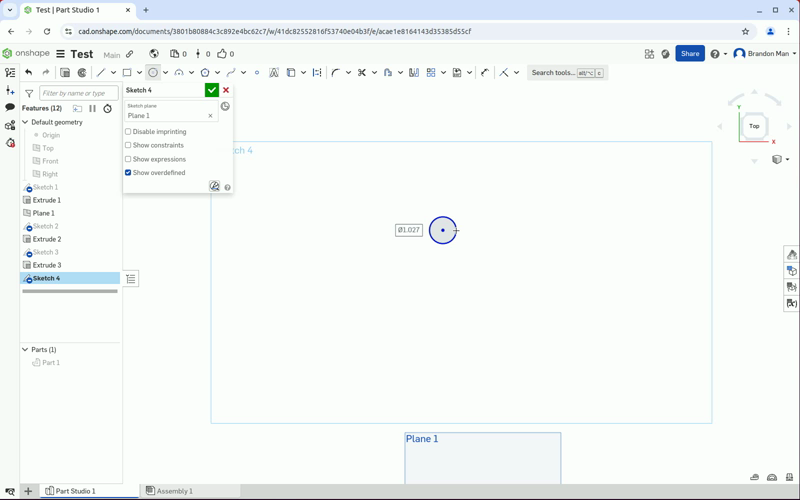
scroll(-6)
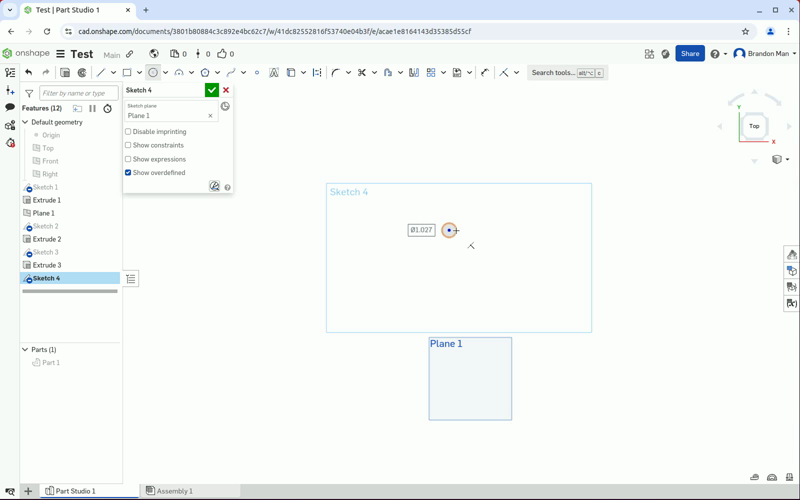
scroll(-6)
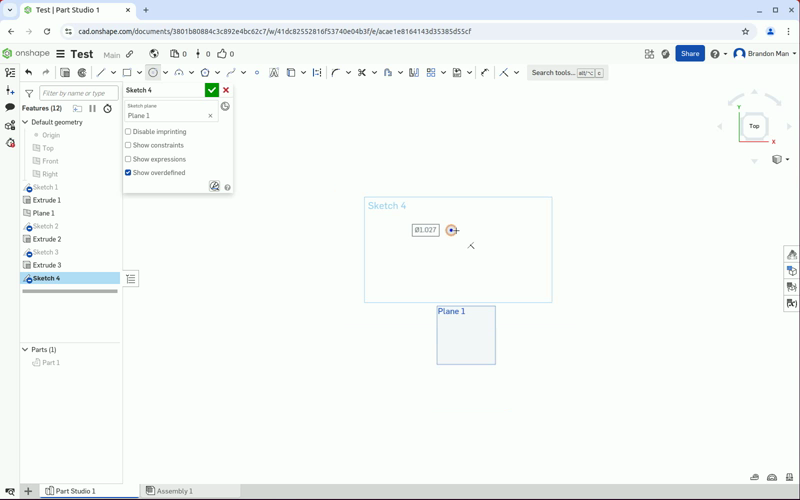
scroll(-6)
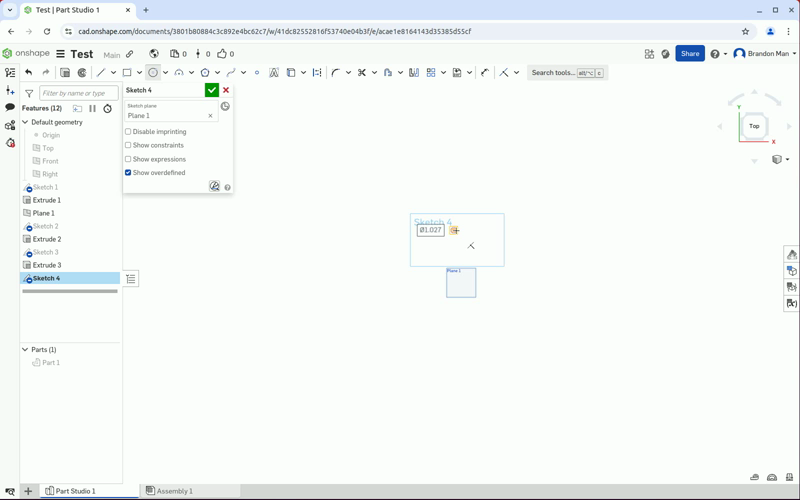
key(esc)
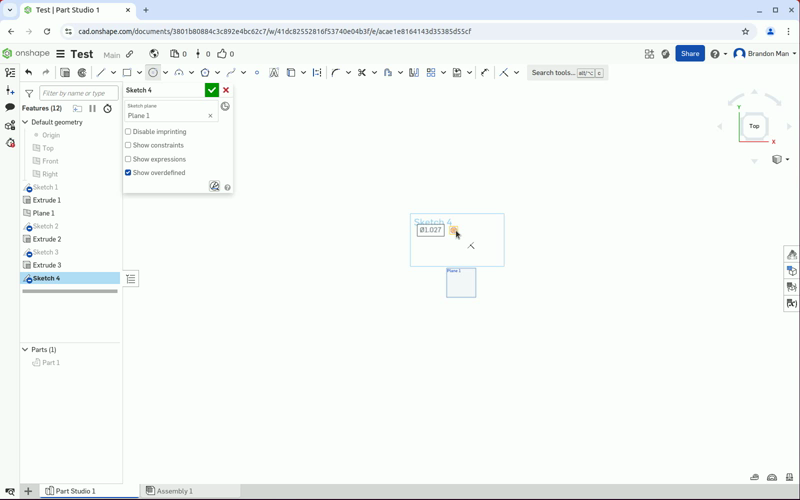
mouse_move(451, 230)
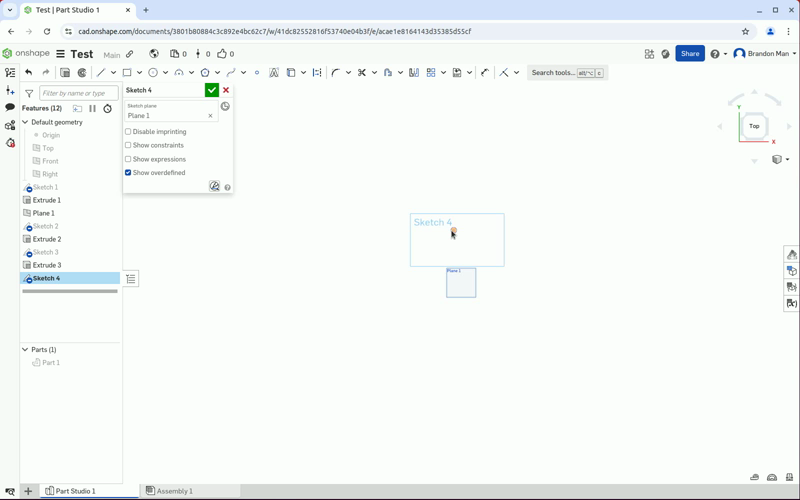
scroll(6)
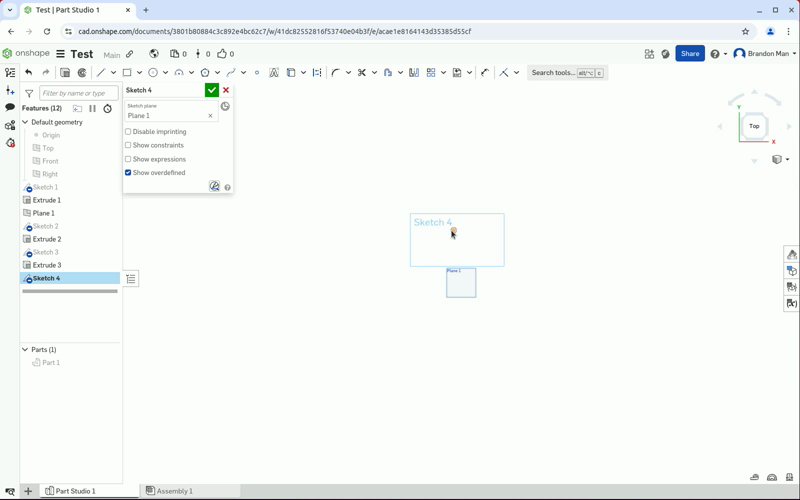
scroll(6)
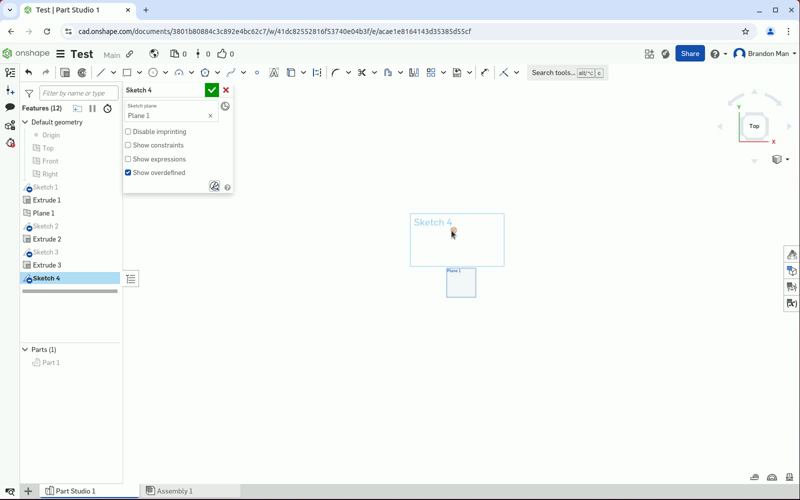
scroll(6)
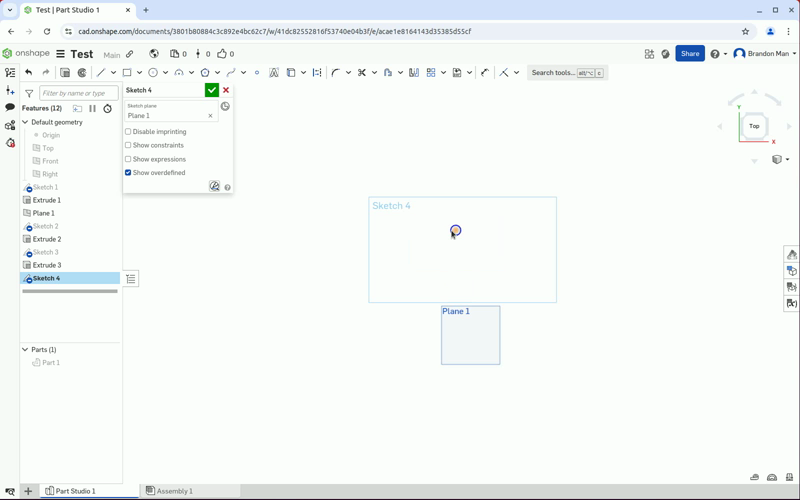
scroll(6)
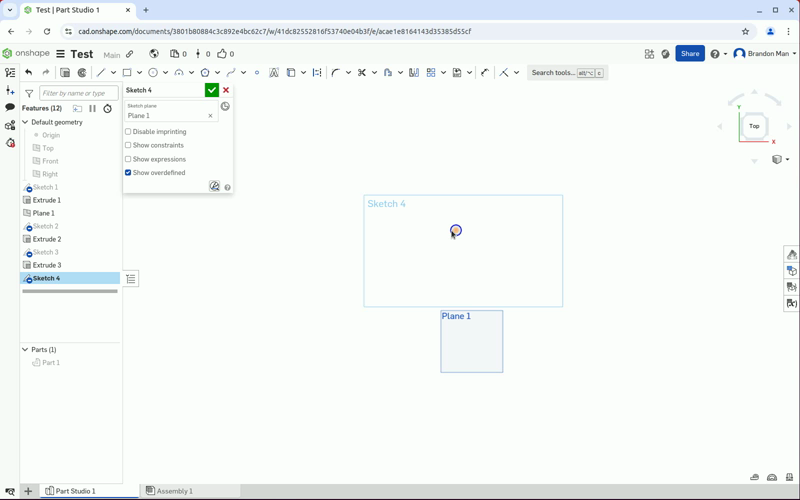
scroll(6)
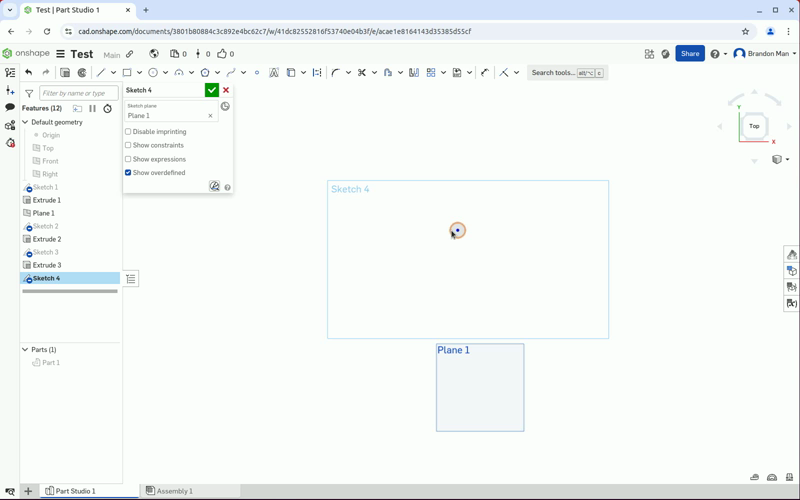
scroll(6)
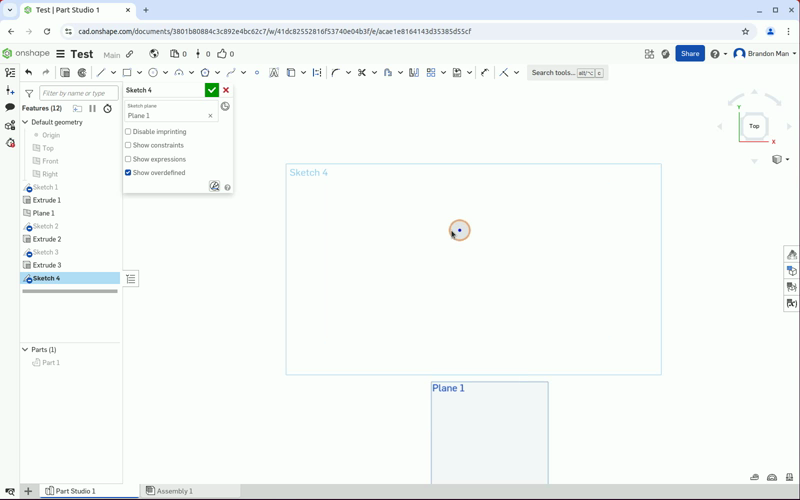
scroll(6)
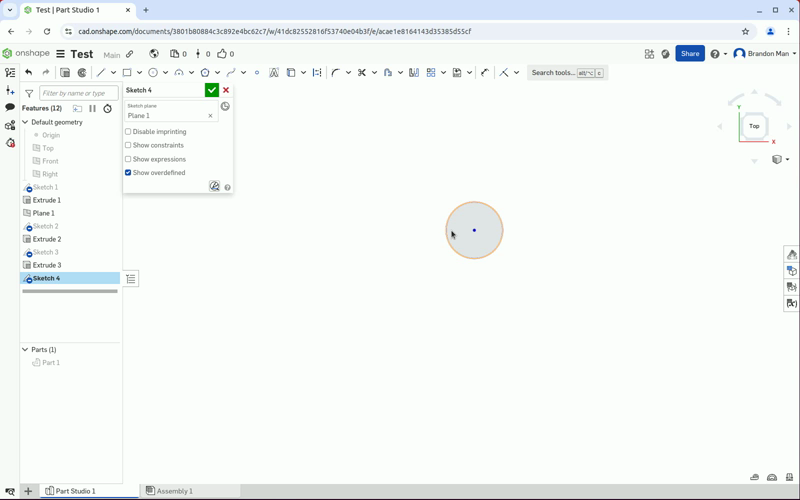
click(451, 230)
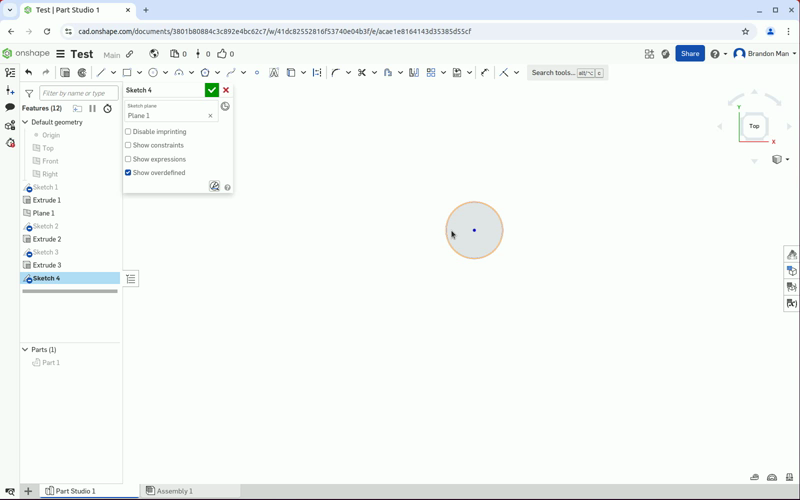
scroll(-6)
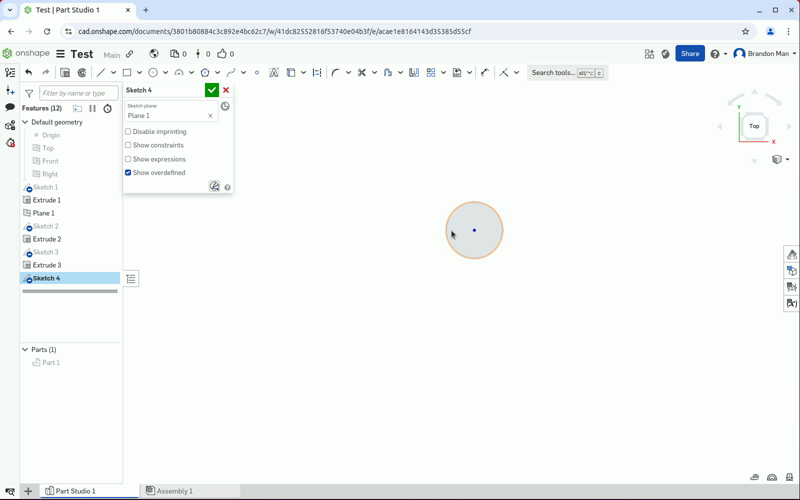
scroll(-6)
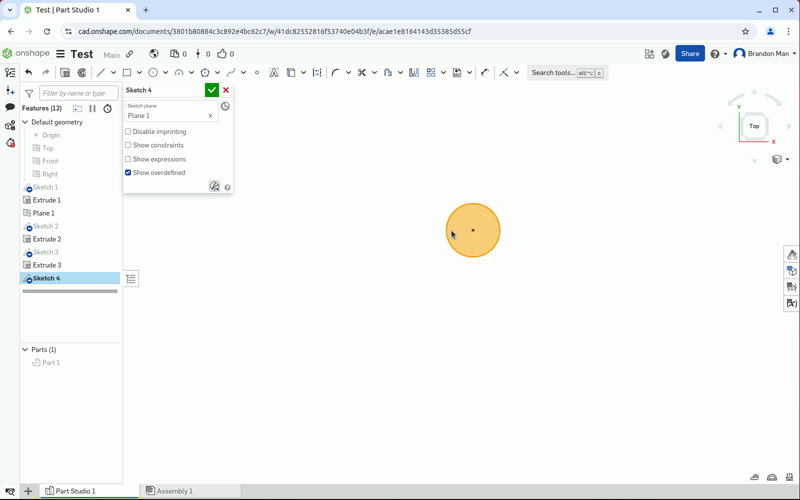
scroll(-6)
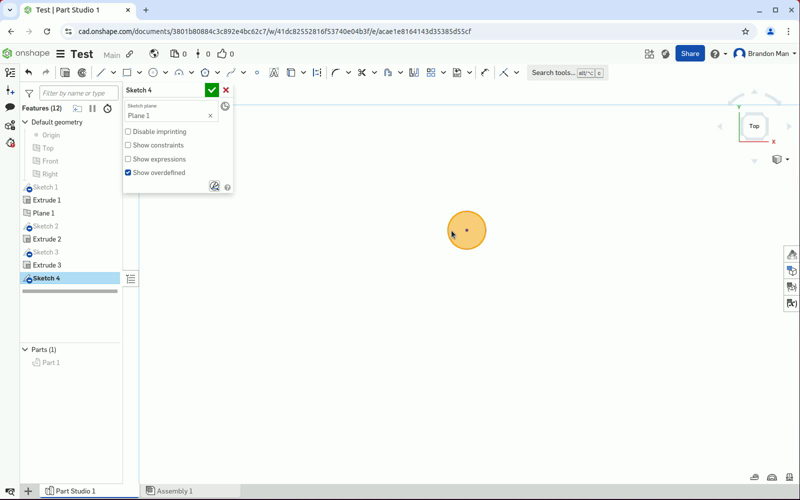
scroll(-6)
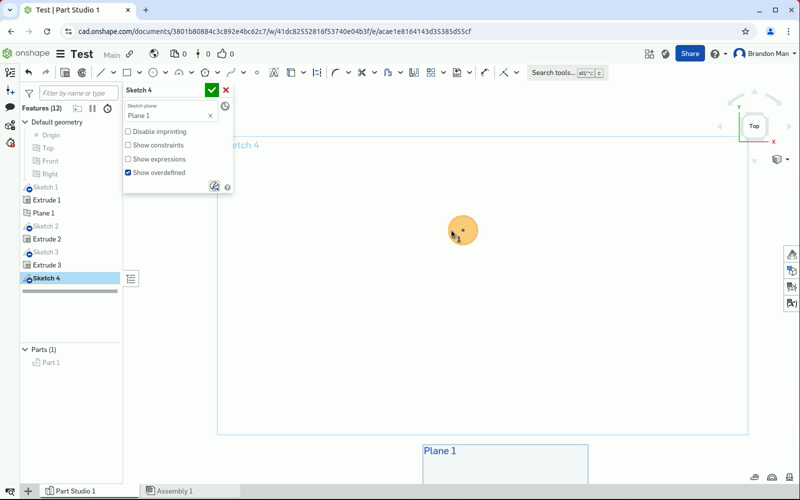
scroll(-6)
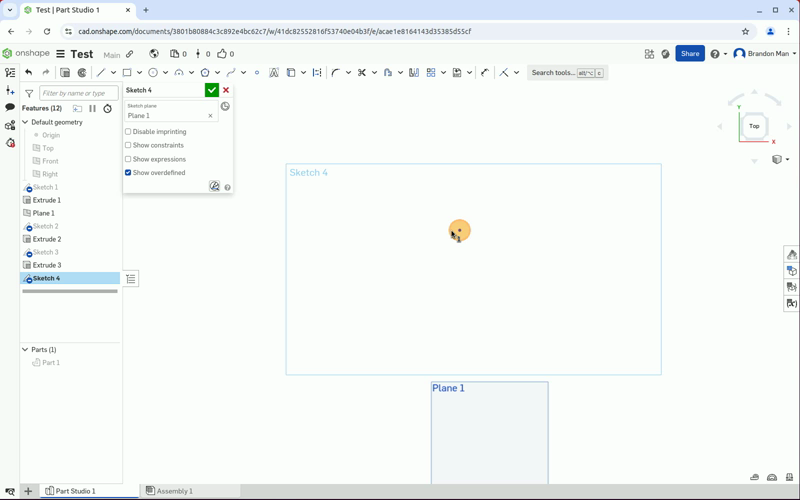
scroll(-6)
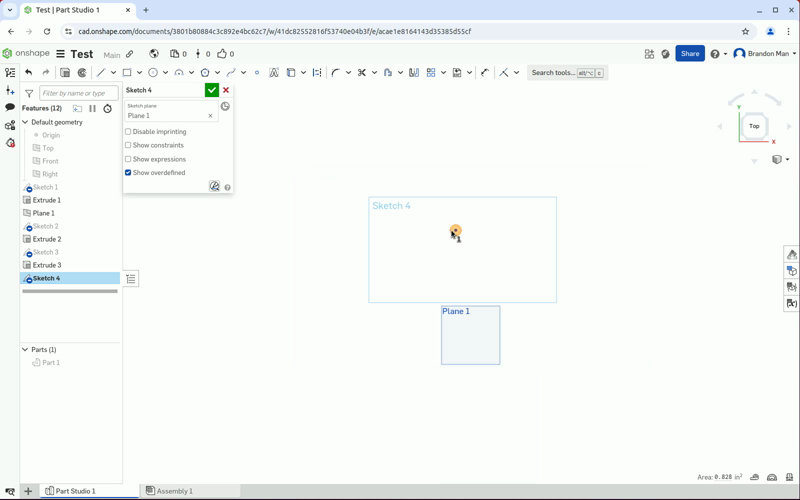
scroll(-6)
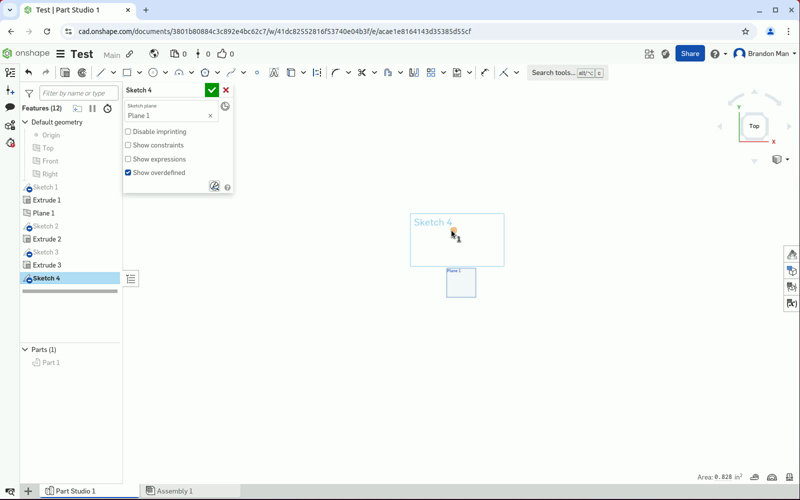
mouse_move(73, 352)
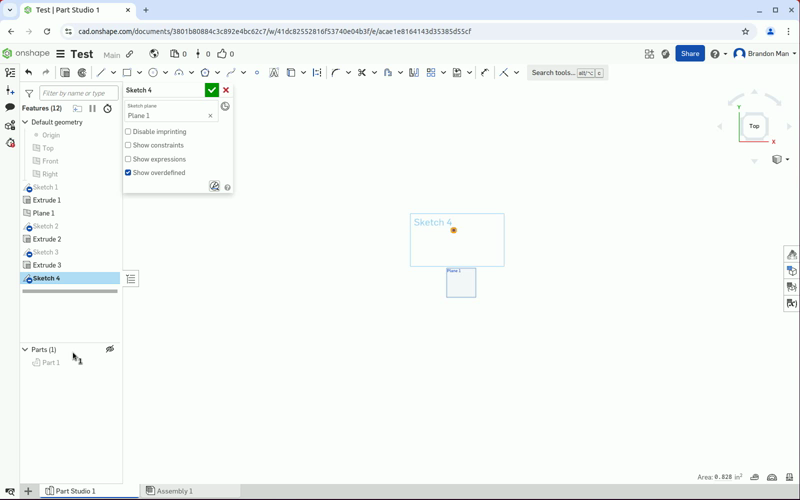
key(shift+y)
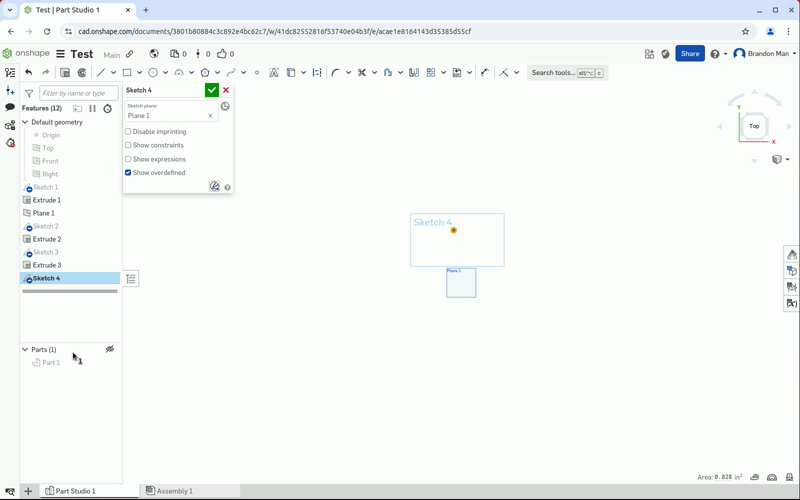
key(shift+e)
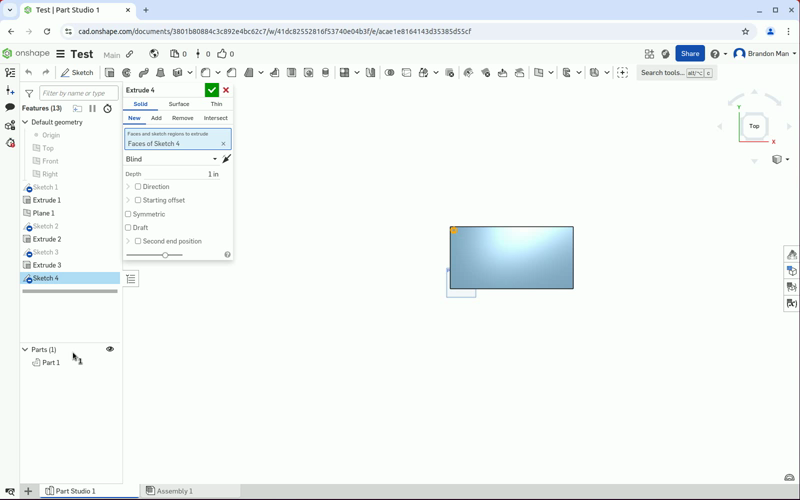
mouse_move(143, 106)
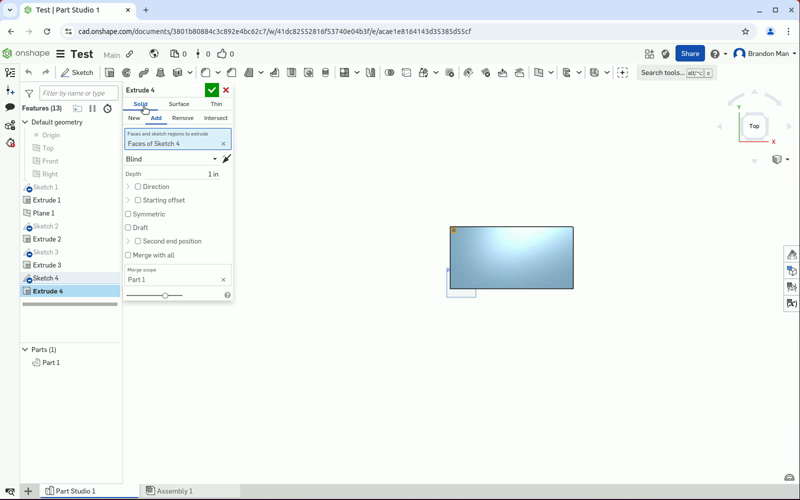
click(143, 106)
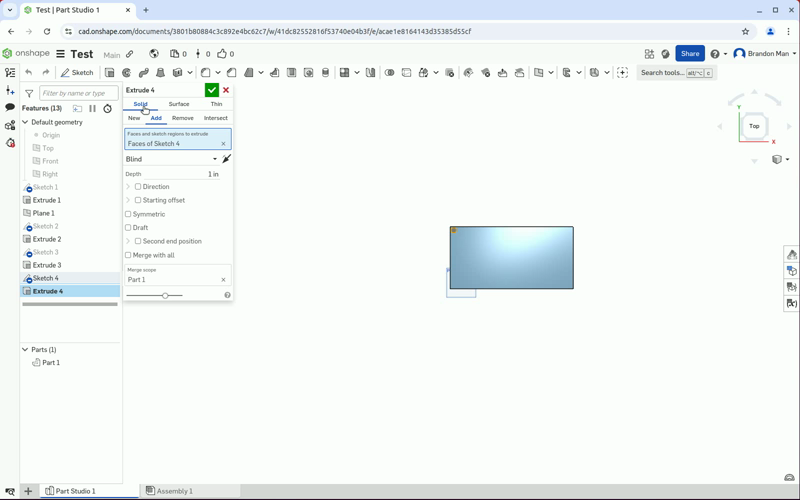
mouse_move(186, 120)
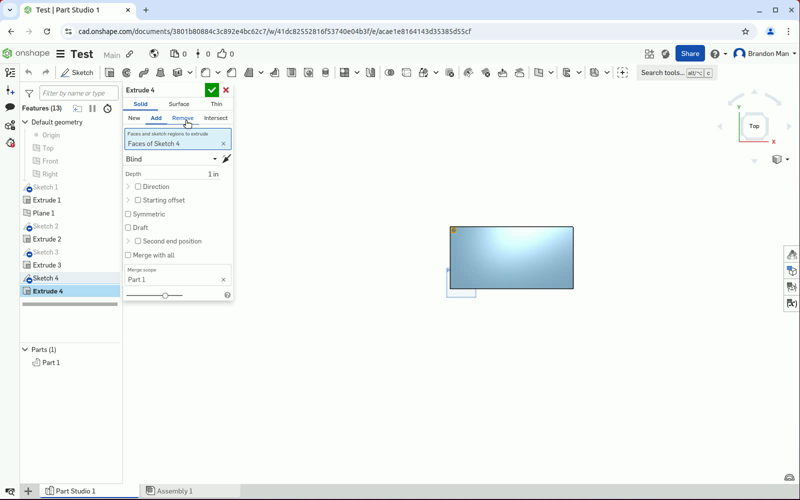
click(186, 120)
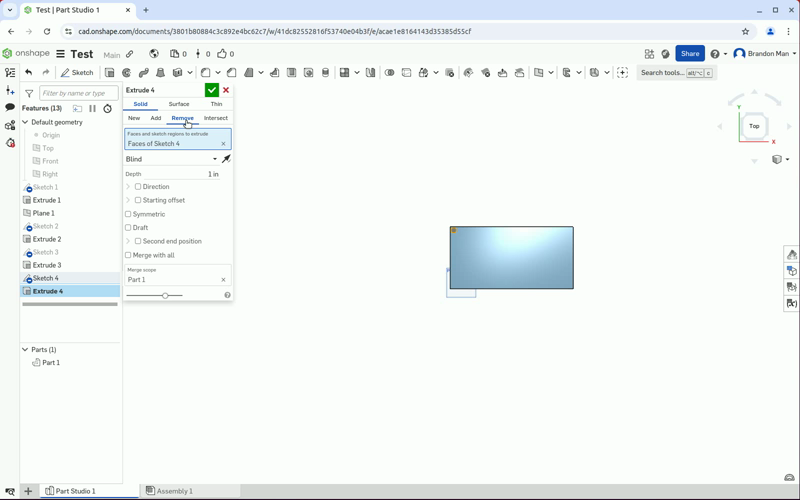
key(tab, 4)
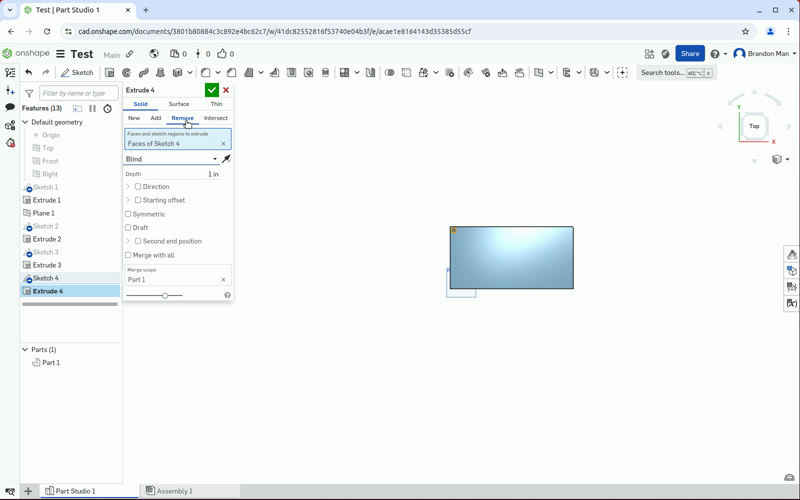
text(0.481)
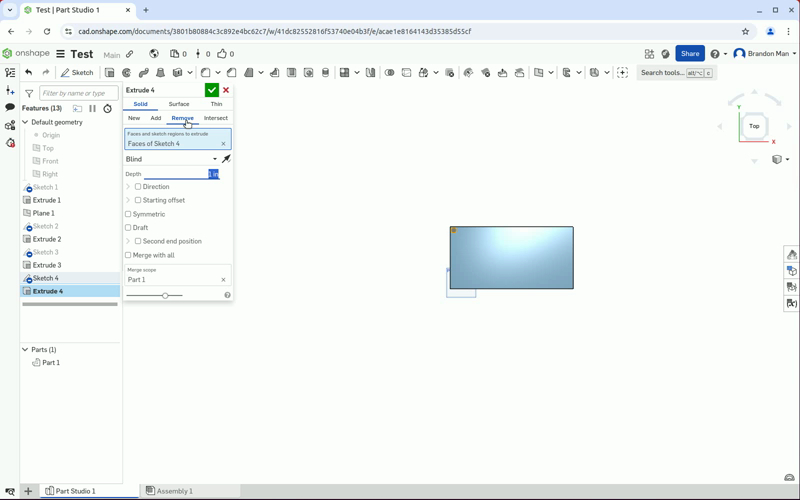
key(tab, 6)
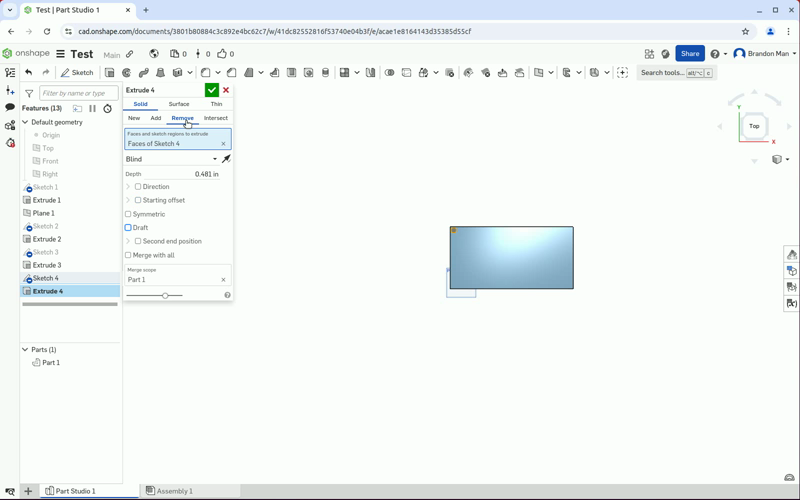
key(space)
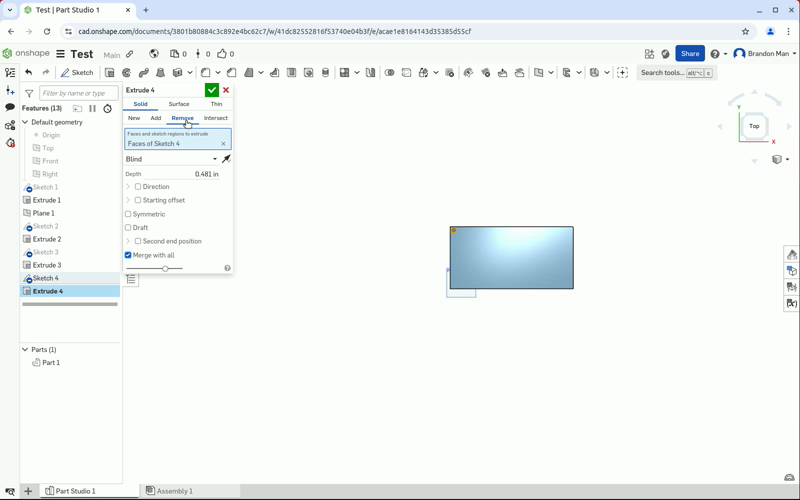
key(enter)
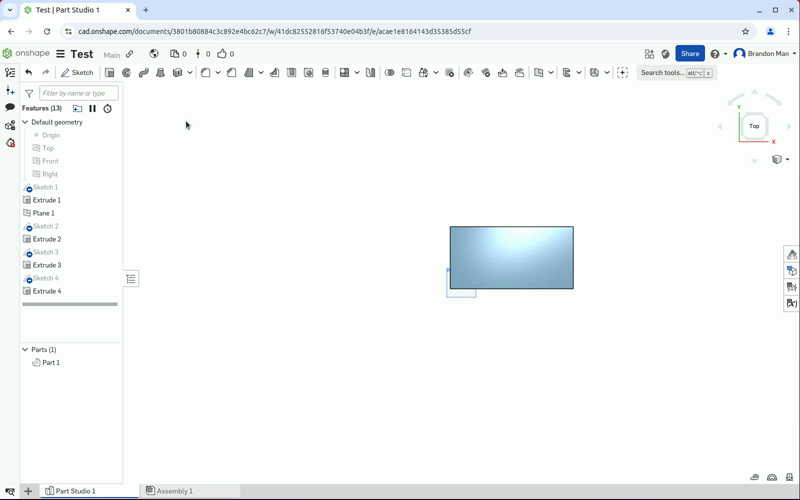
key(shift+h)
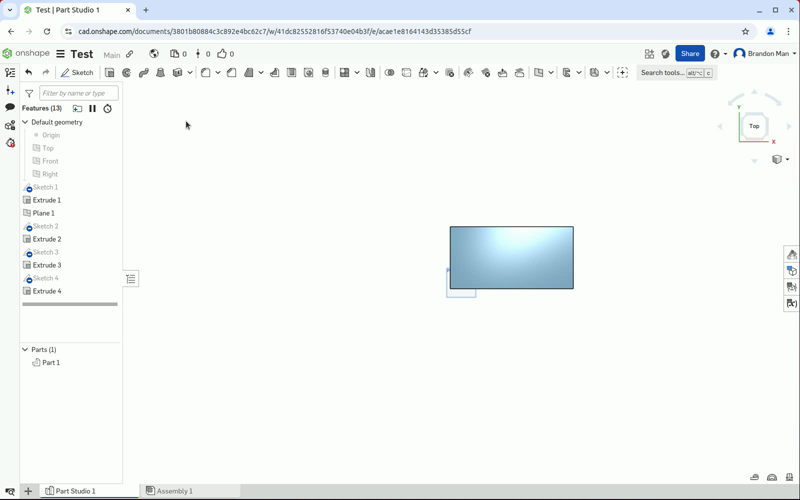
key(shift+h)
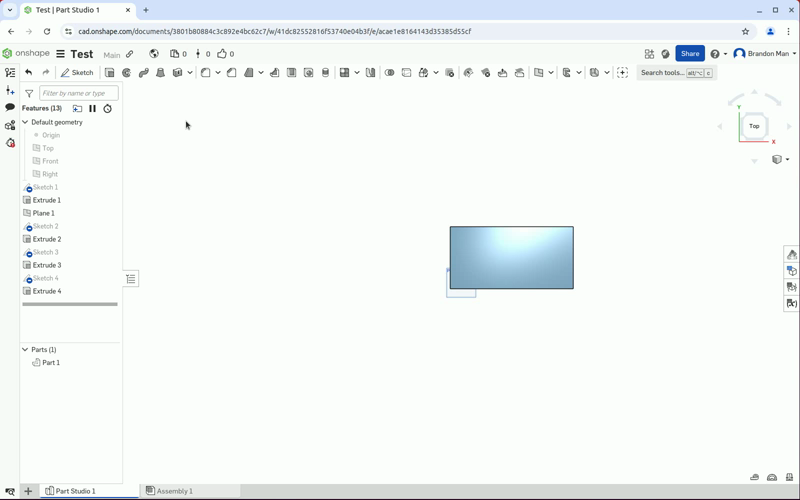
key(shift+7)
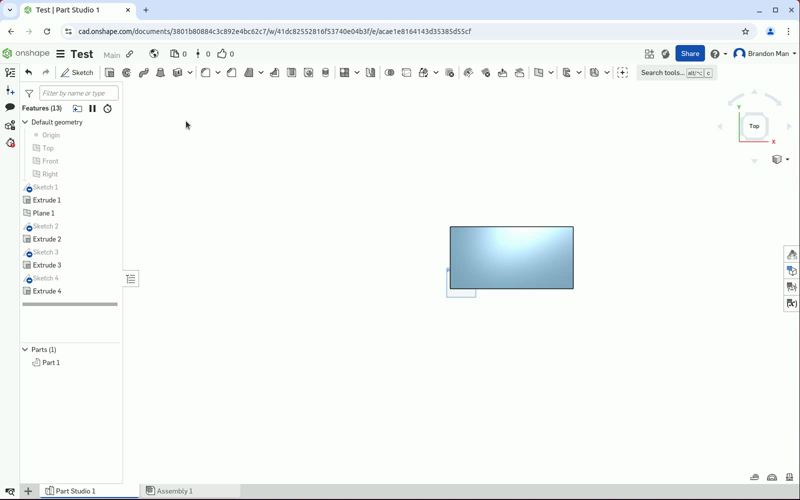
key(up, 3)
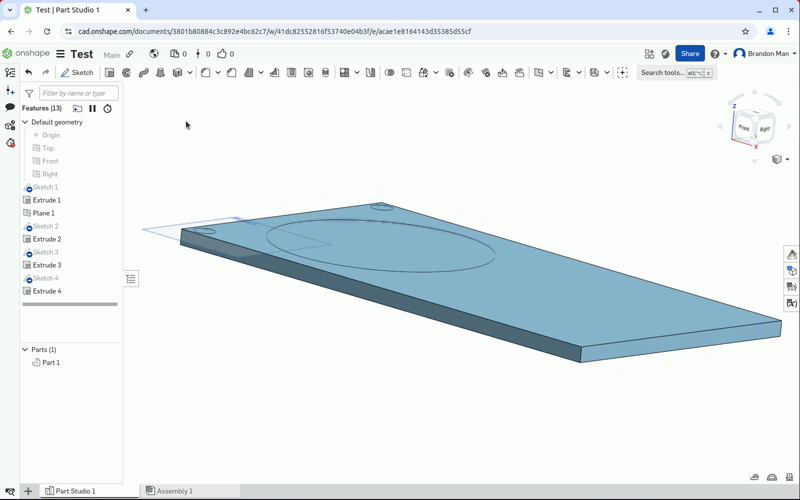
key(left, 3)
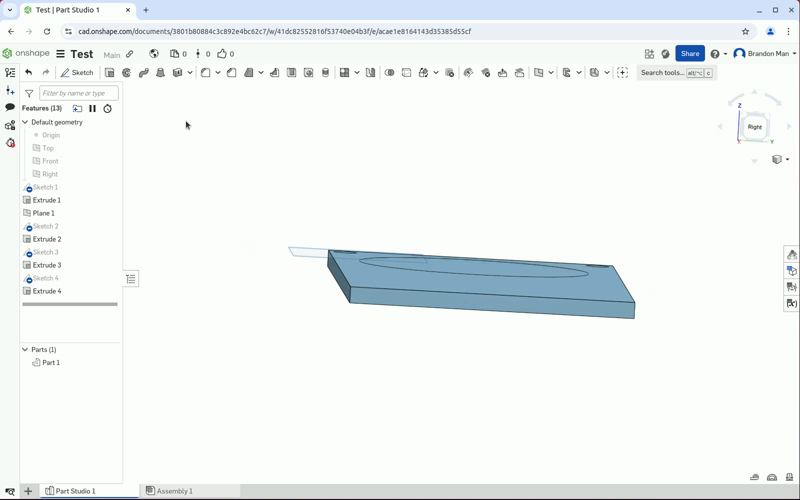
key(right, 3)
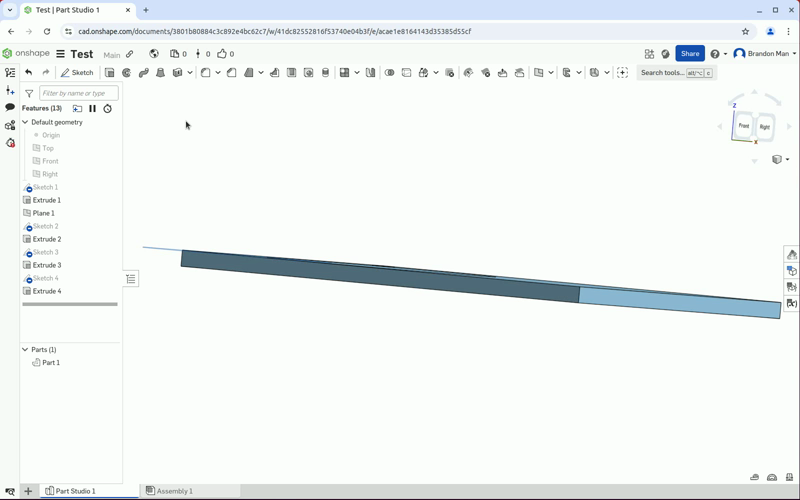
key(down, 3)
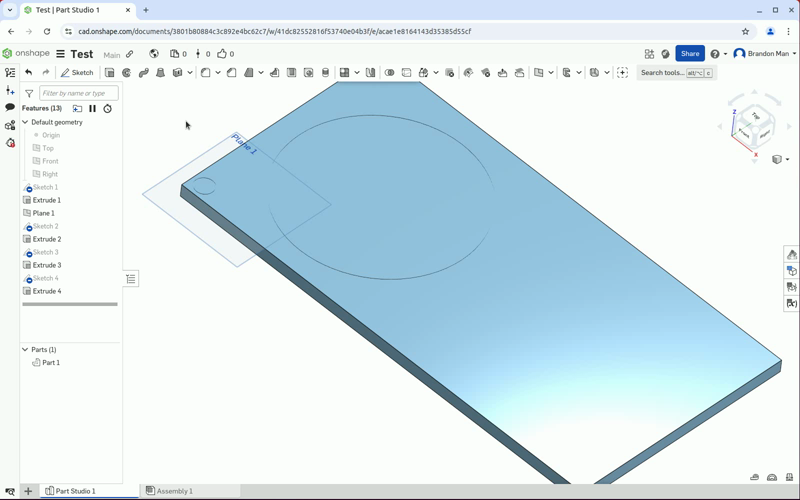
mouse_move(73, 189)
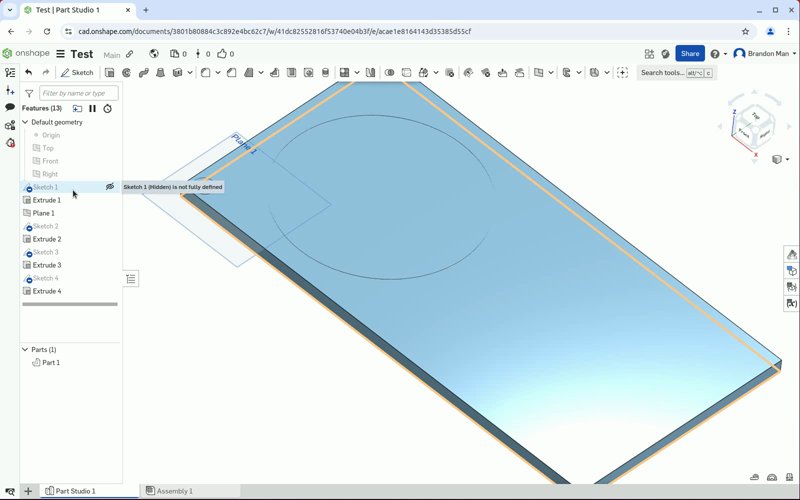
click(73, 189)